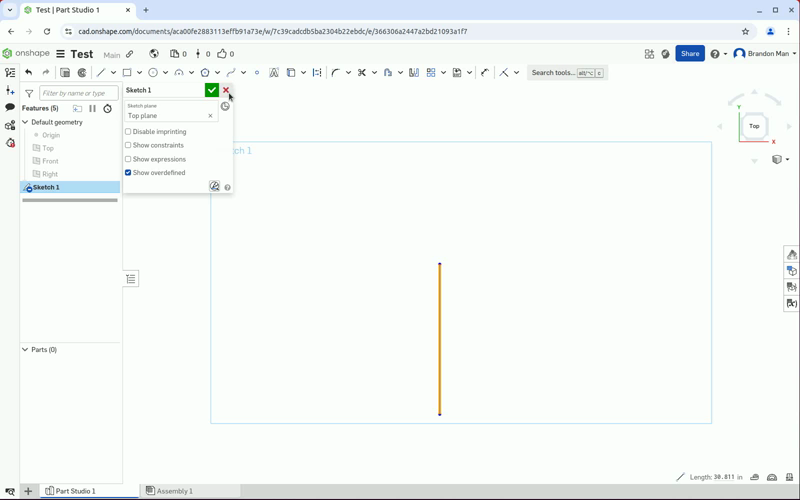
key(shift+h)
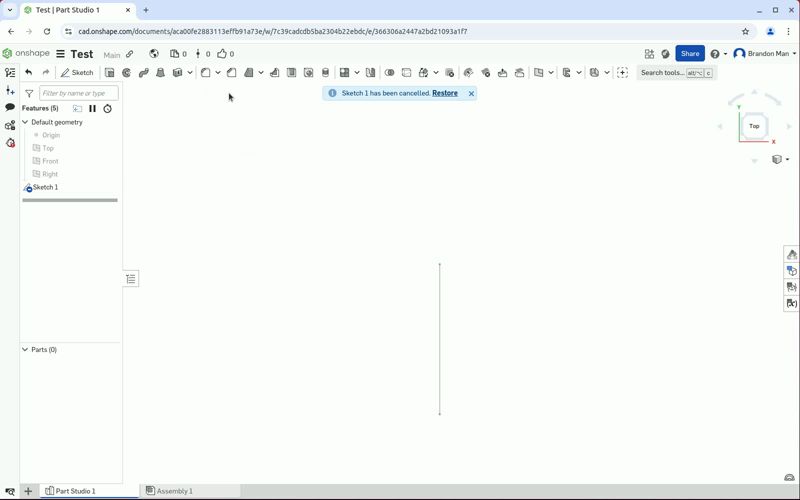
key(shift+s)
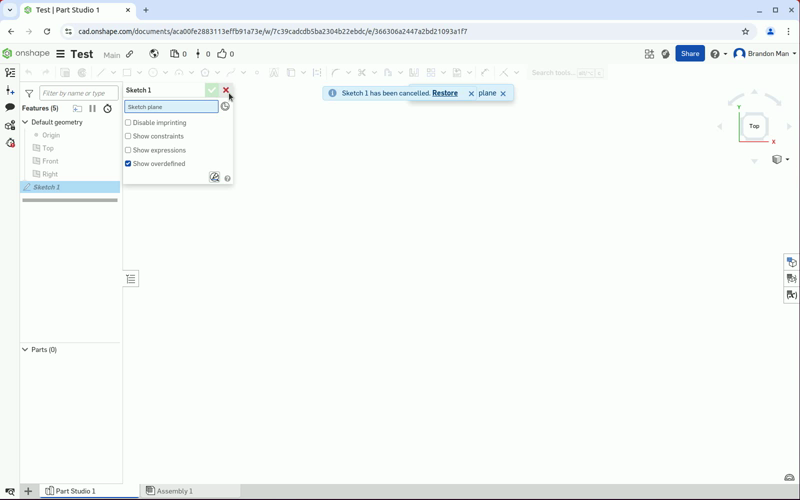
mouse_move(73, 150)
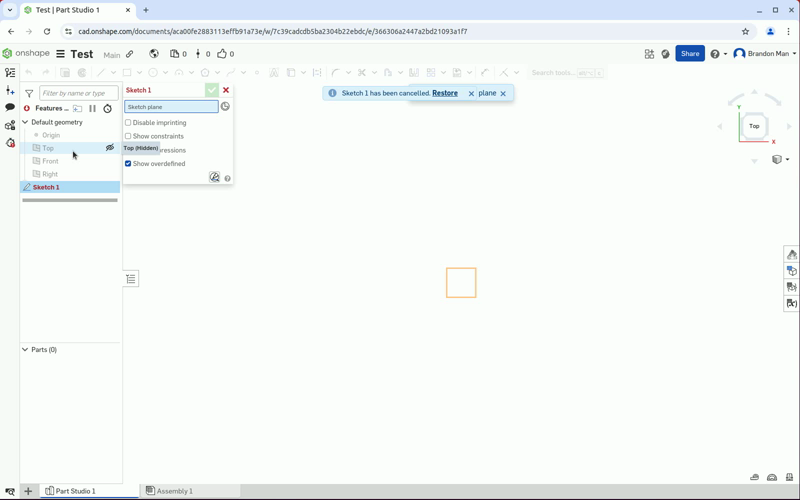
click(73, 150)
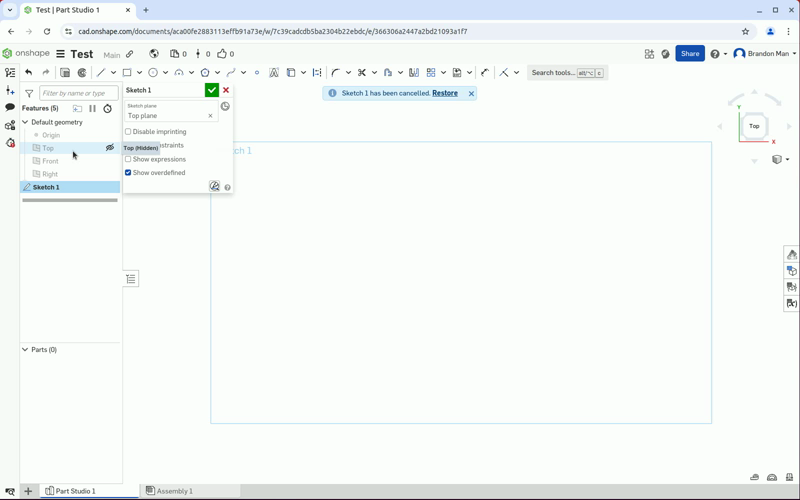
mouse_move(73, 352)
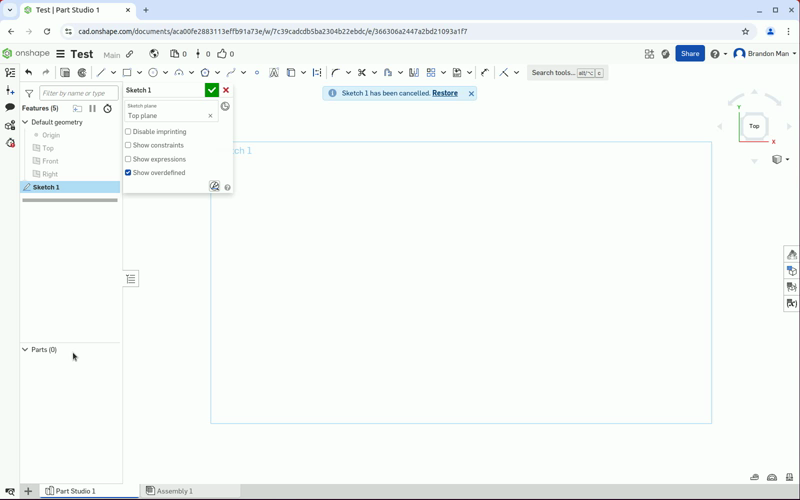
key(y)
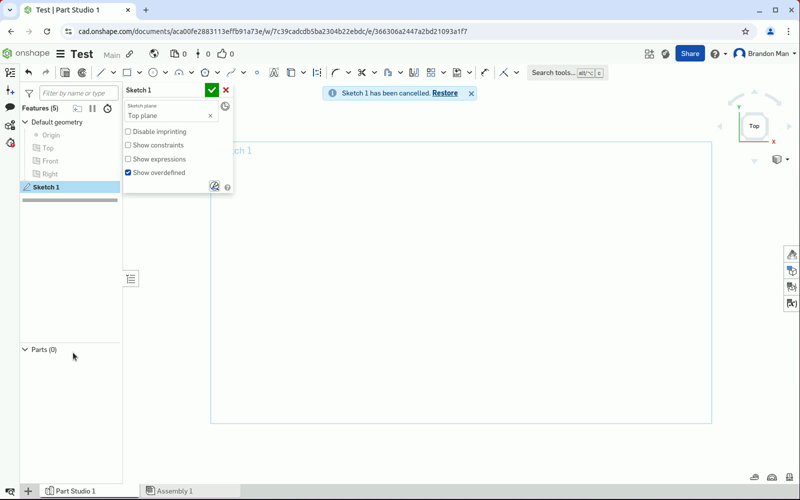
key(l)
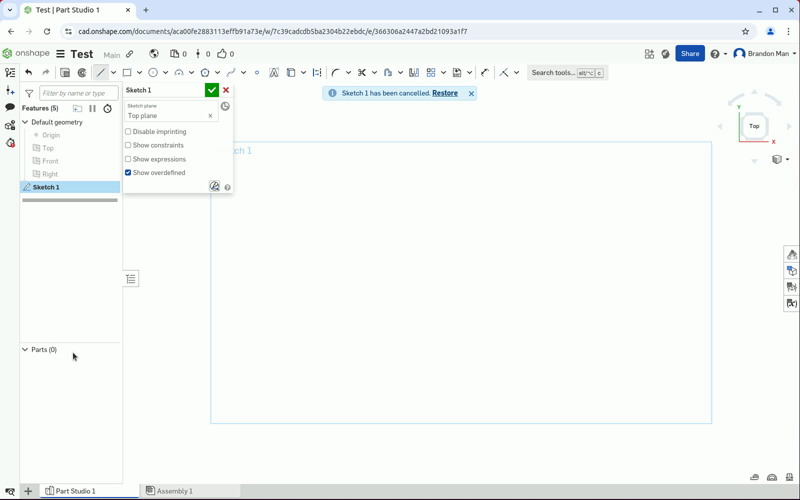
key_down(shift)
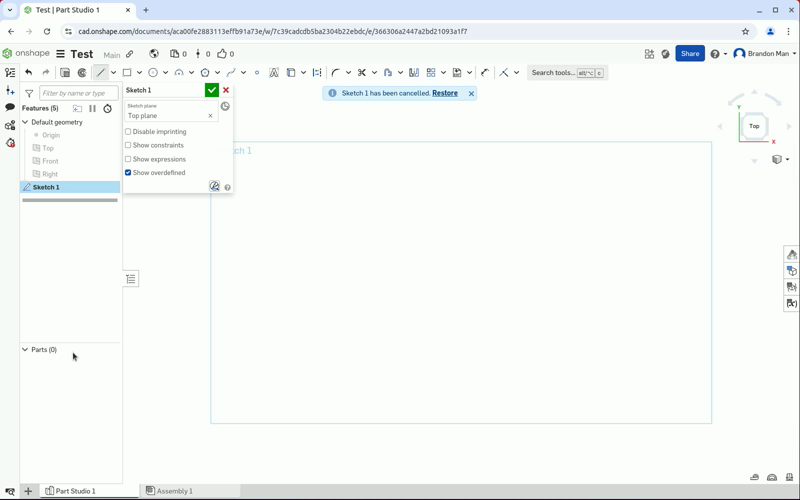
mouse_move(460, 384)
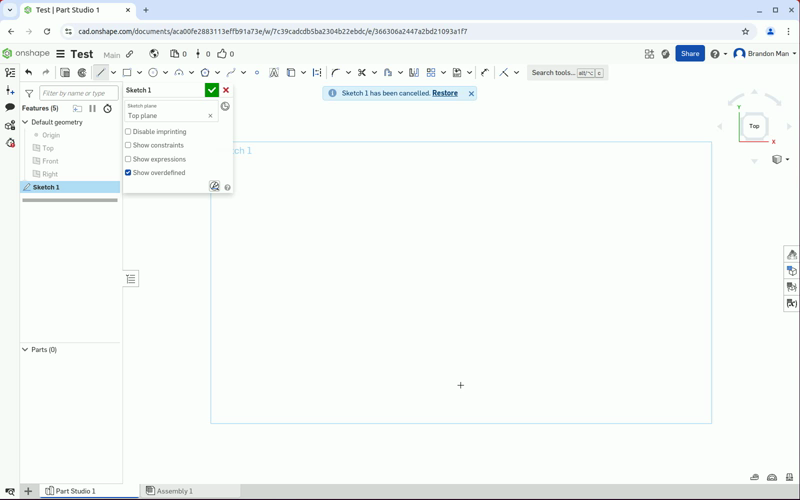
click(460, 384)
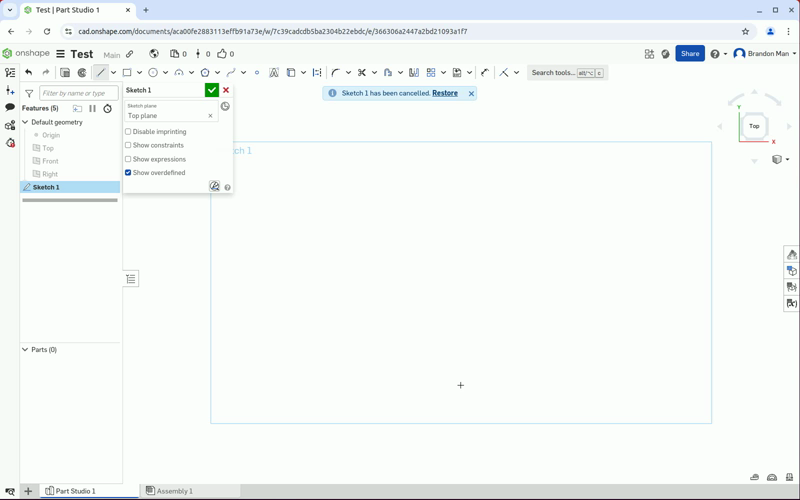
key_up(shift)
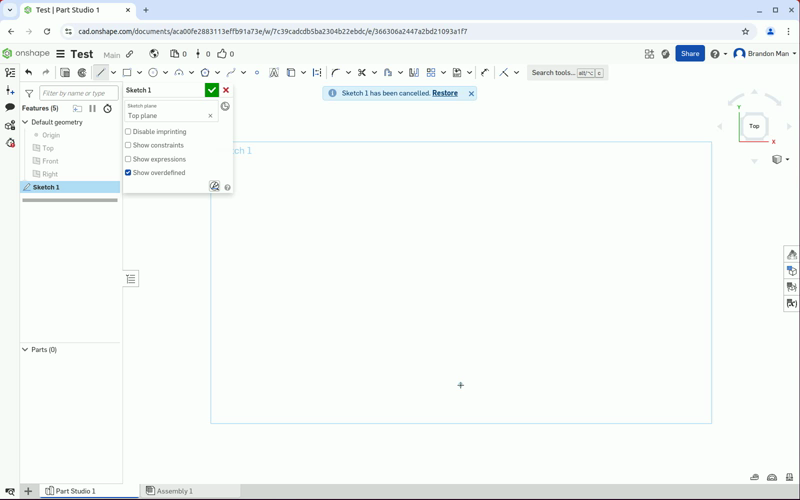
key_down(shift)
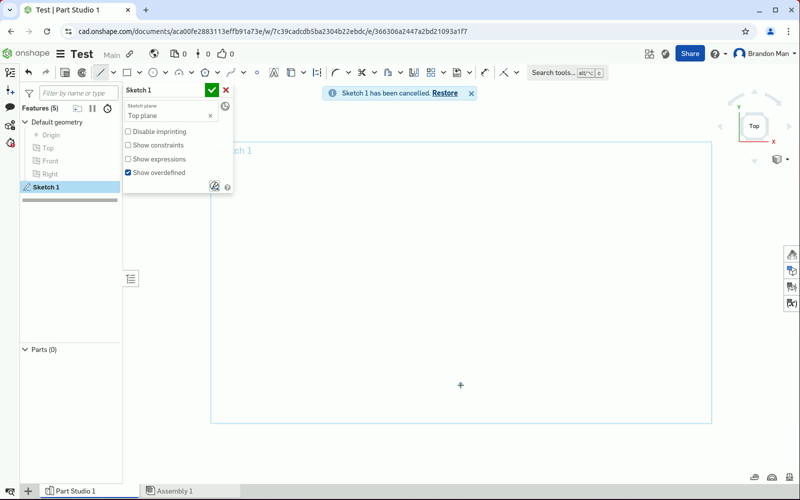
mouse_move(573, 384)
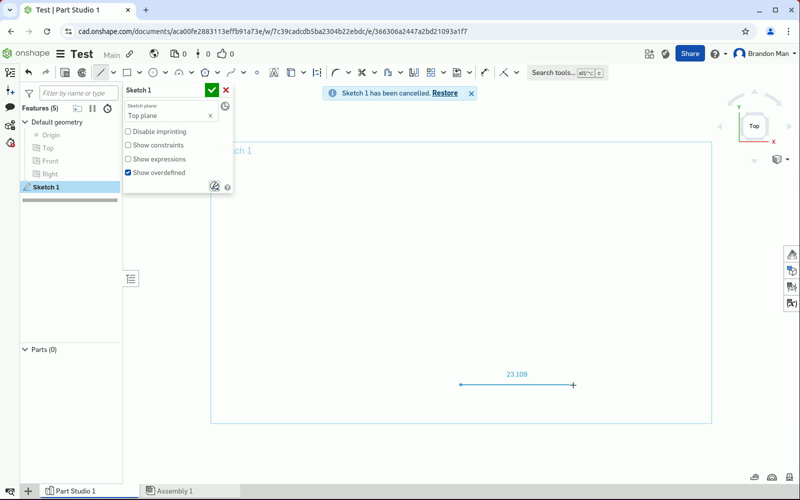
click(573, 384)
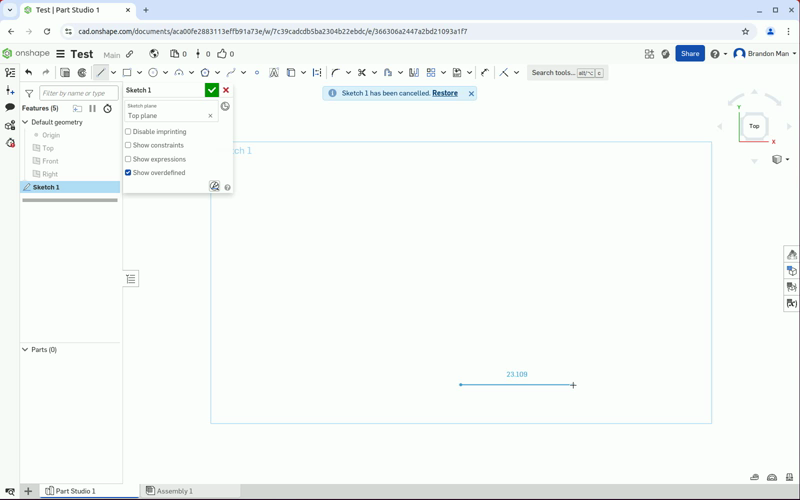
key_up(shift)
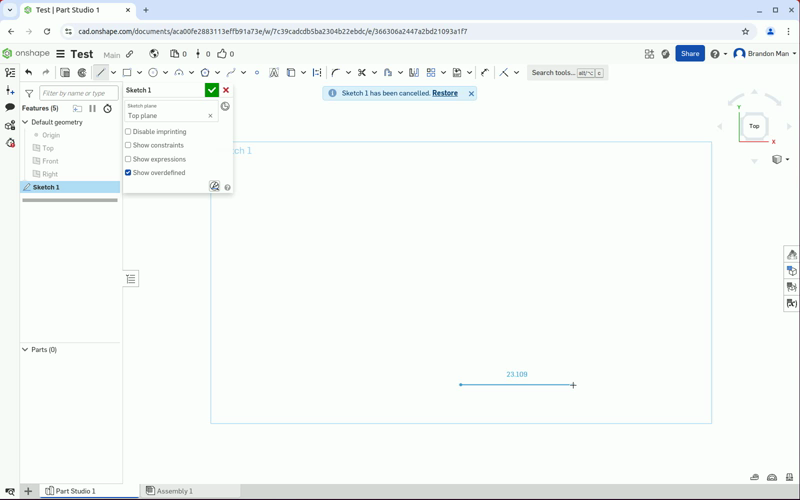
key_down(shift)
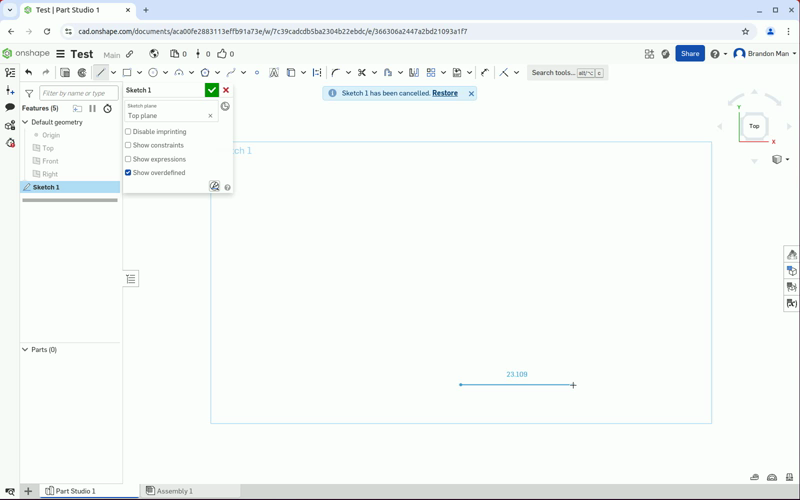
mouse_move(573, 283)
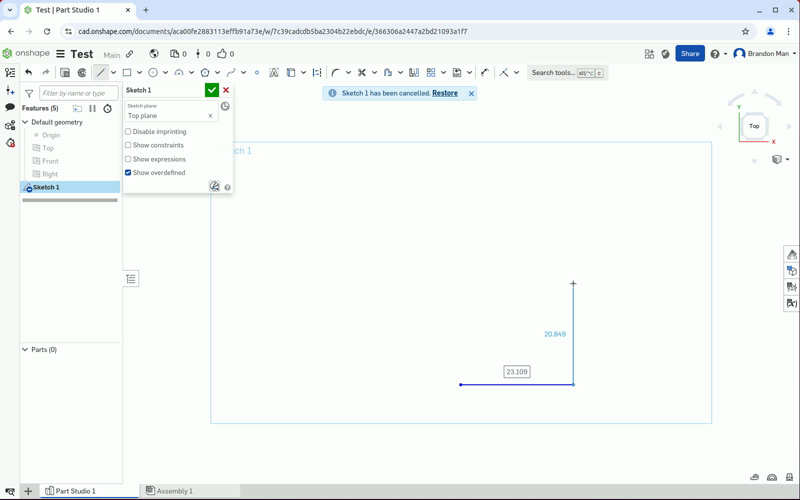
click(573, 283)
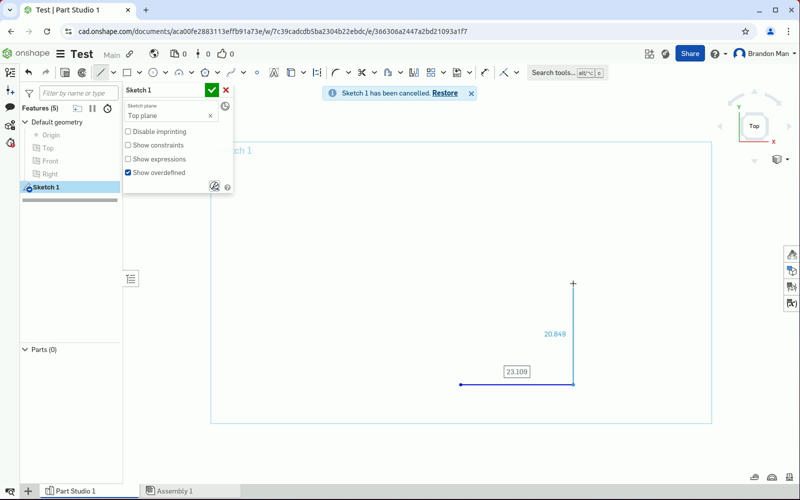
key_up(shift)
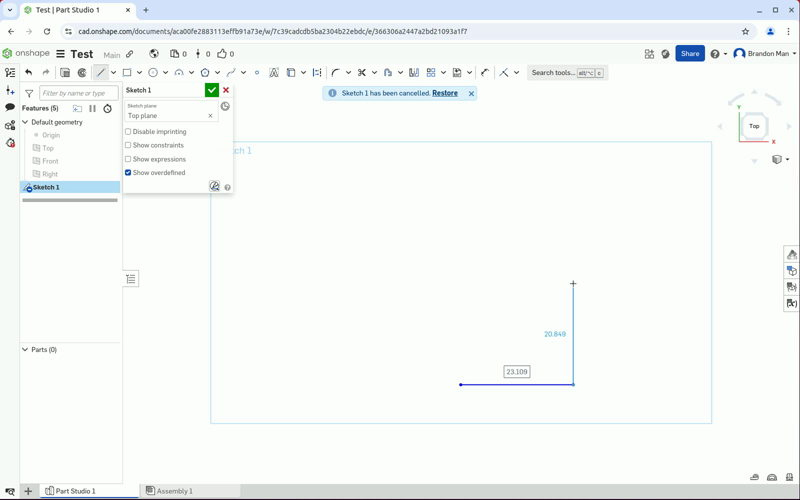
key_down(shift)
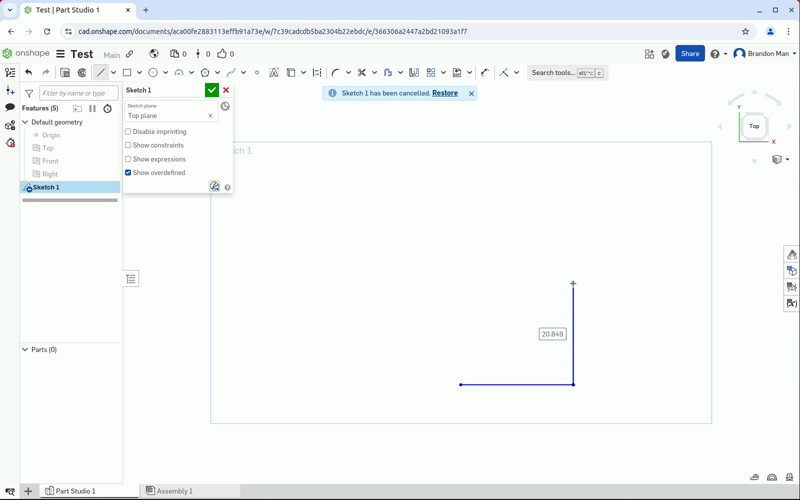
mouse_move(460, 283)
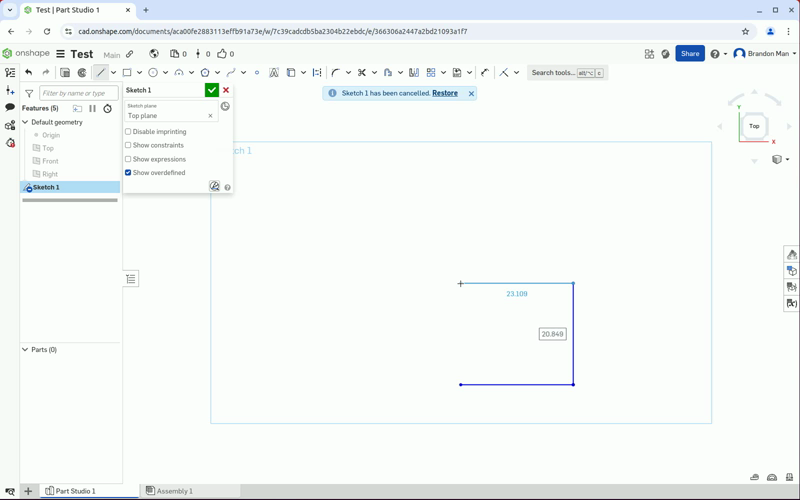
click(460, 283)
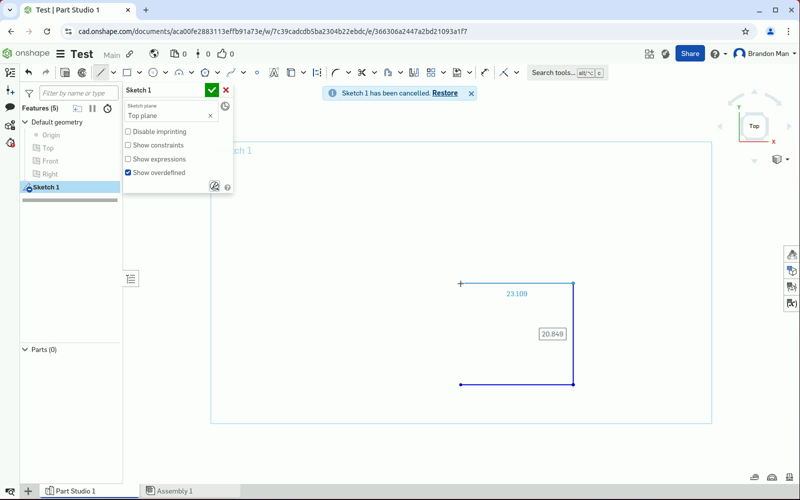
key_up(shift)
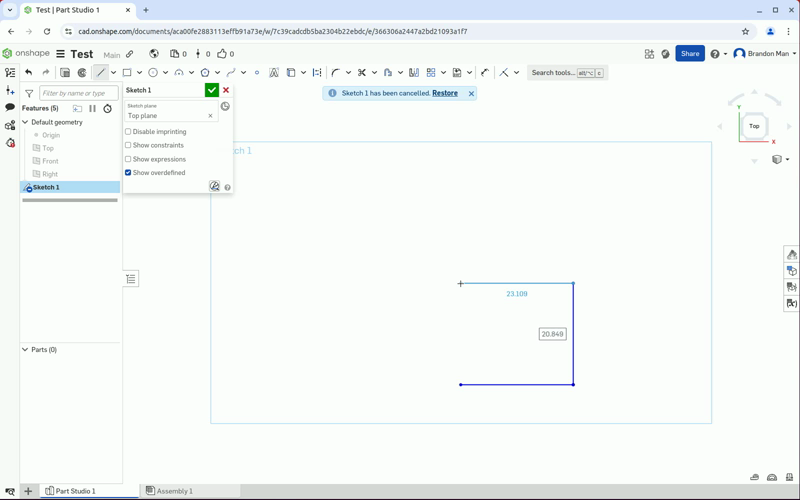
key_down(shift)
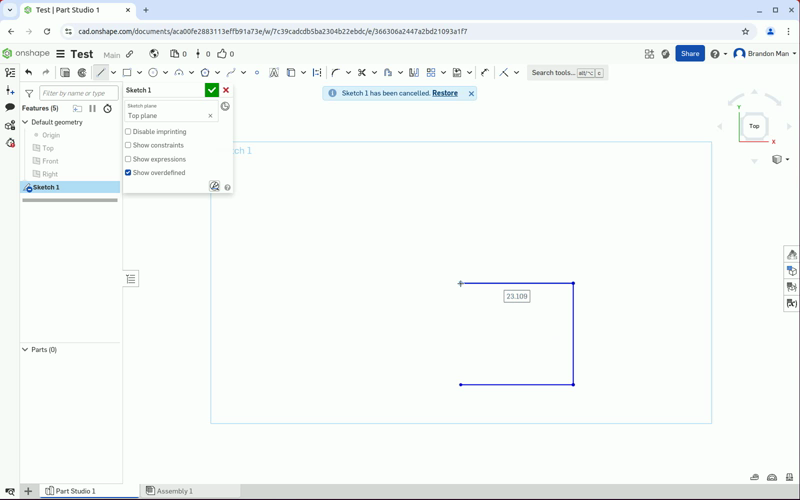
mouse_move(460, 384)
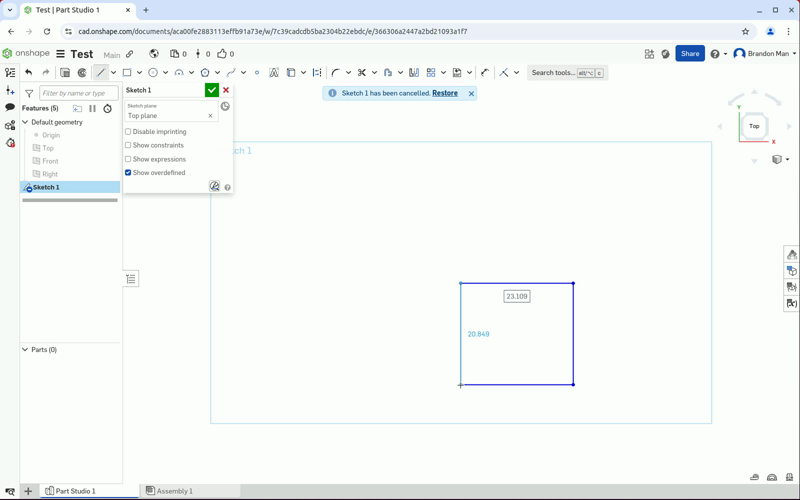
key_up(shift)
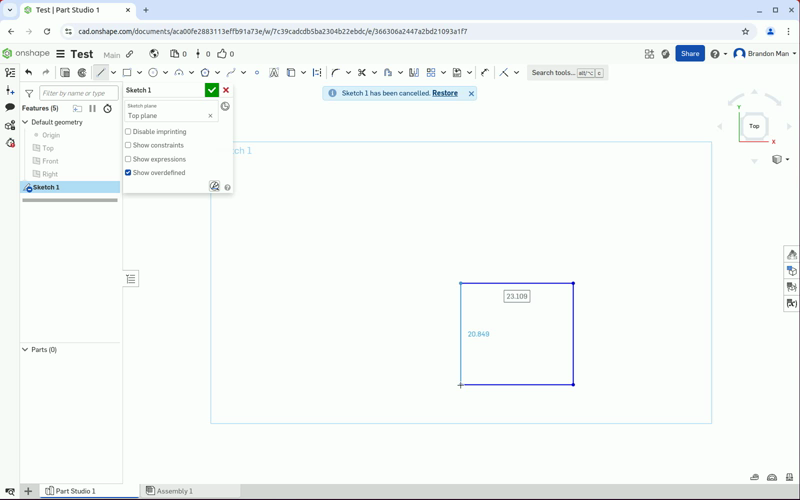
click(460, 384)
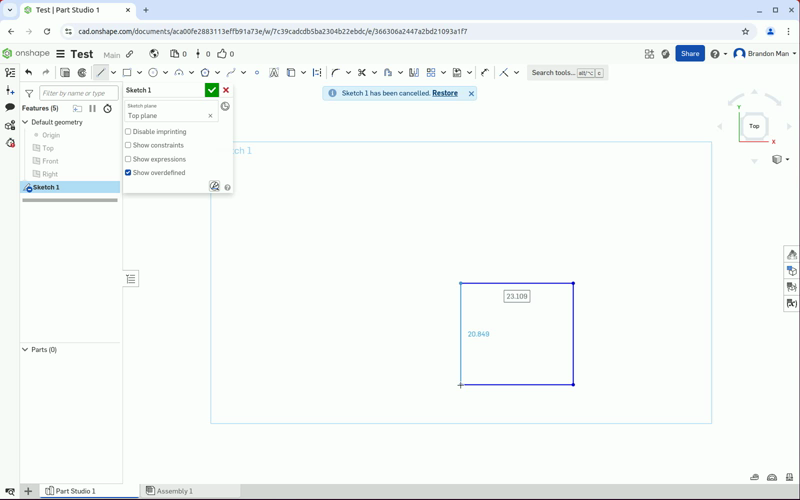
key(esc)
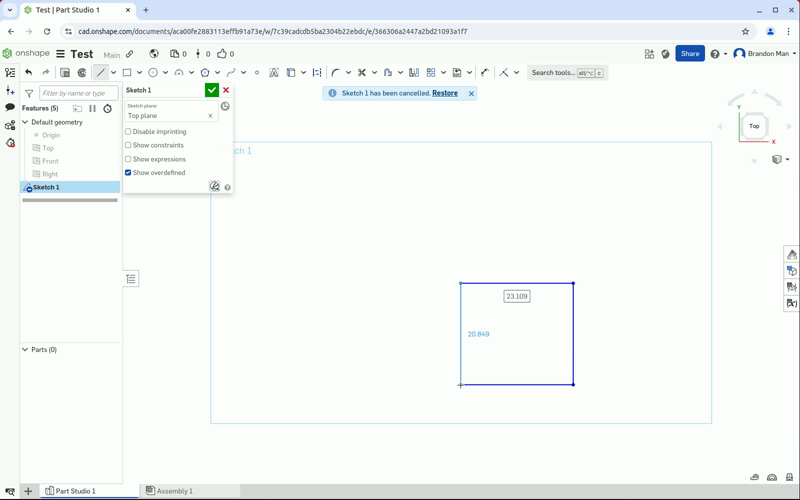
mouse_move(485, 354)
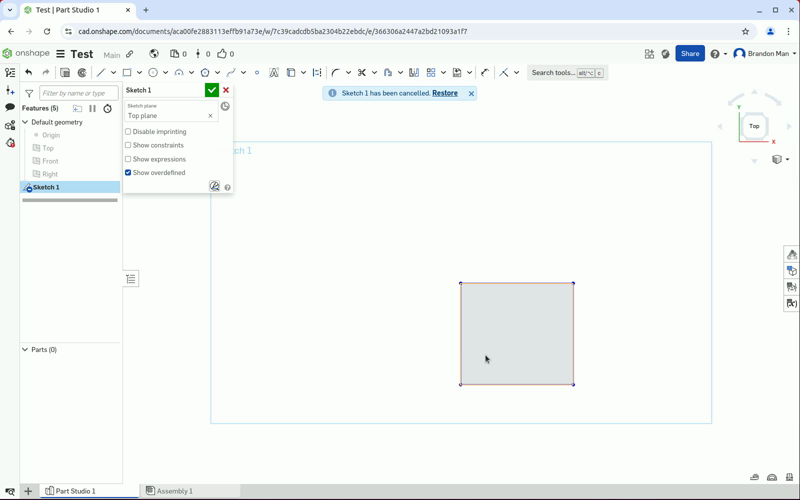
click(485, 354)
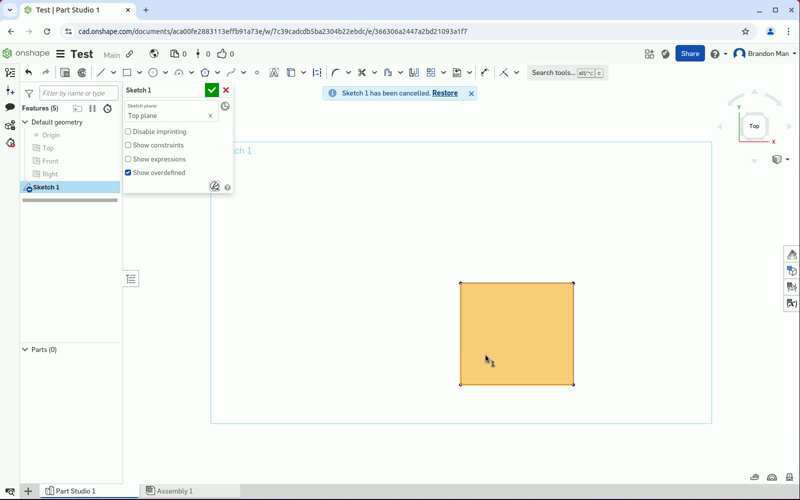
mouse_move(73, 352)
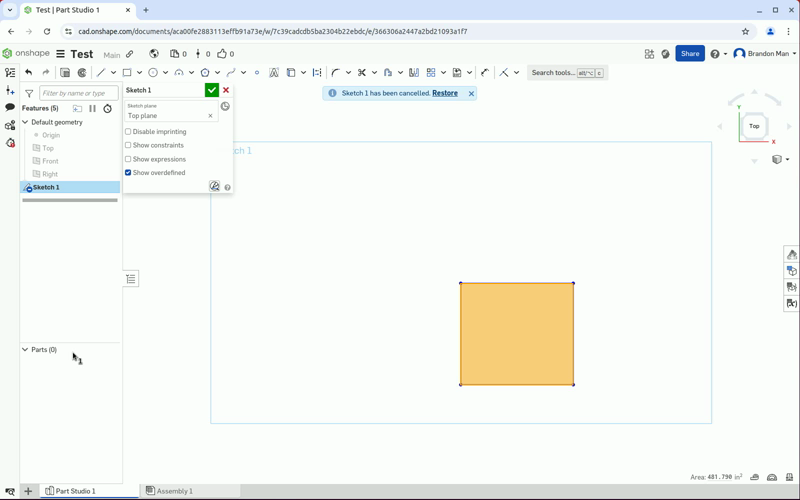
key(shift+y)
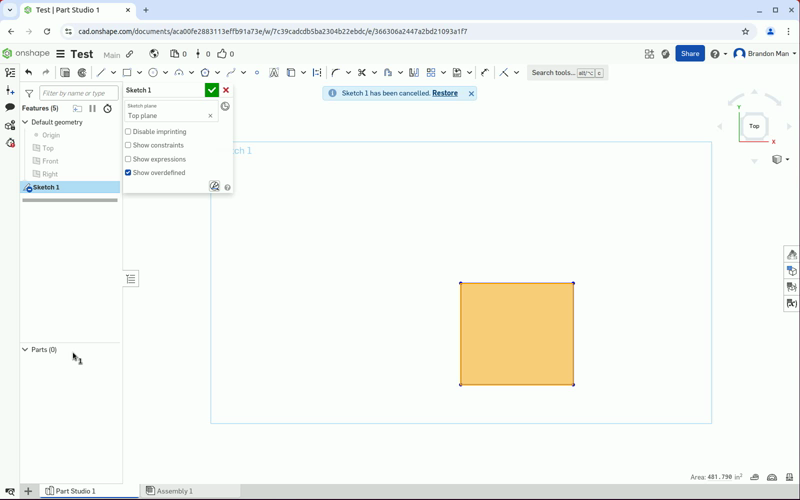
key(shift+e)
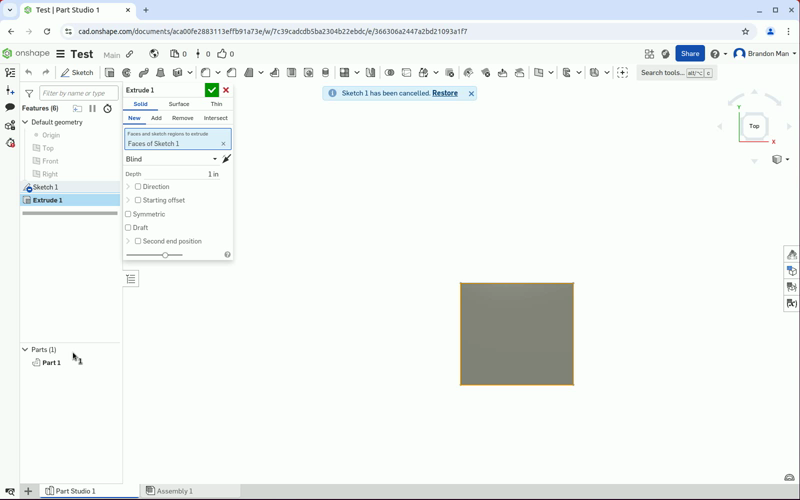
mouse_move(143, 106)
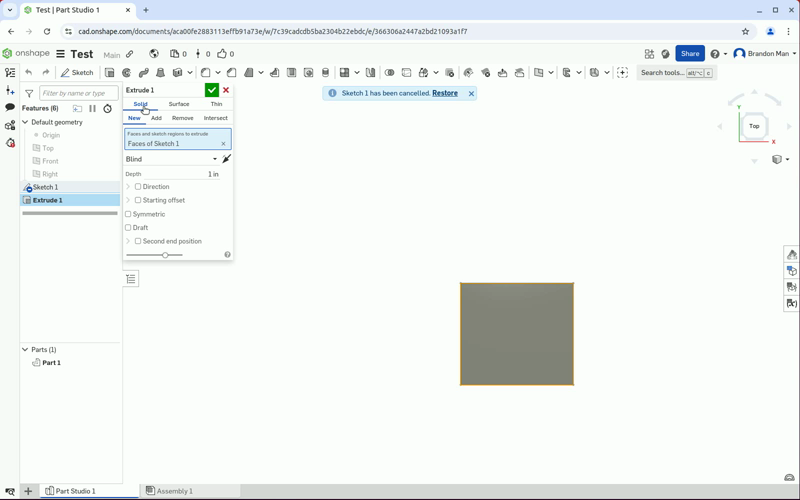
click(143, 106)
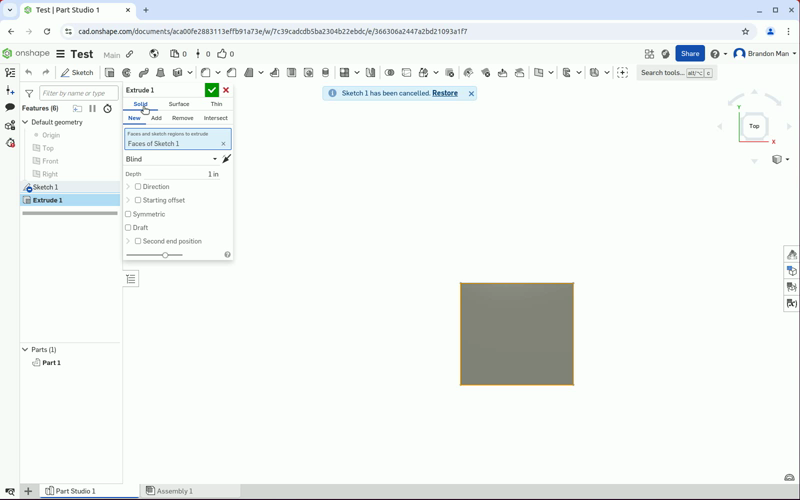
mouse_move(137, 120)
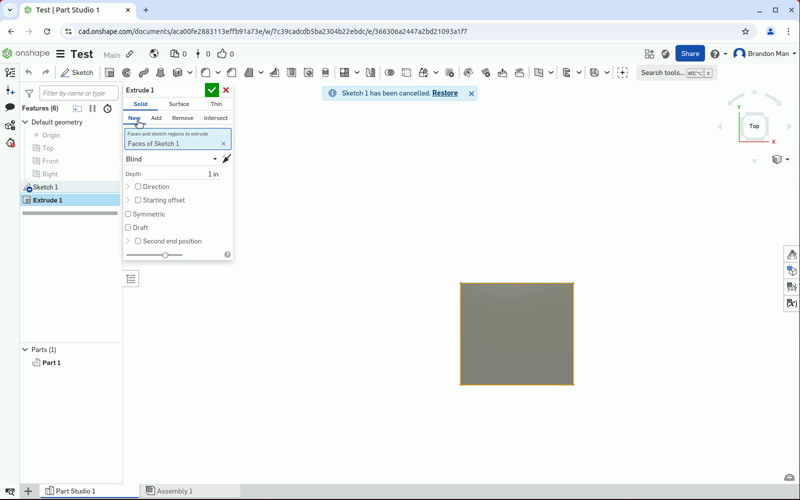
click(137, 120)
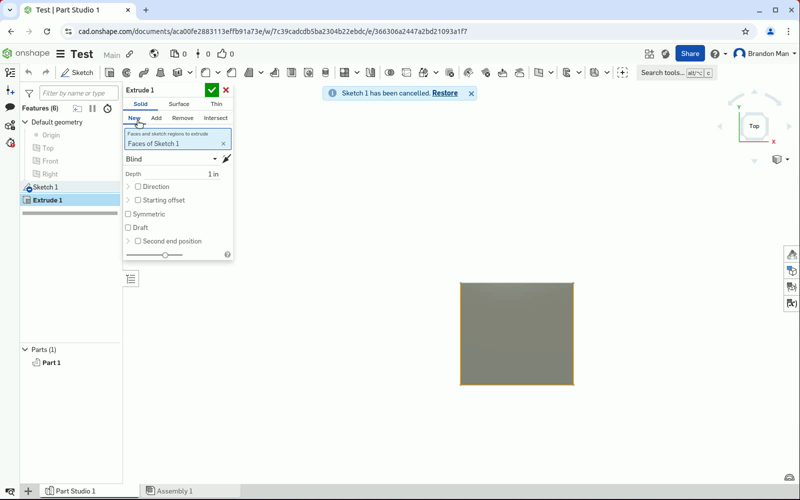
key(tab, 4)
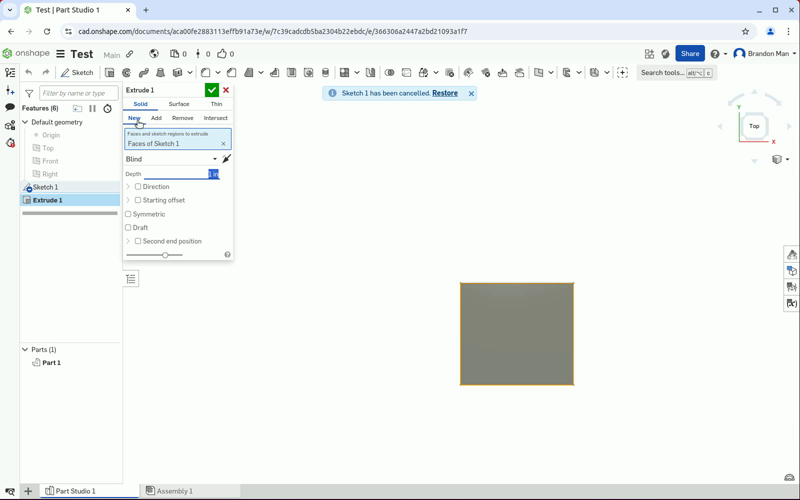
text(4.574)
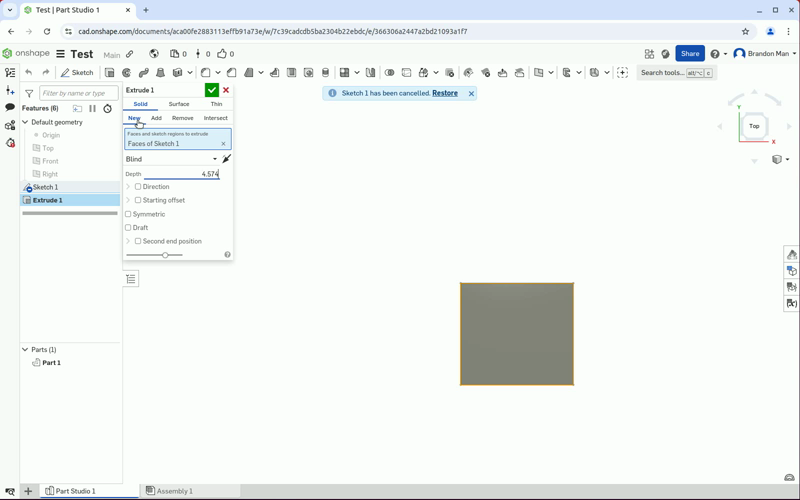
key(enter)
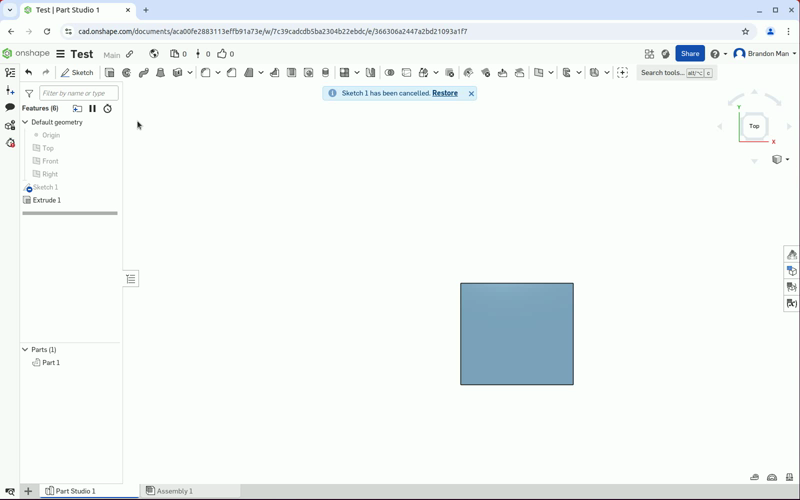
key(shift+h)
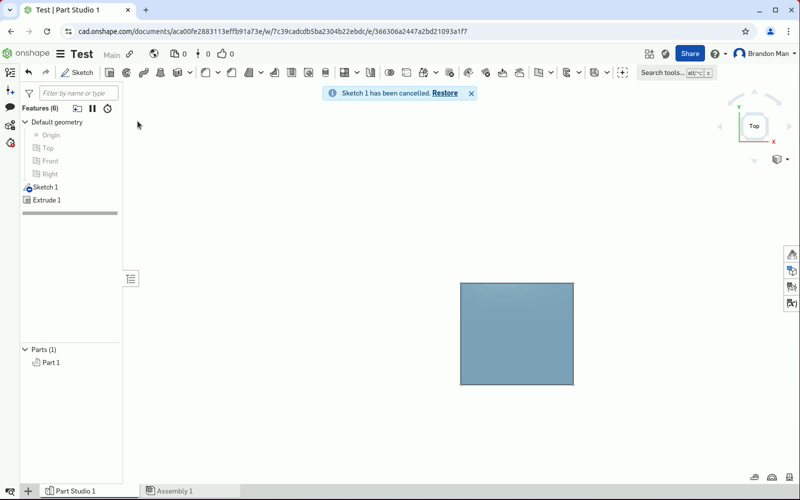
key(shift+h)
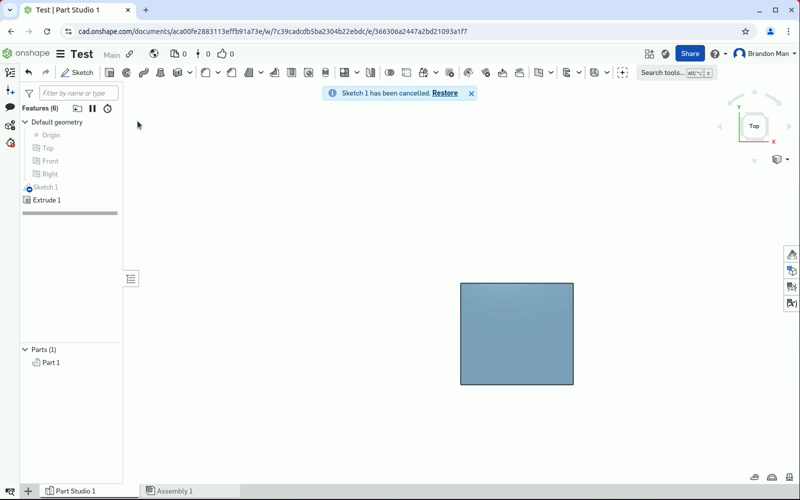
mouse_move(73, 189)
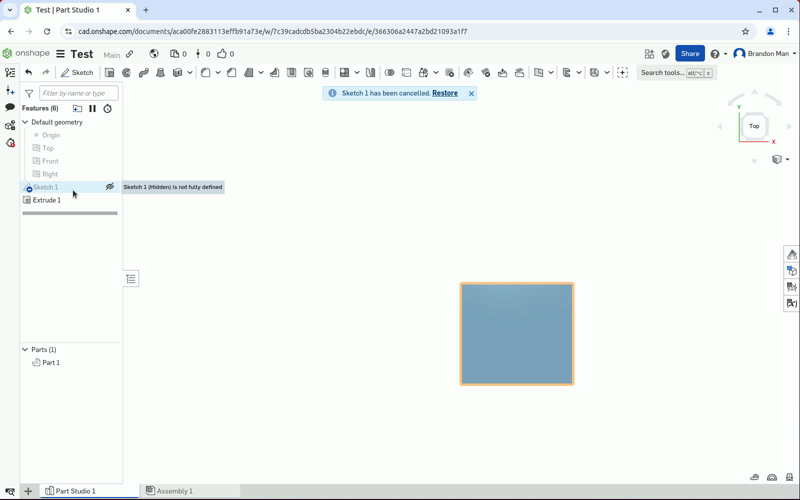
click(73, 189)
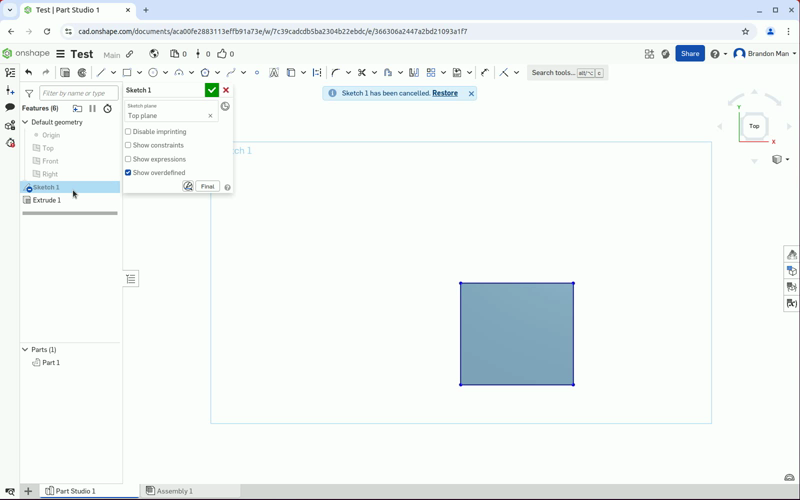
mouse_move(229, 92)
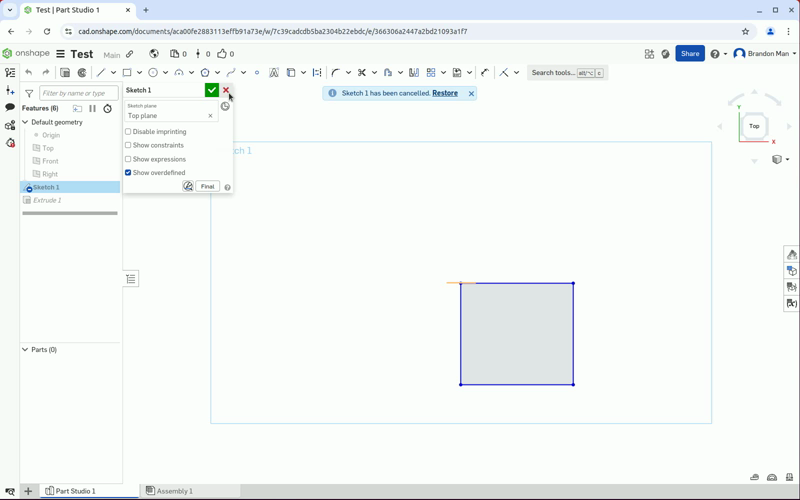
click(229, 92)
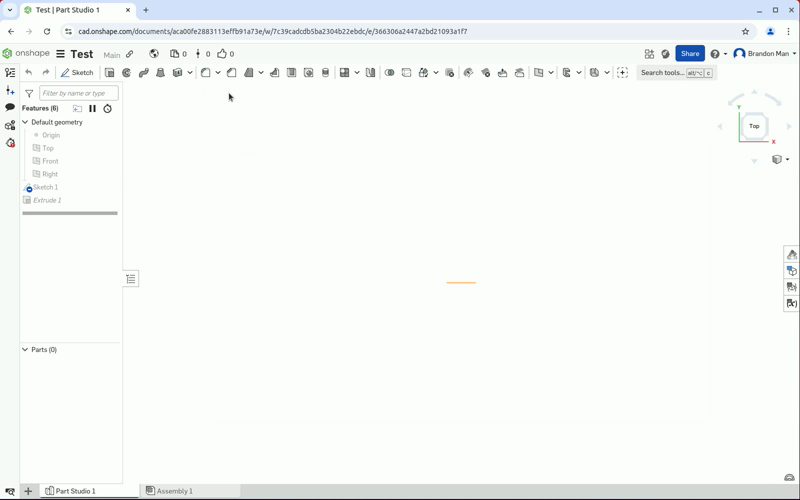
mouse_move(541, 75)
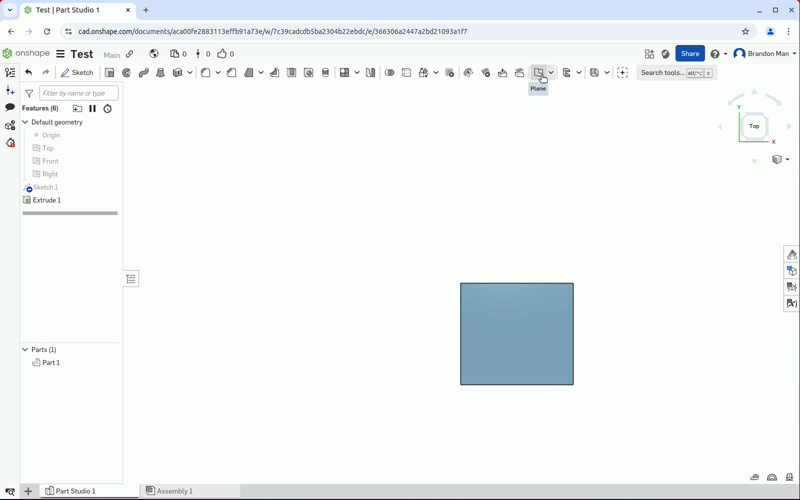
click(541, 75)
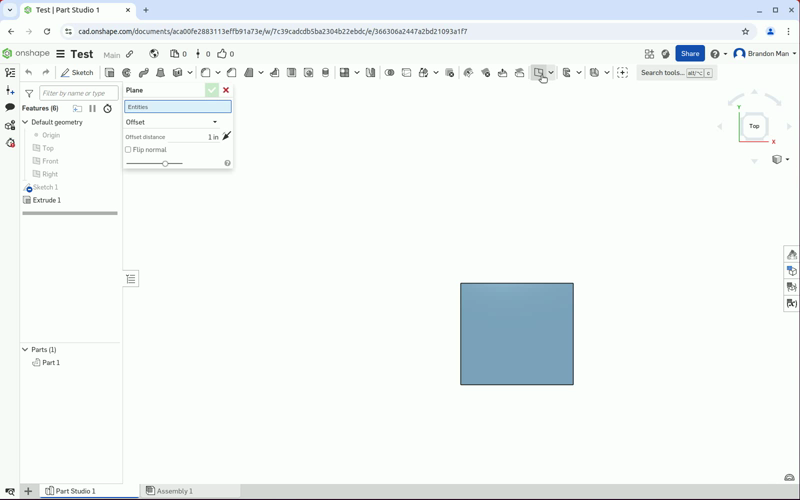
mouse_move(73, 150)
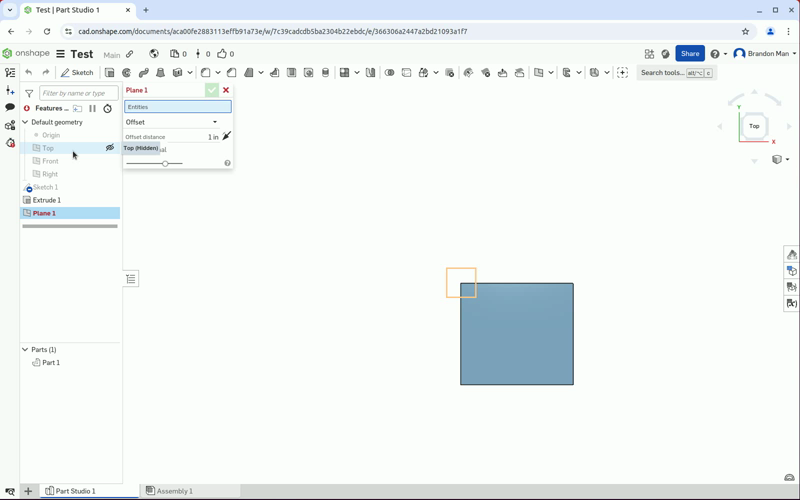
click(73, 150)
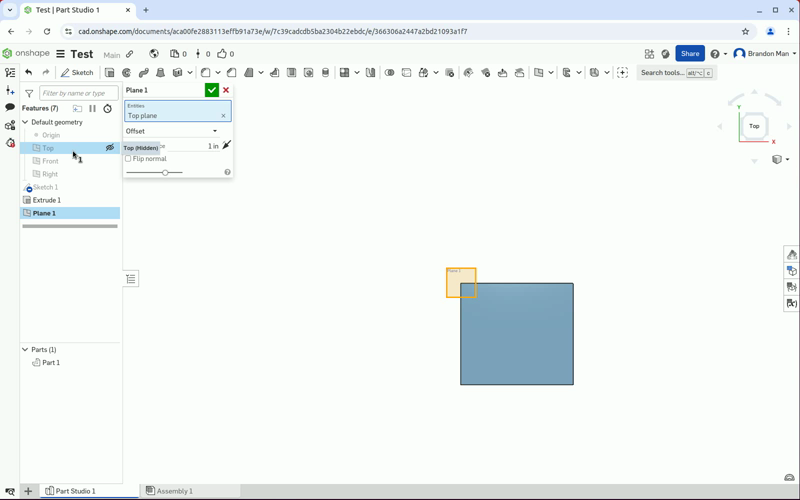
key(tab, 2)
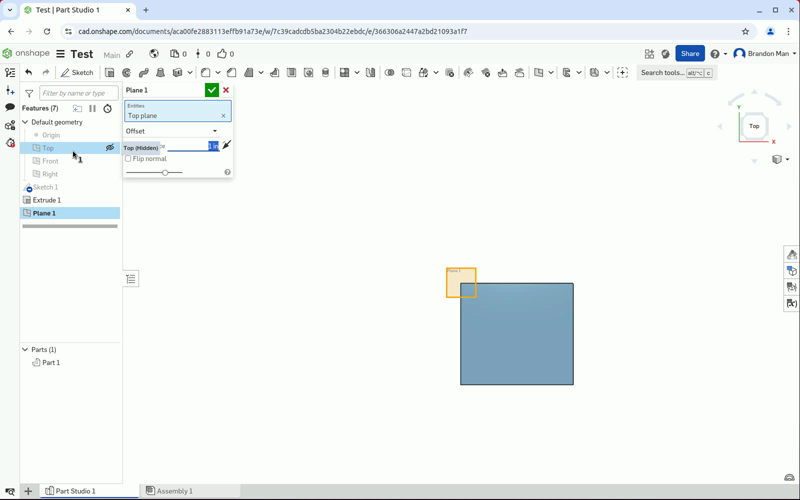
text(4.56)
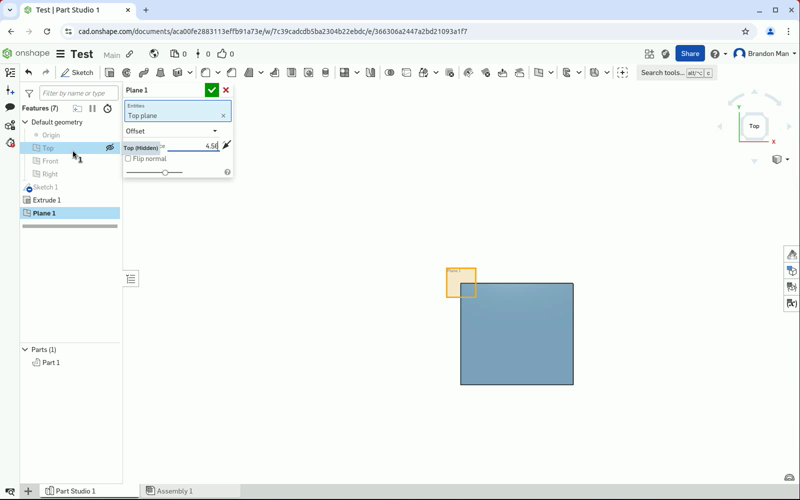
key(enter, 2)
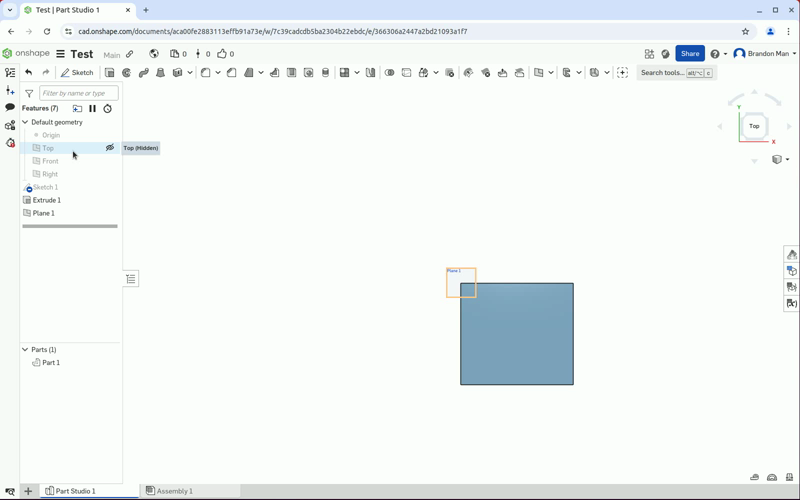
key(shift+s)
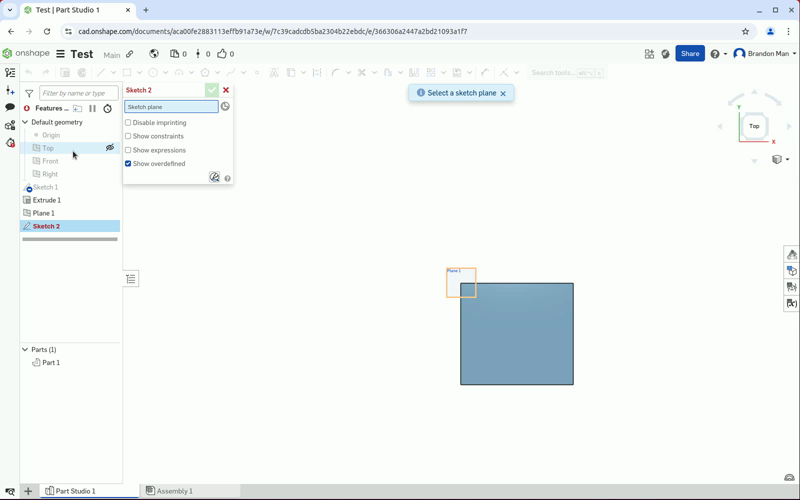
mouse_move(73, 215)
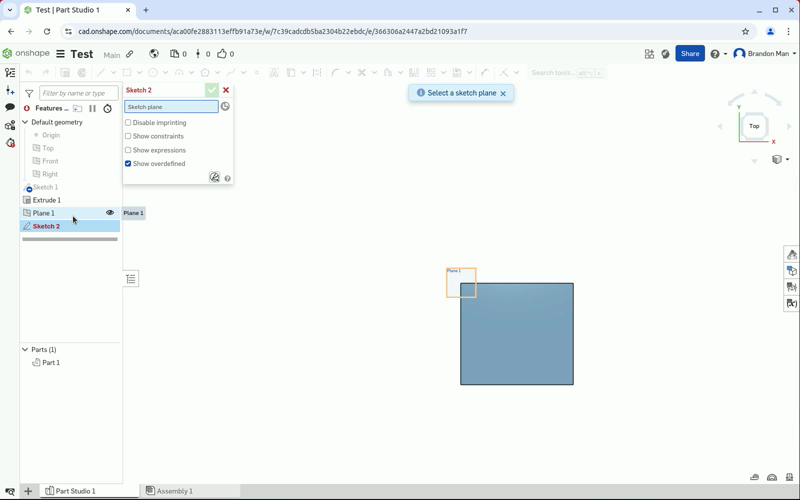
click(73, 215)
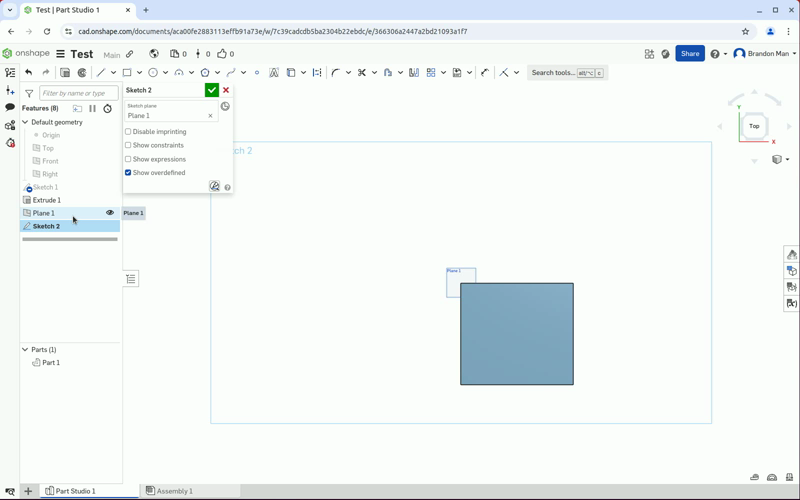
mouse_move(73, 352)
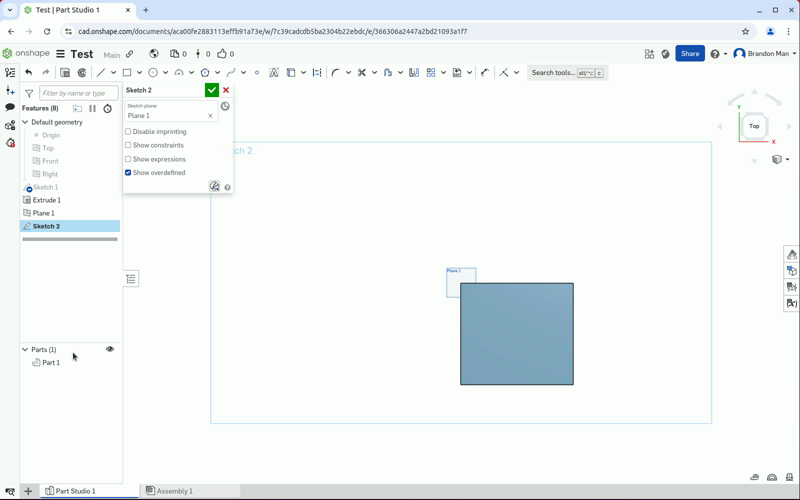
key(y)
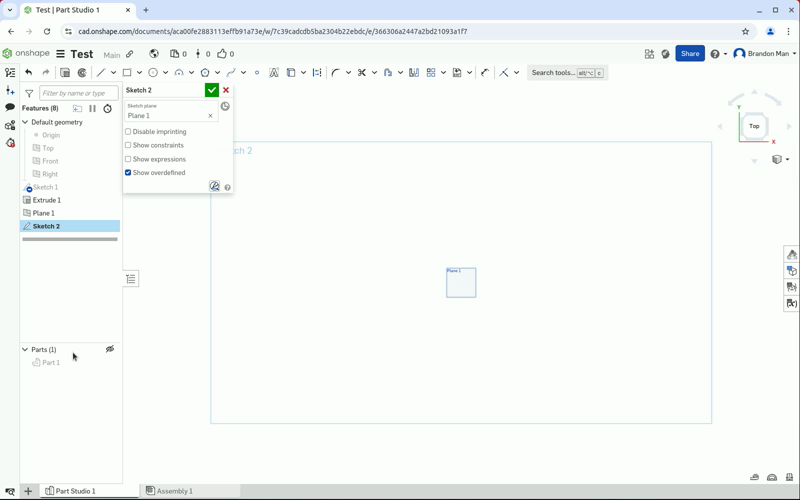
key(l)
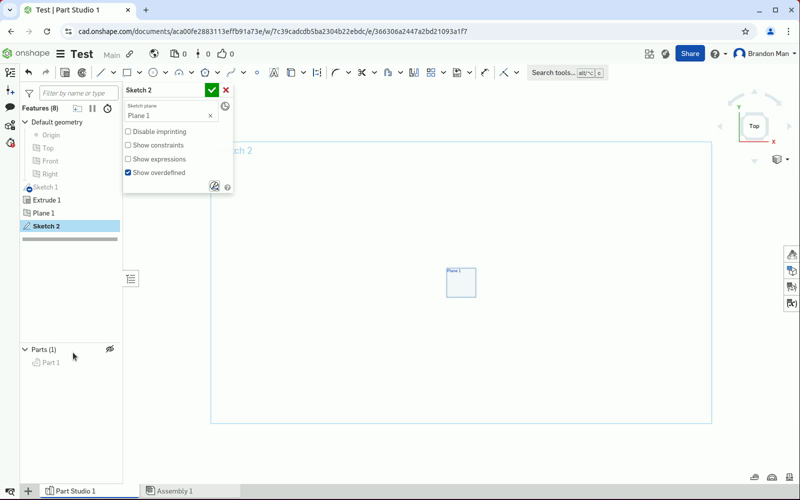
key_down(shift)
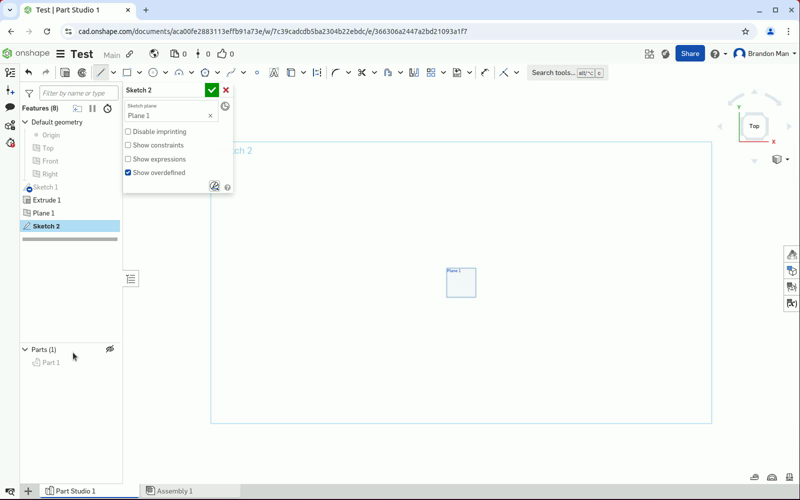
mouse_move(460, 305)
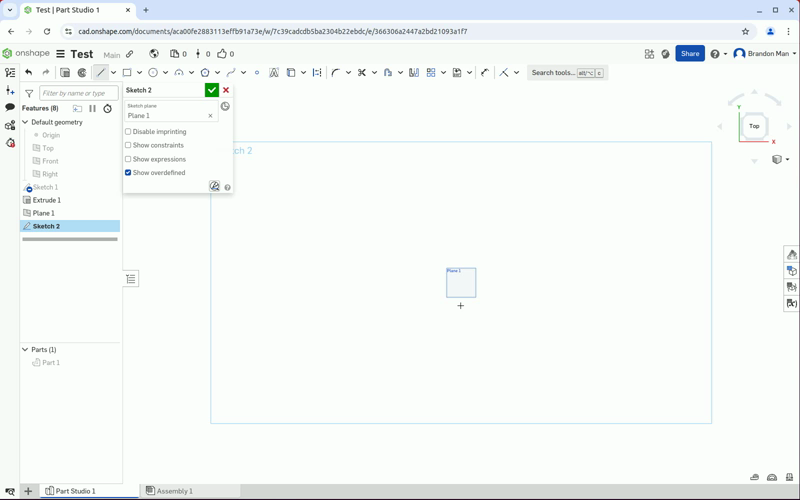
click(460, 305)
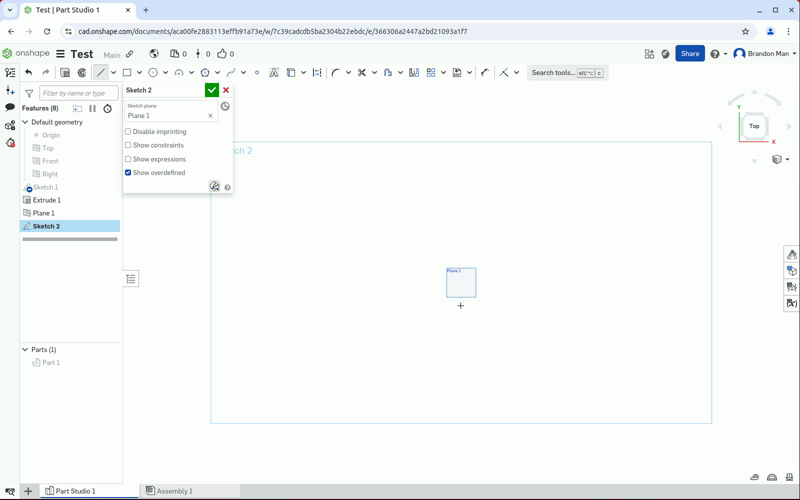
key_up(shift)
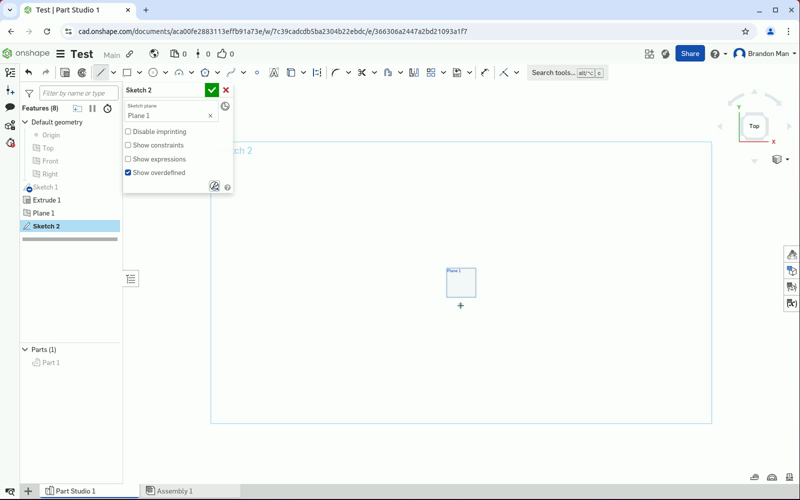
key_down(shift)
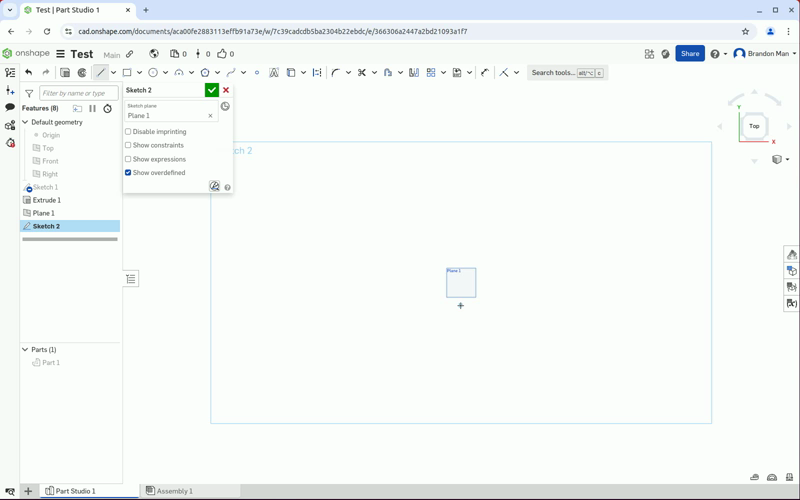
mouse_move(573, 305)
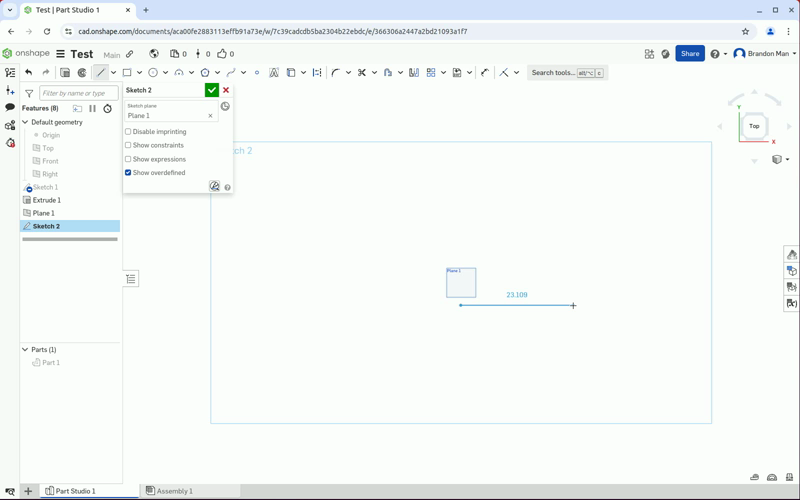
click(573, 305)
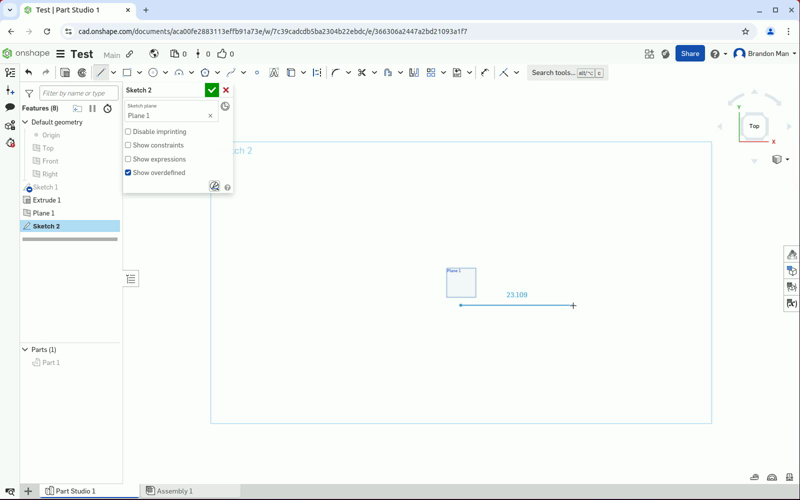
key_up(shift)
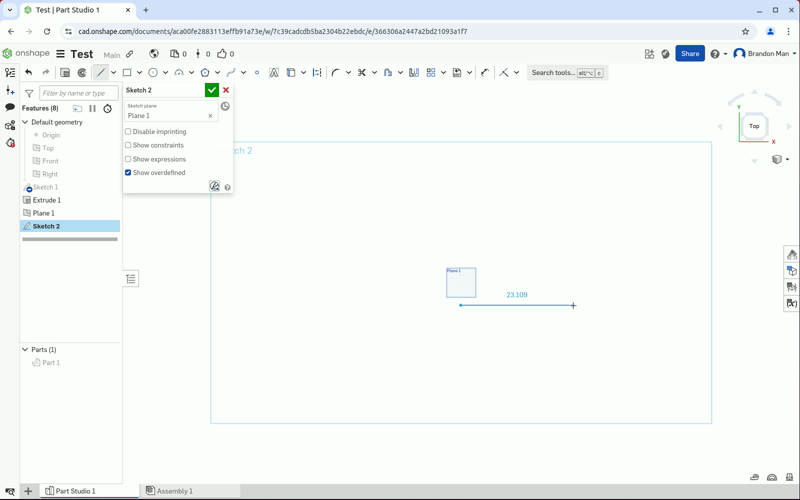
key_down(shift)
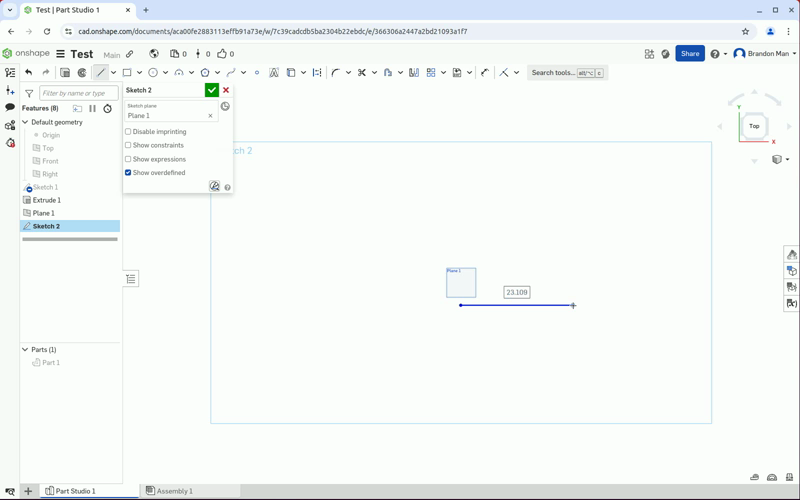
mouse_move(589, 305)
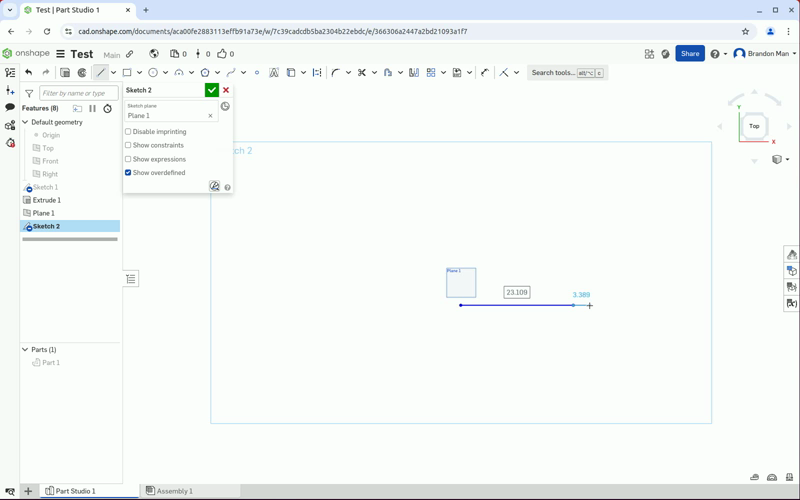
mouse_move(573, 282)
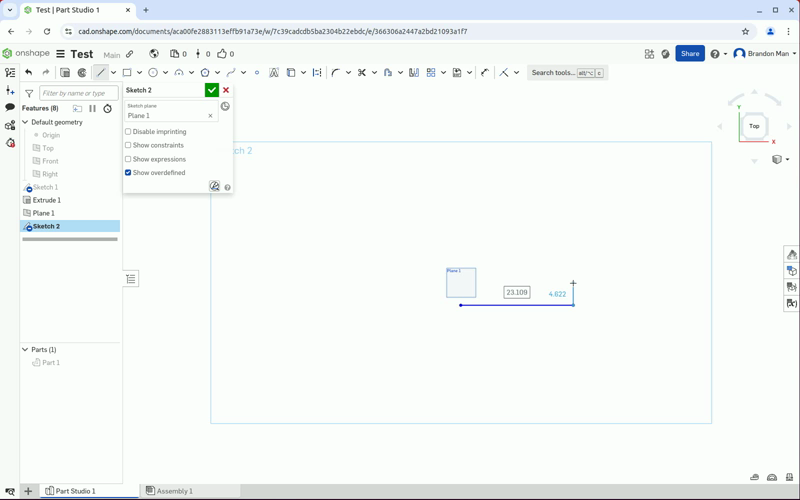
click(573, 282)
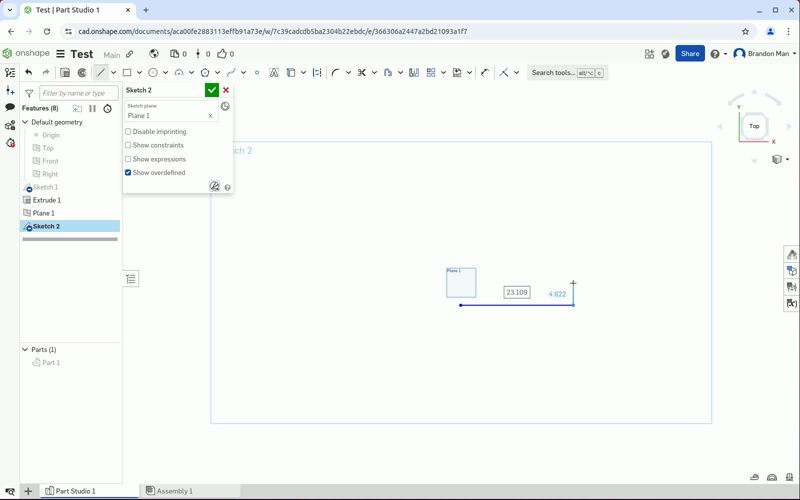
key_up(shift)
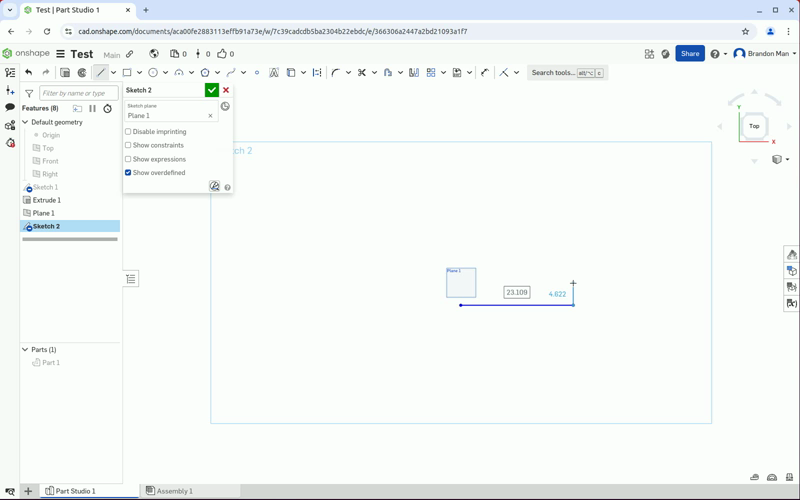
key_down(shift)
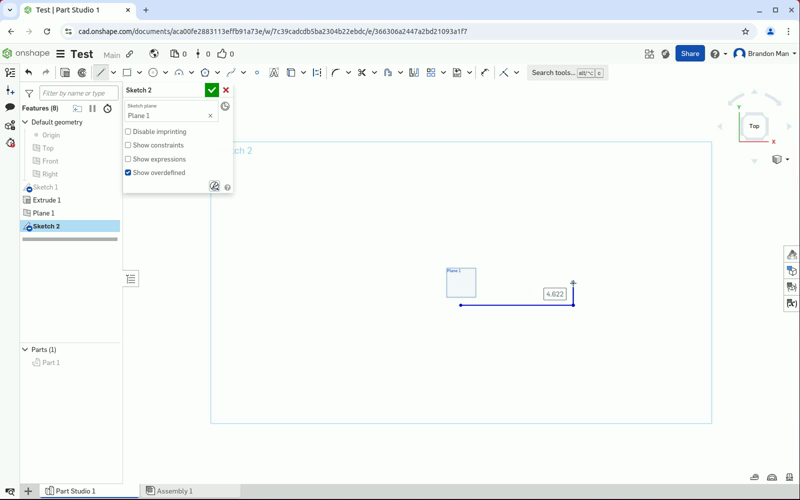
mouse_move(460, 282)
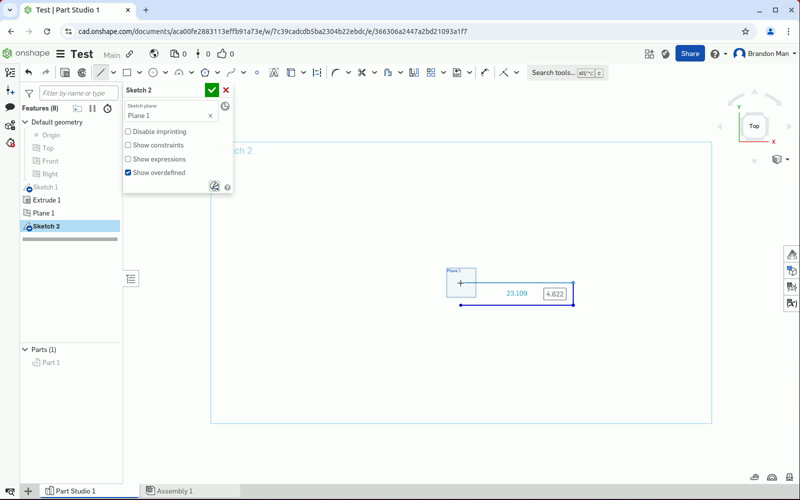
click(460, 282)
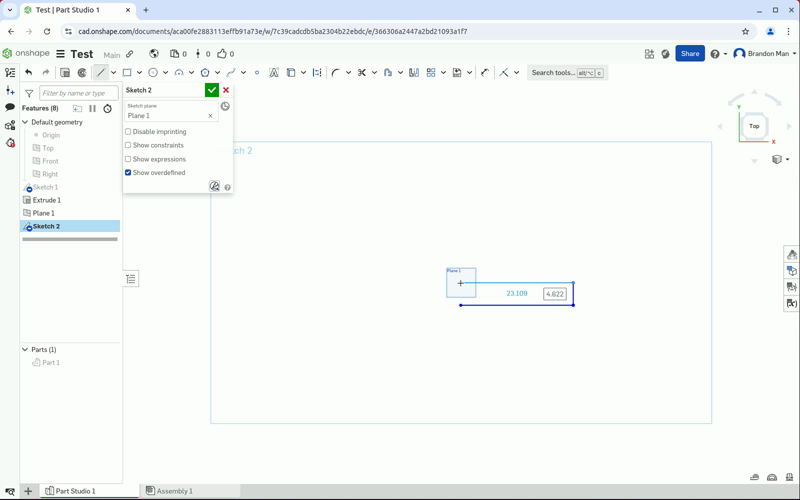
key_up(shift)
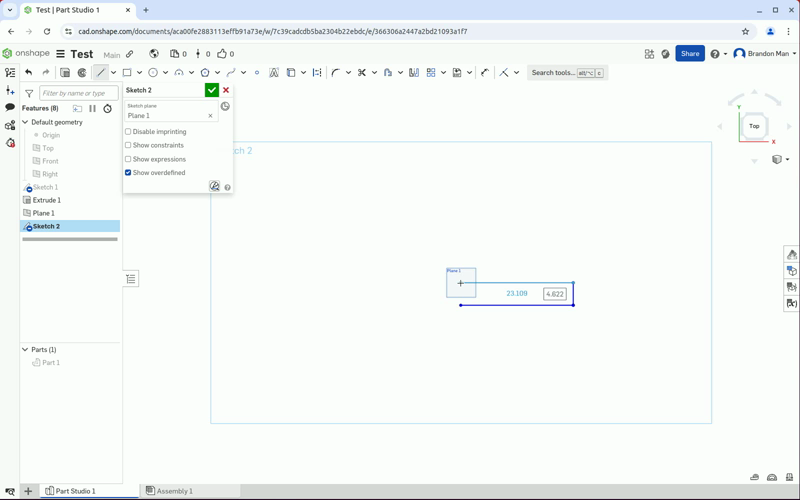
mouse_move(490, 282)
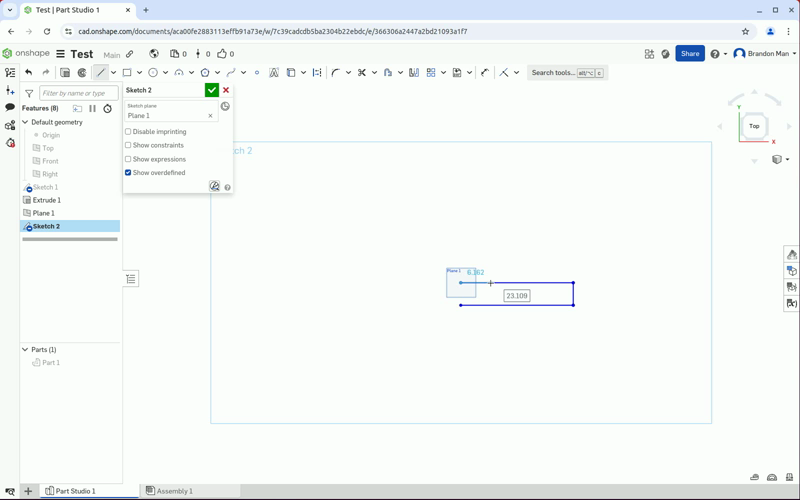
key_down(shift)
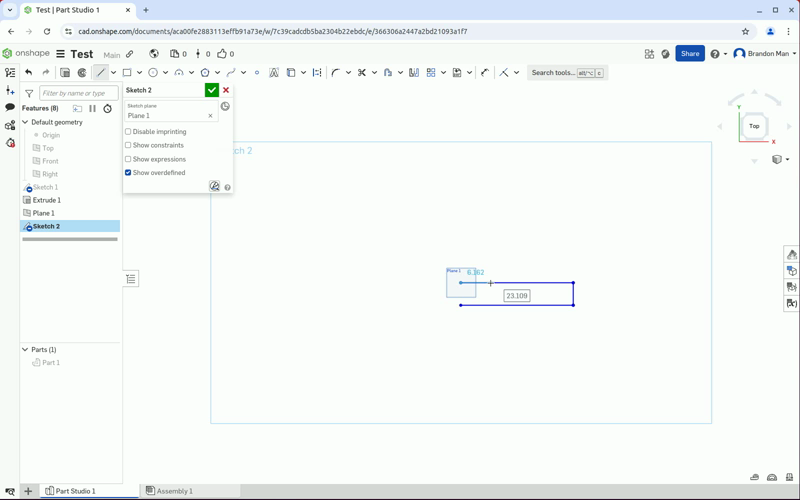
mouse_move(460, 305)
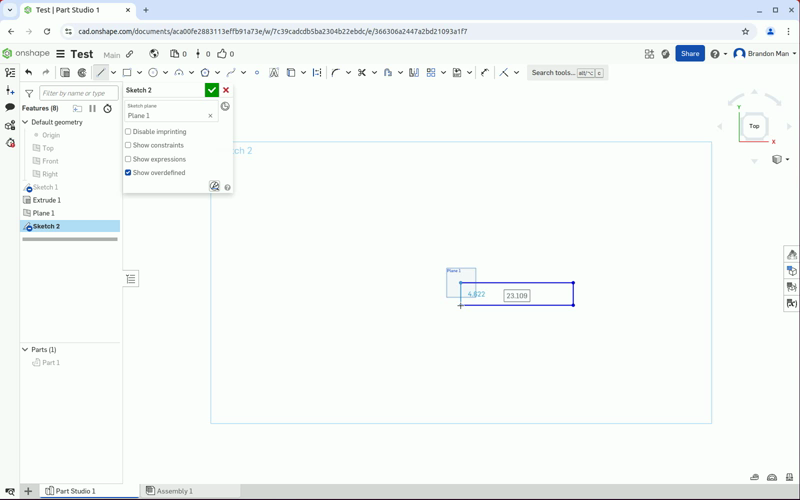
key_up(shift)
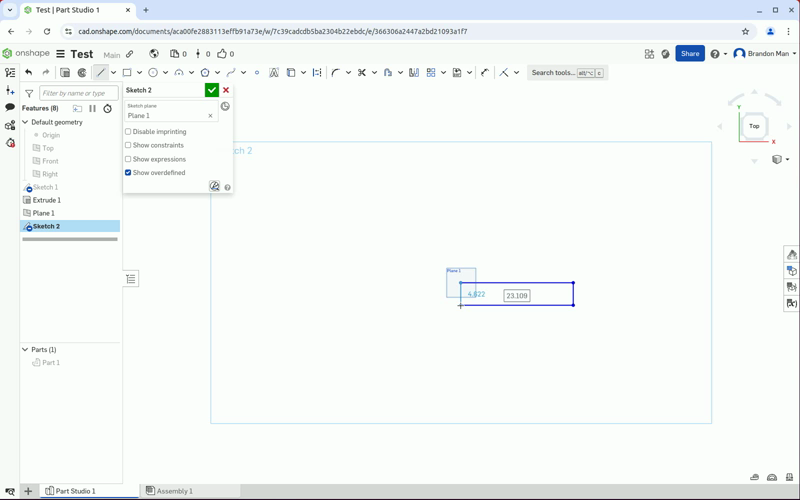
click(460, 305)
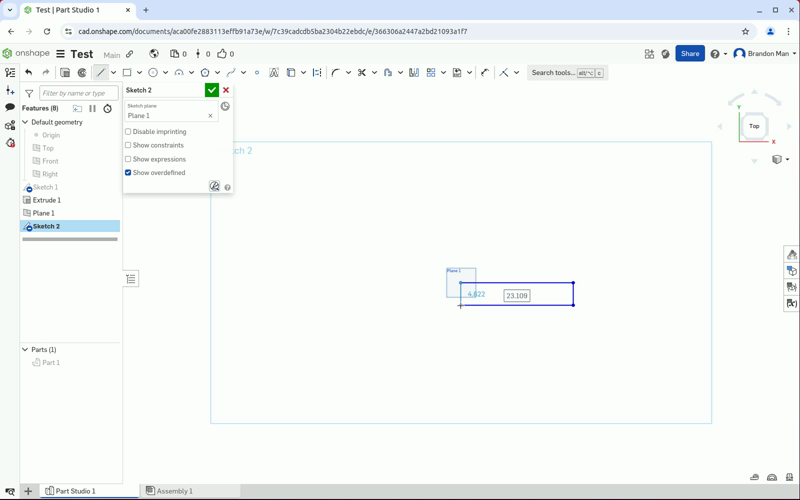
key(esc)
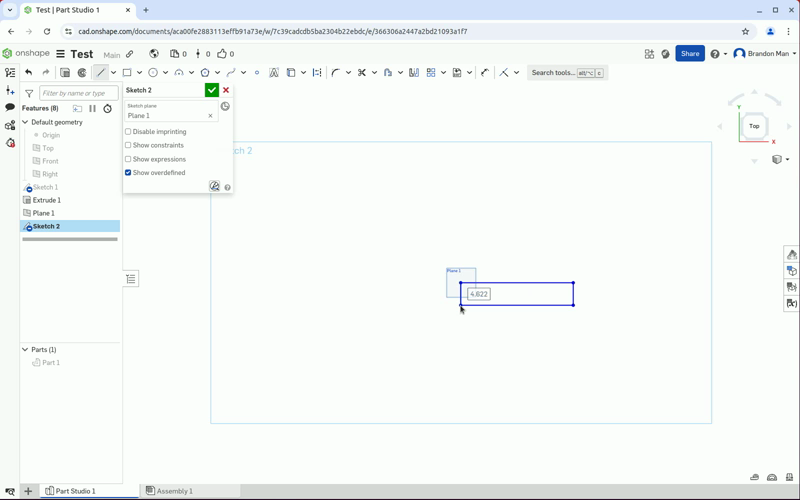
mouse_move(481, 302)
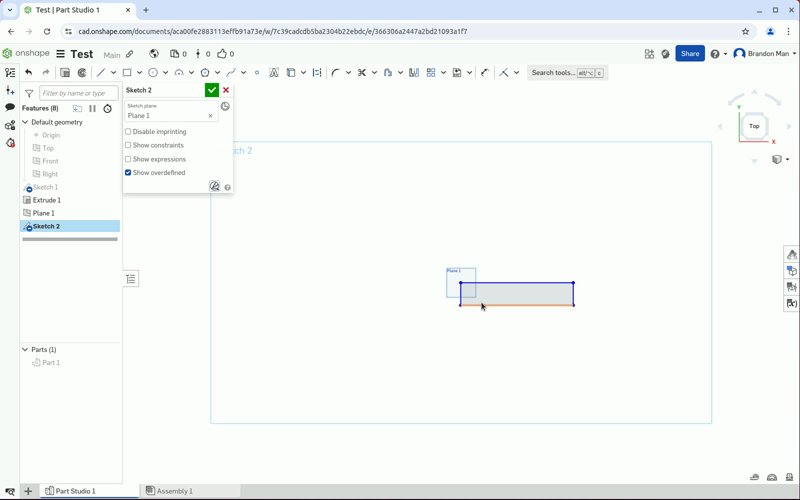
click(481, 302)
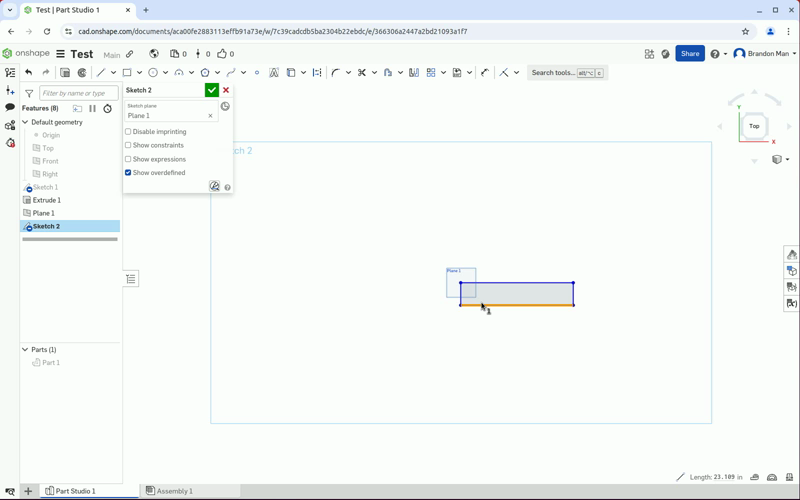
mouse_move(73, 352)
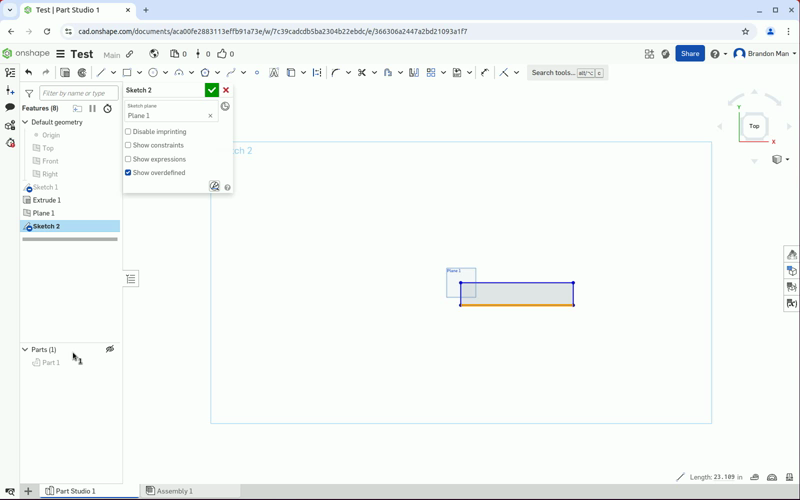
key(shift+y)
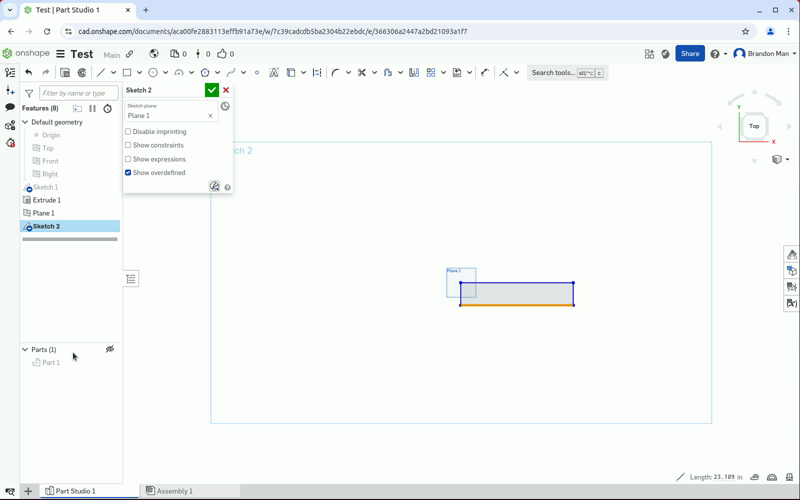
key(shift+e)
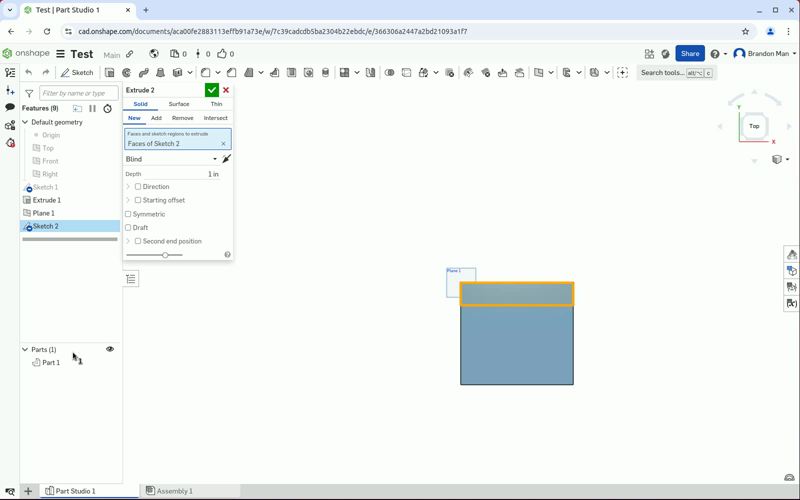
mouse_move(143, 106)
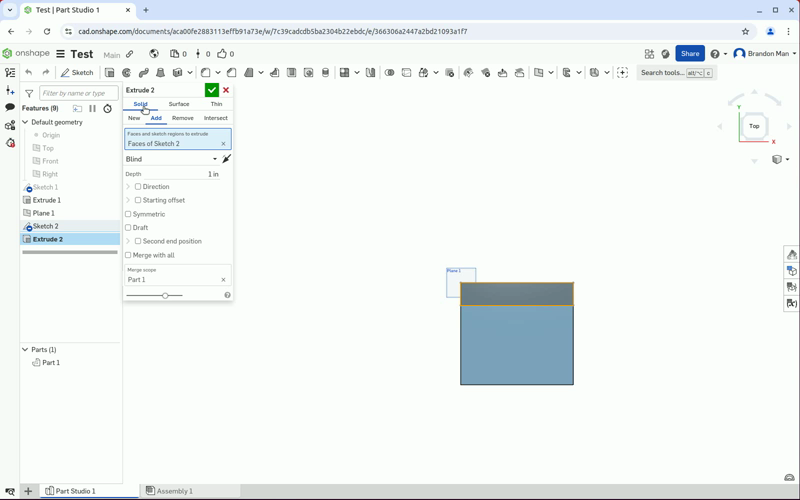
click(143, 106)
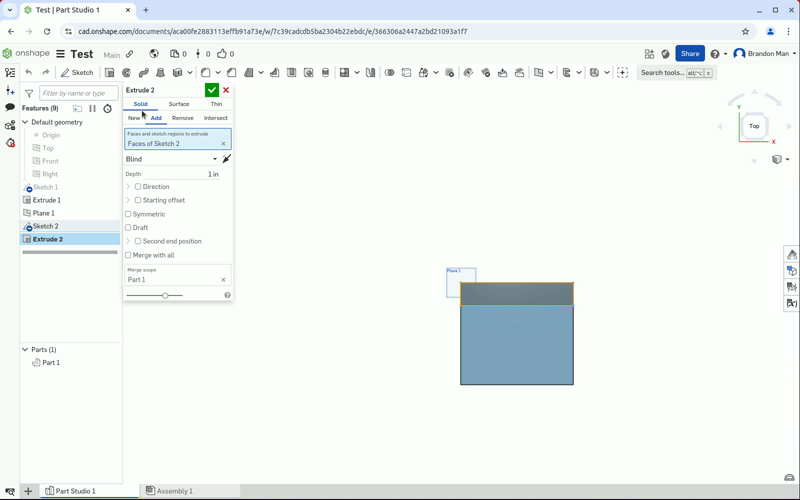
mouse_move(137, 120)
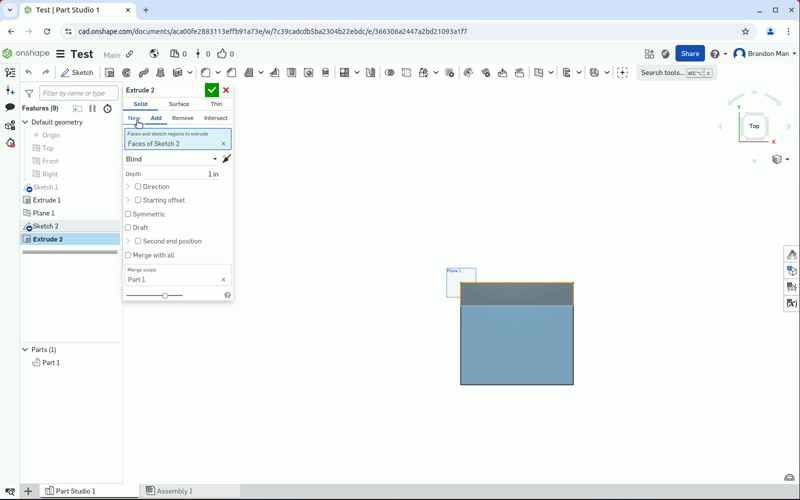
click(137, 120)
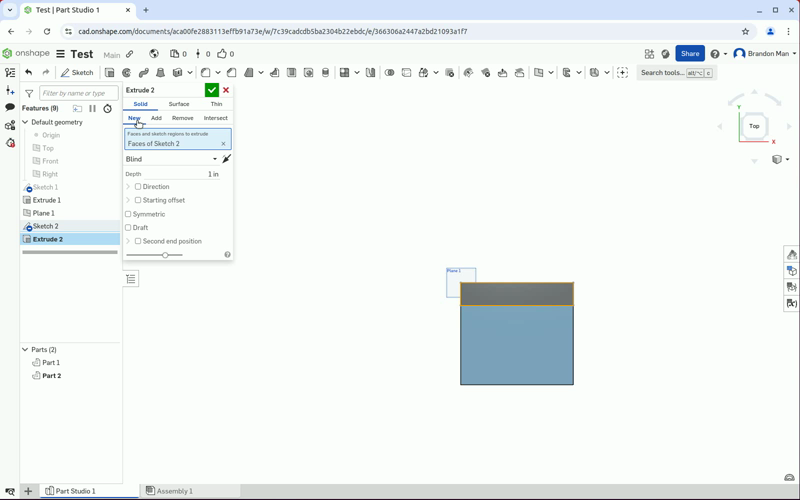
key(tab, 4)
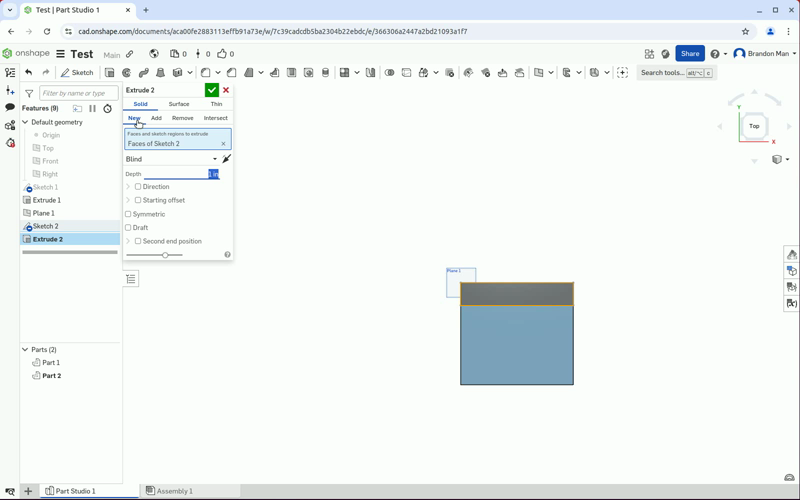
text(18.535)
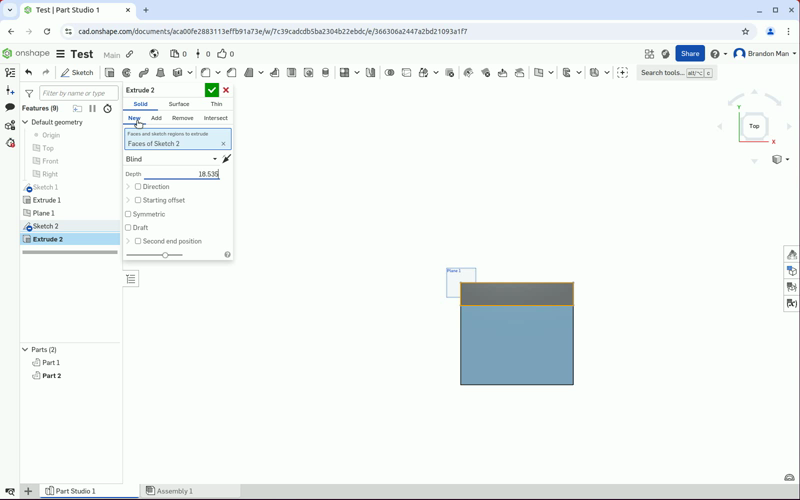
key(enter)
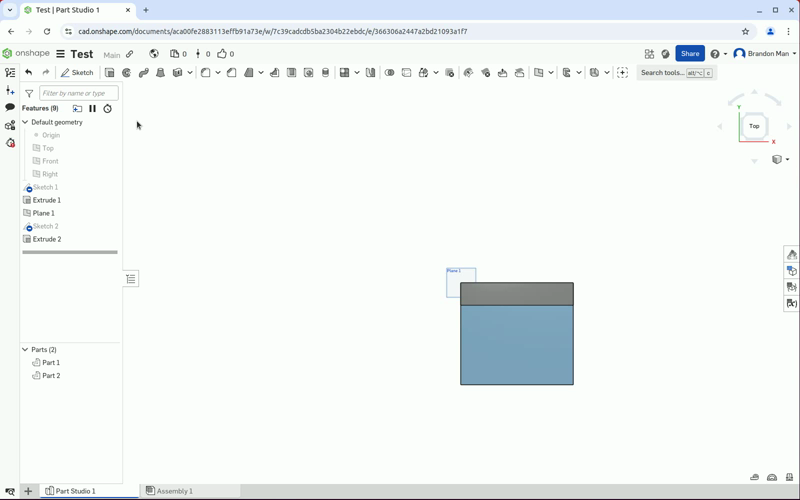
key(shift+h)
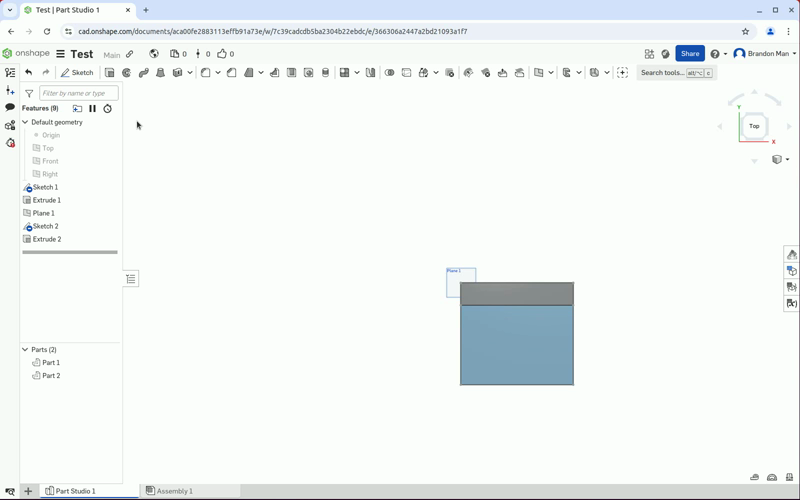
key(shift+h)
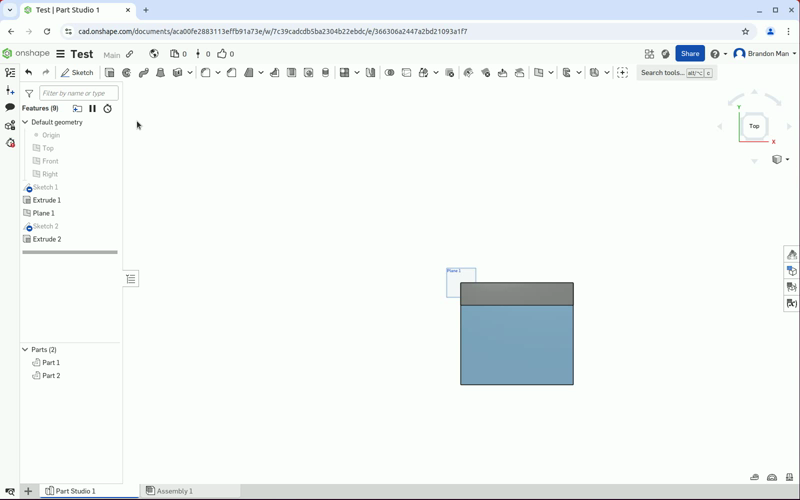
mouse_move(73, 189)
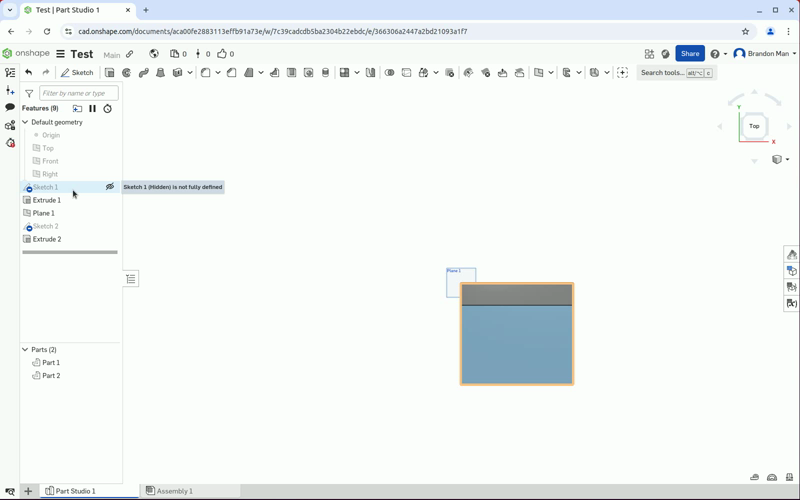
click(73, 189)
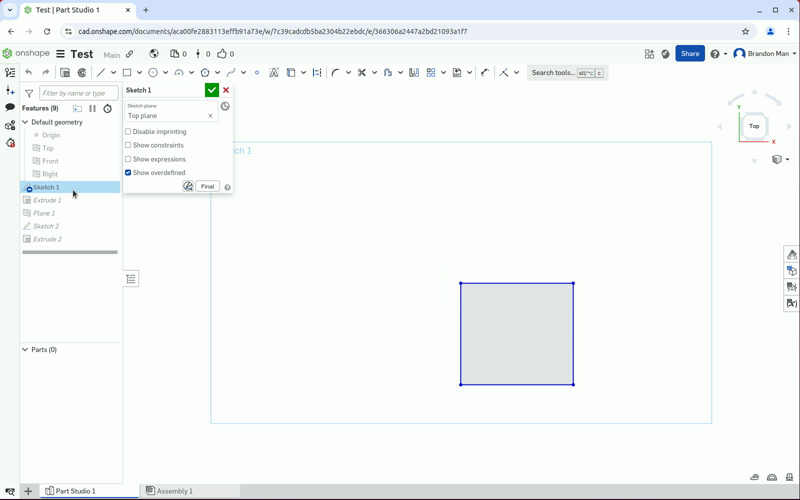
mouse_move(229, 92)
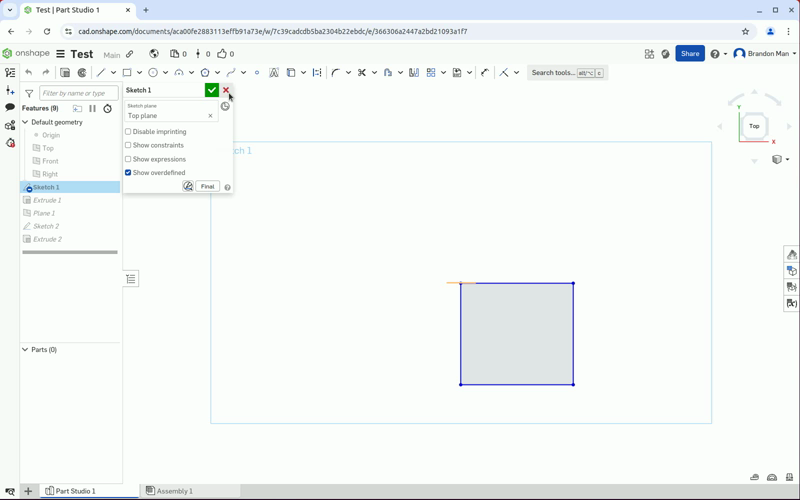
click(229, 92)
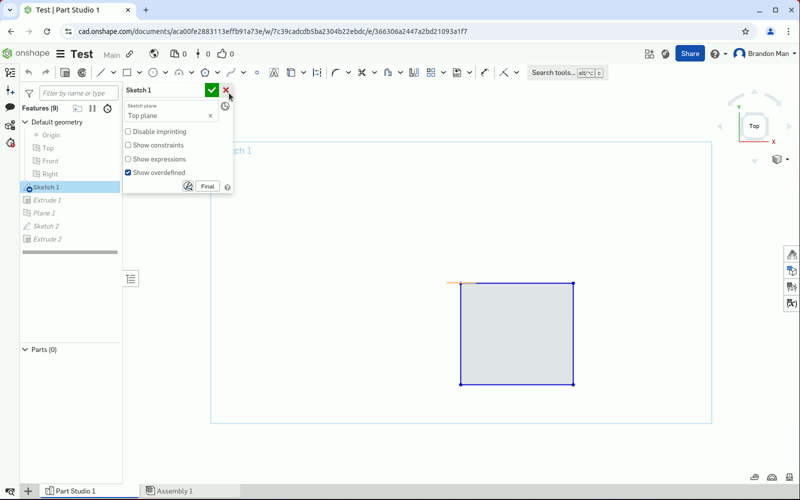
key(shift+s)
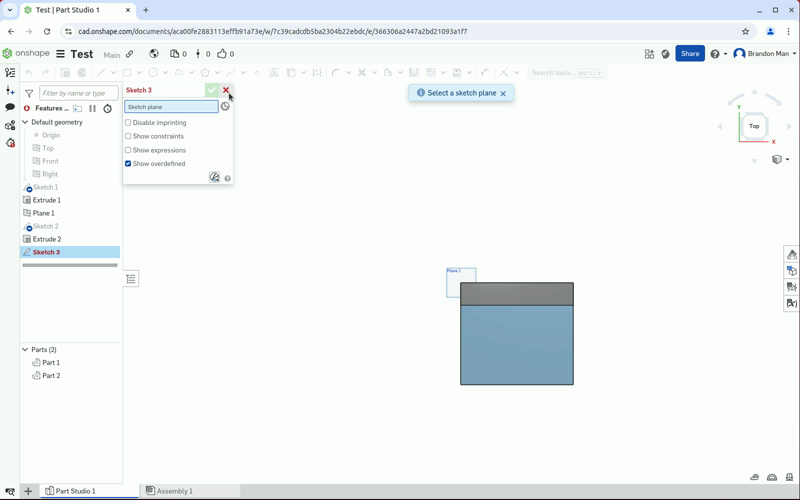
mouse_move(73, 215)
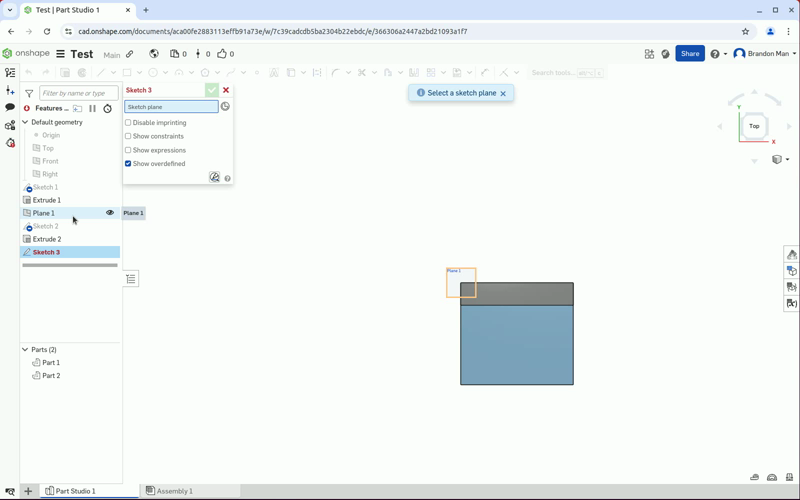
click(73, 215)
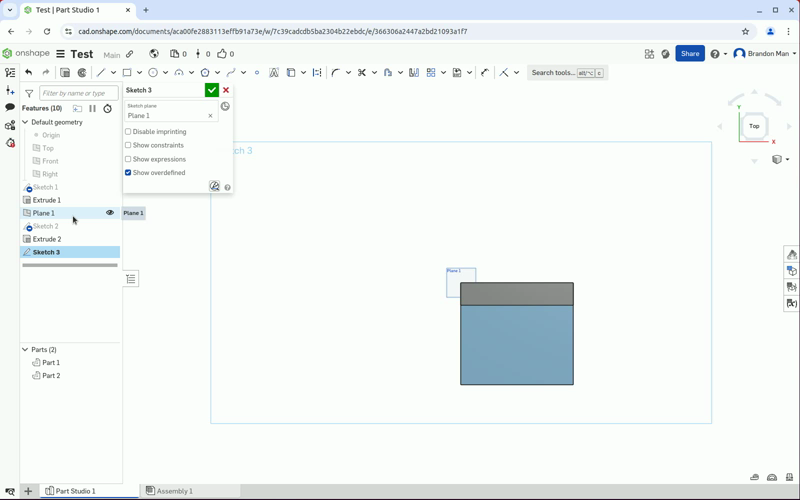
mouse_move(73, 352)
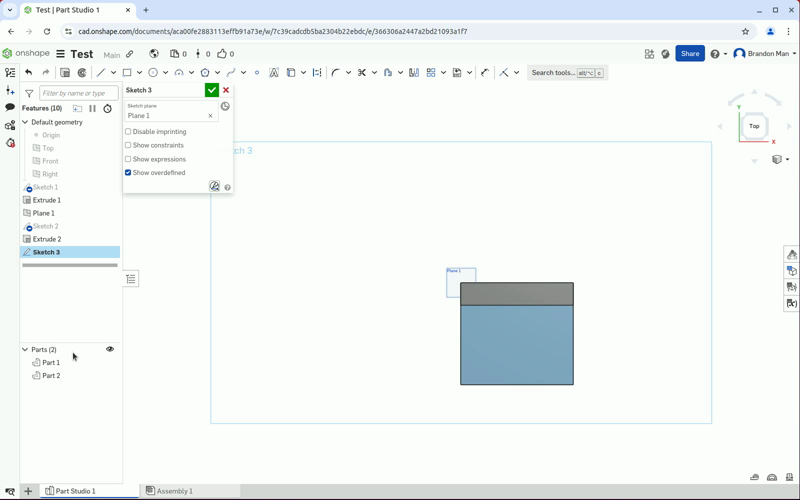
key(y)
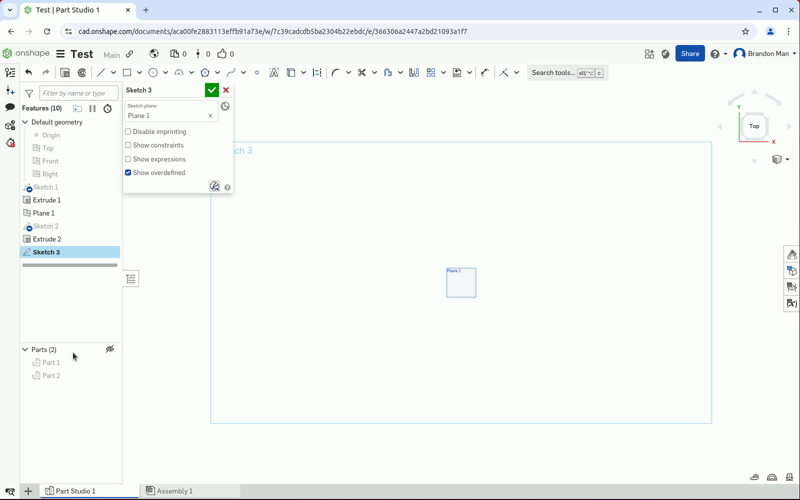
key(l)
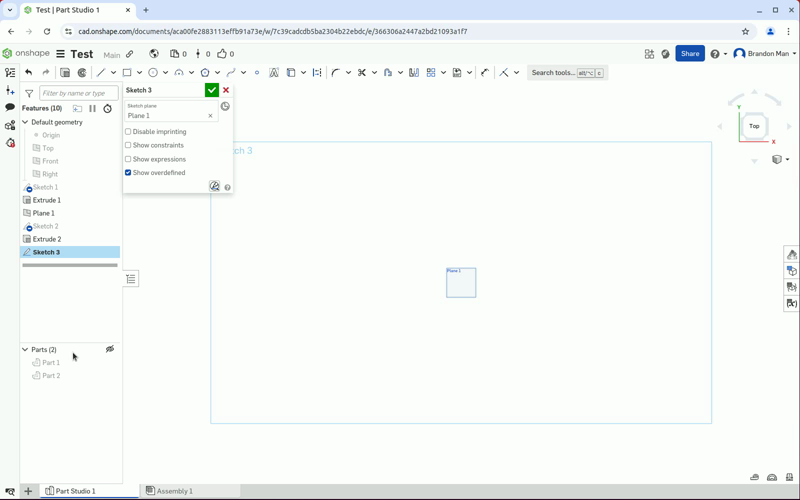
key_down(shift)
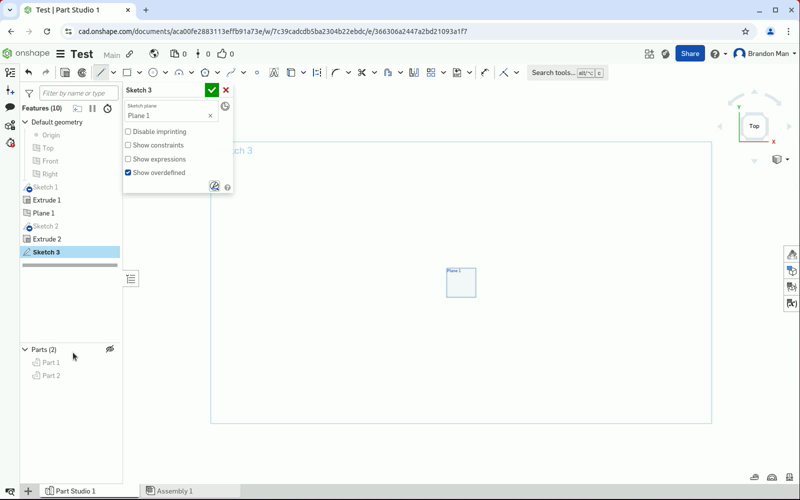
mouse_move(460, 384)
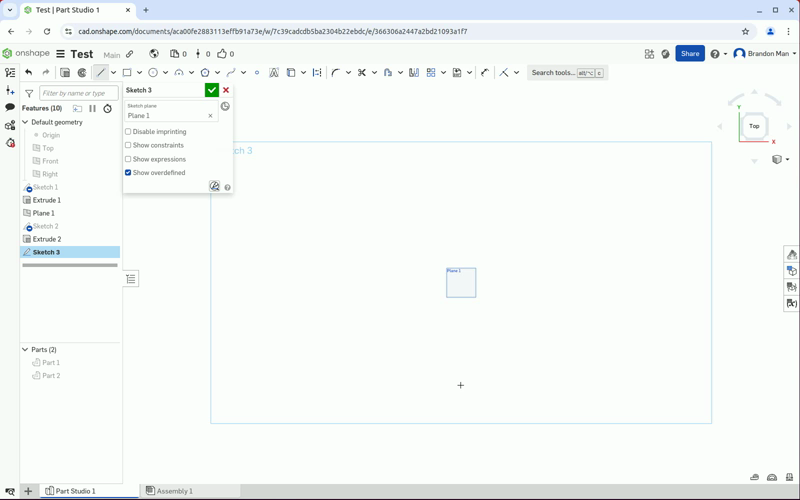
click(460, 384)
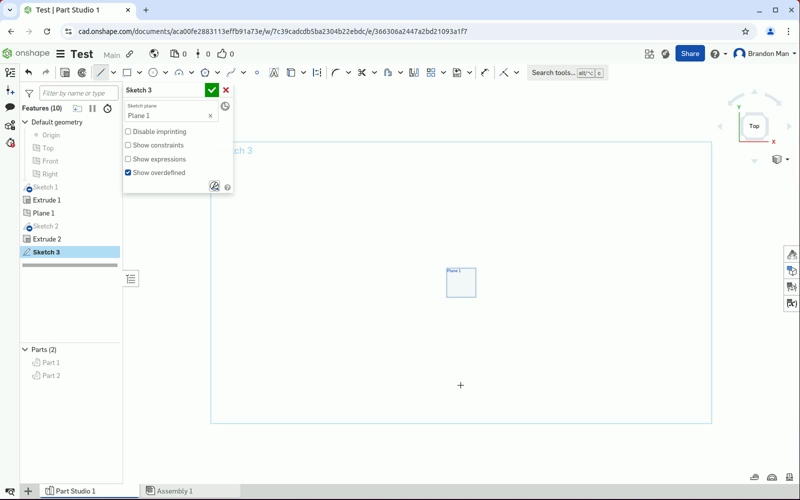
key_up(shift)
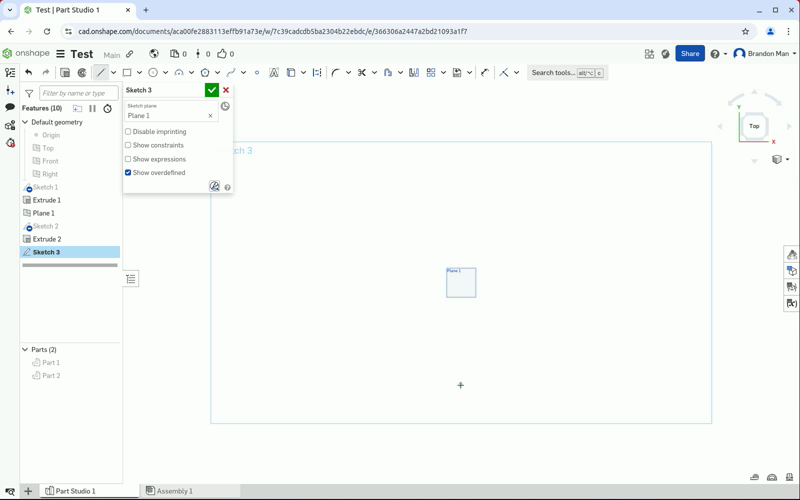
key_down(shift)
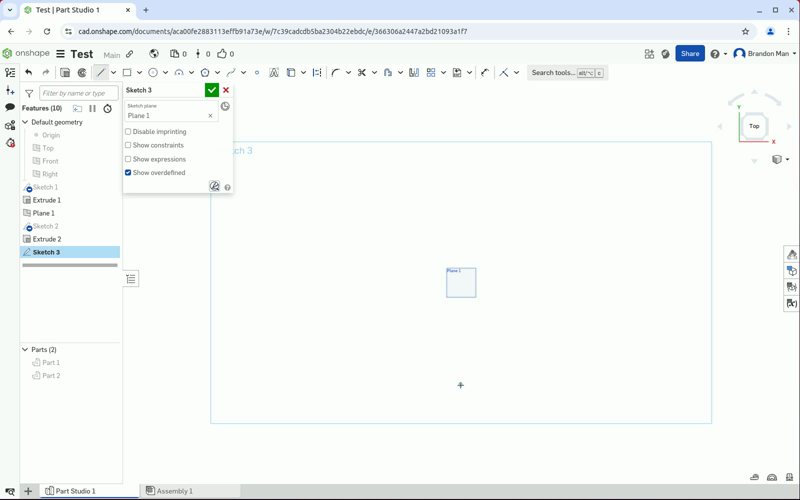
mouse_move(490, 384)
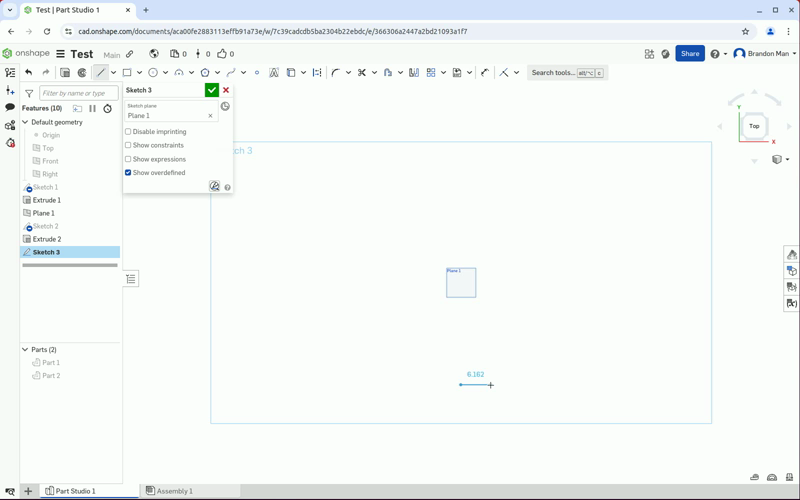
mouse_move(483, 384)
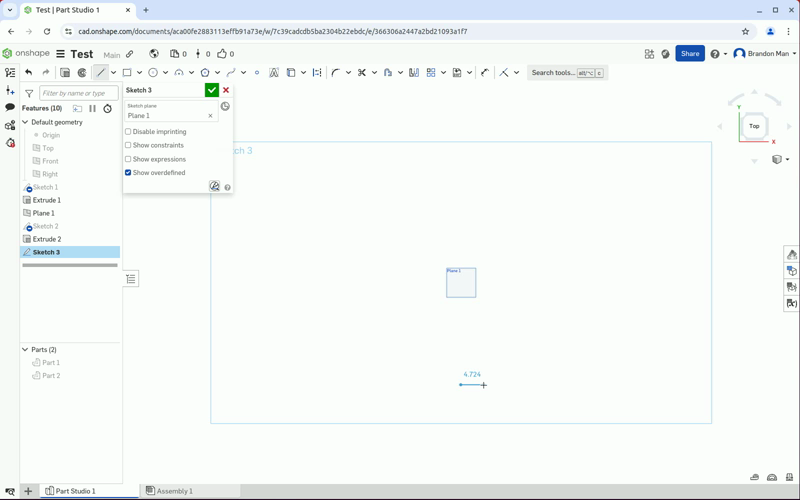
click(483, 384)
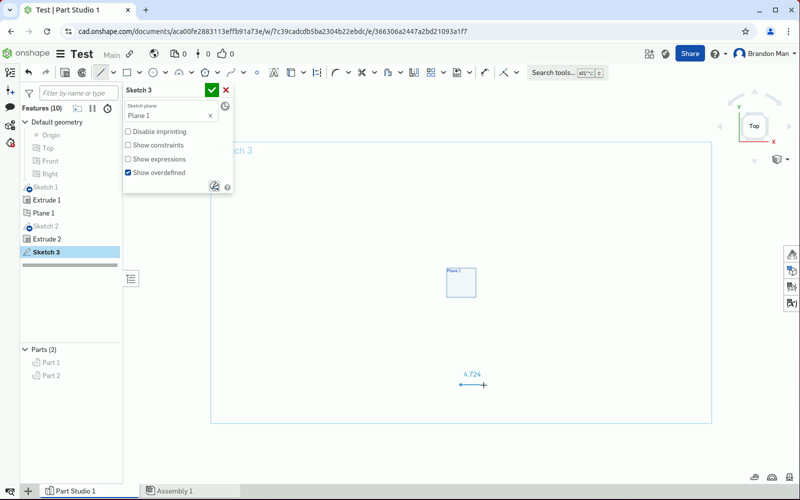
key_up(shift)
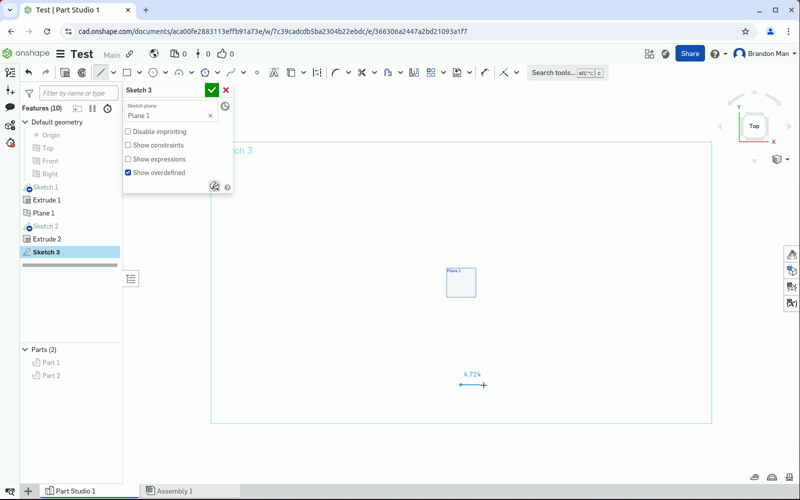
key_down(shift)
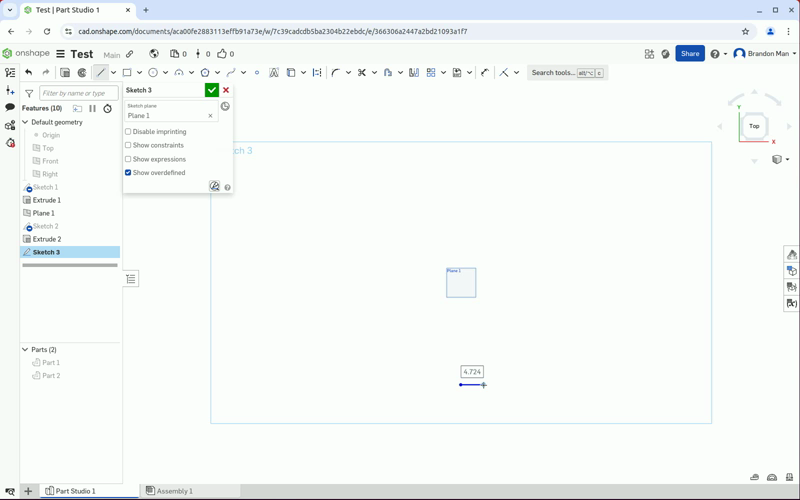
mouse_move(483, 304)
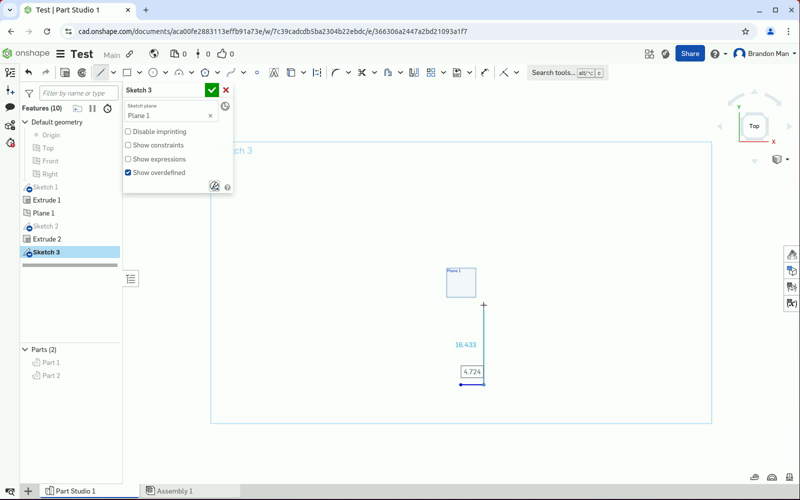
click(483, 304)
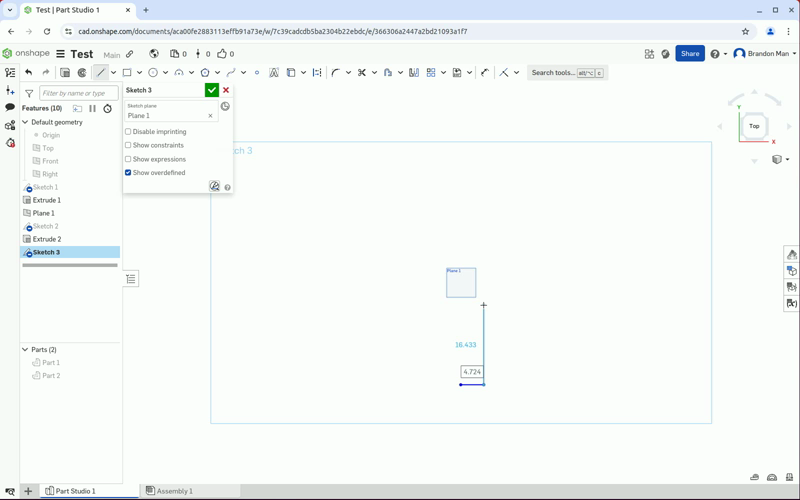
key_up(shift)
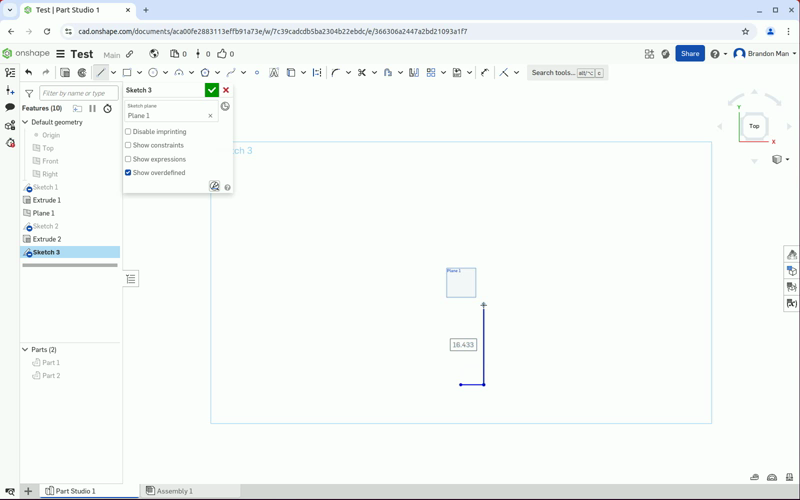
key_down(shift)
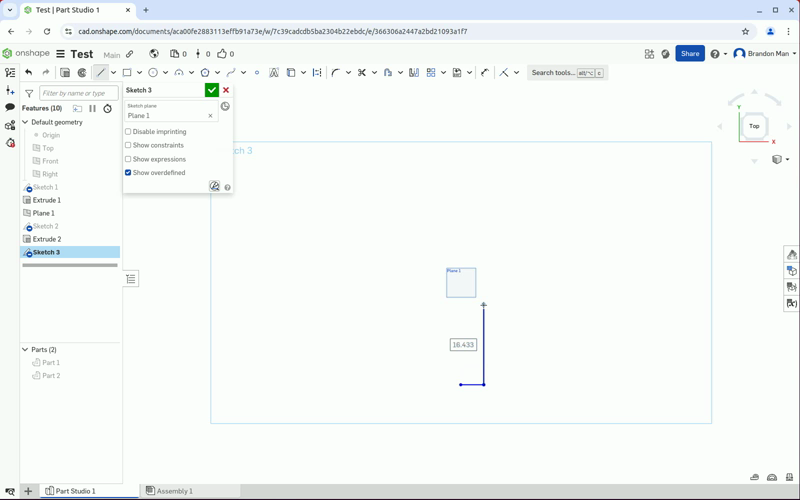
mouse_move(513, 304)
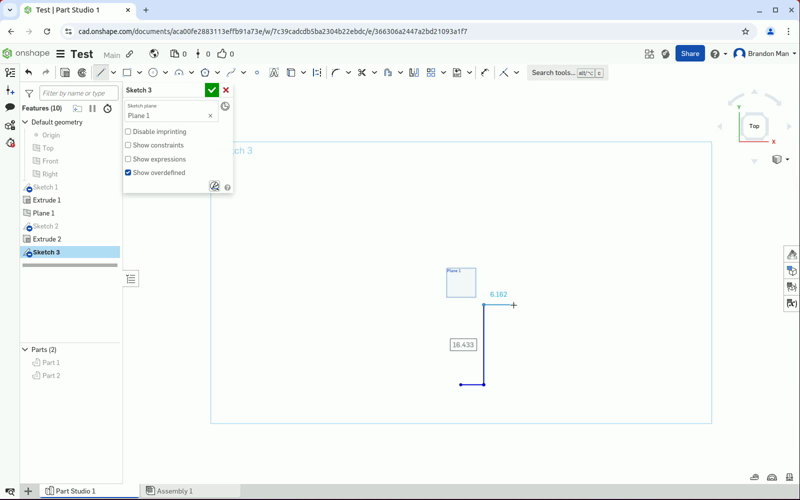
mouse_move(460, 304)
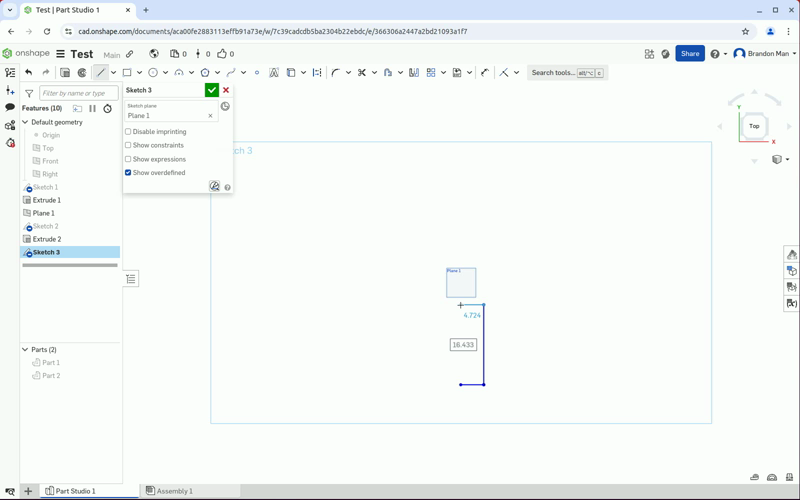
click(460, 304)
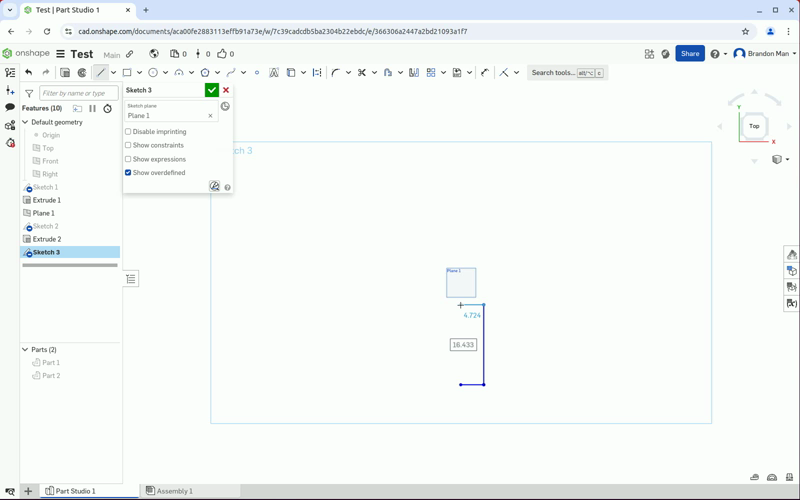
key_up(shift)
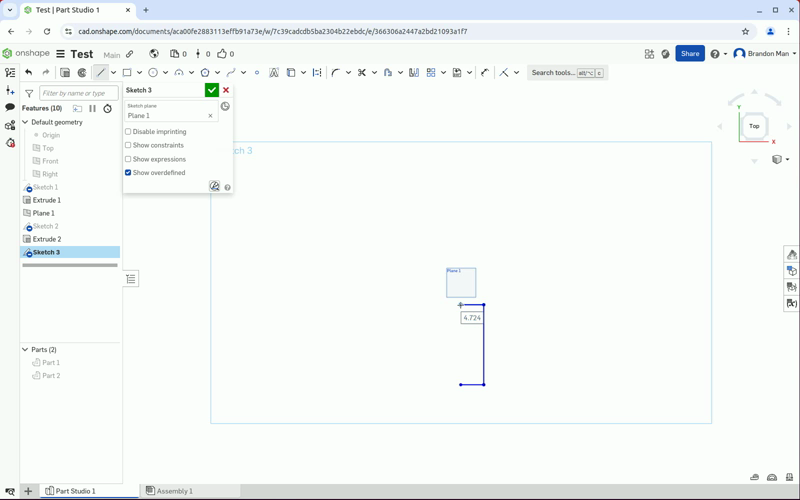
key_down(shift)
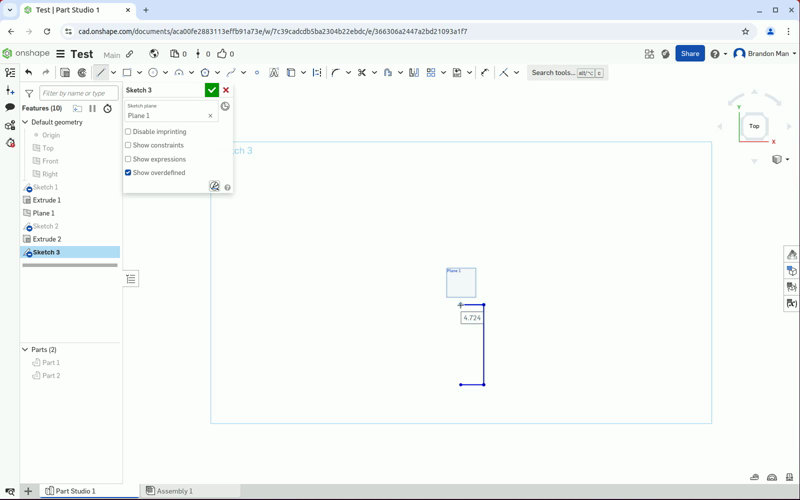
mouse_move(460, 384)
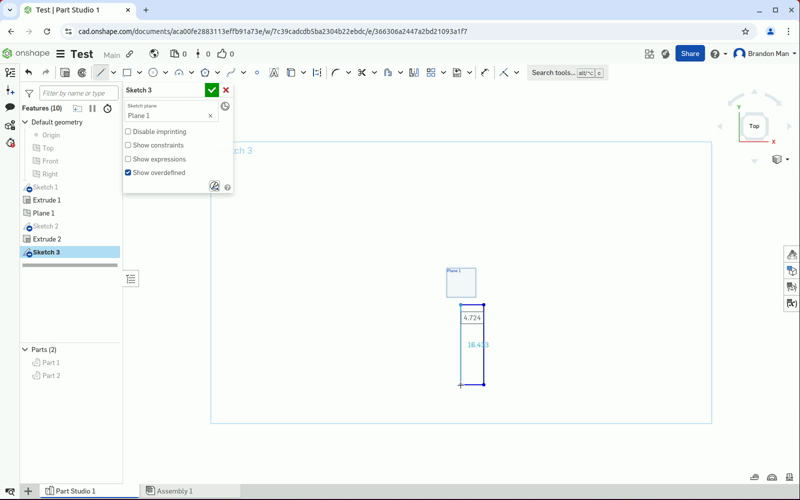
key_up(shift)
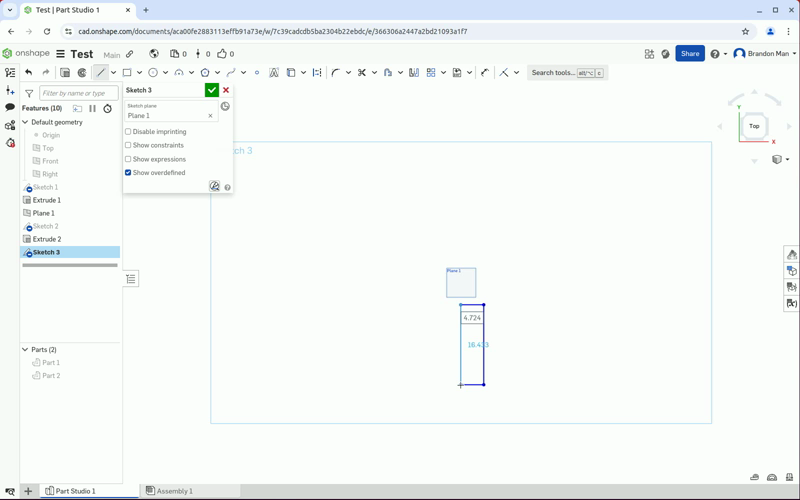
click(460, 384)
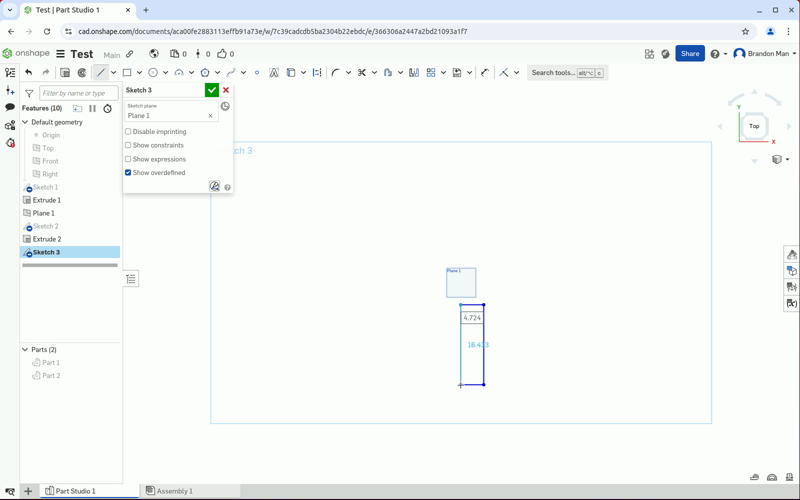
key(esc)
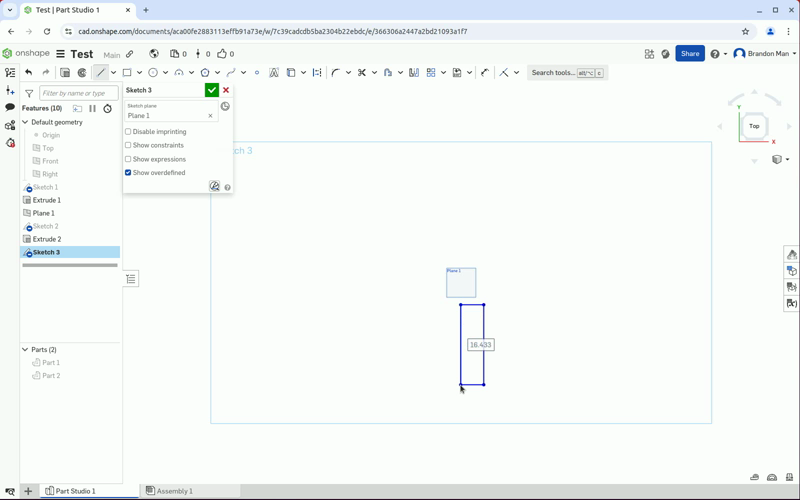
mouse_move(474, 382)
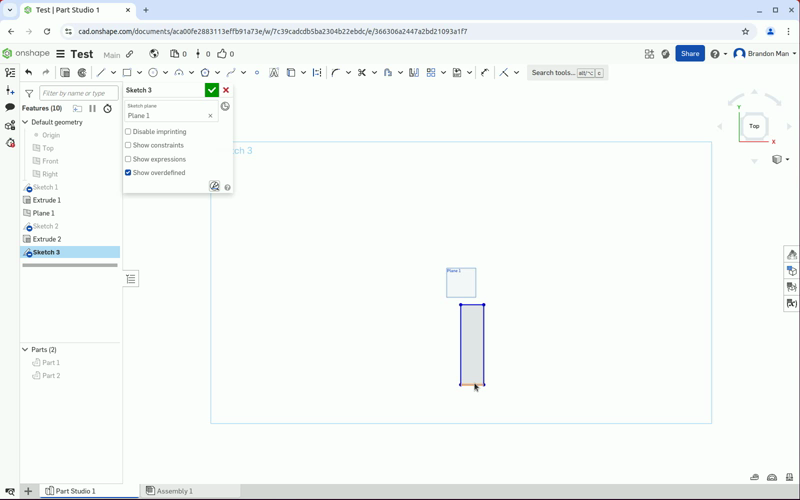
click(474, 382)
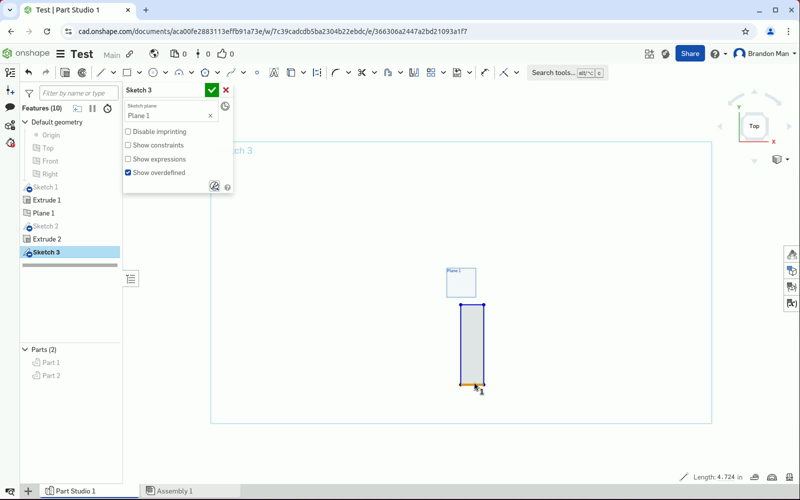
mouse_move(73, 352)
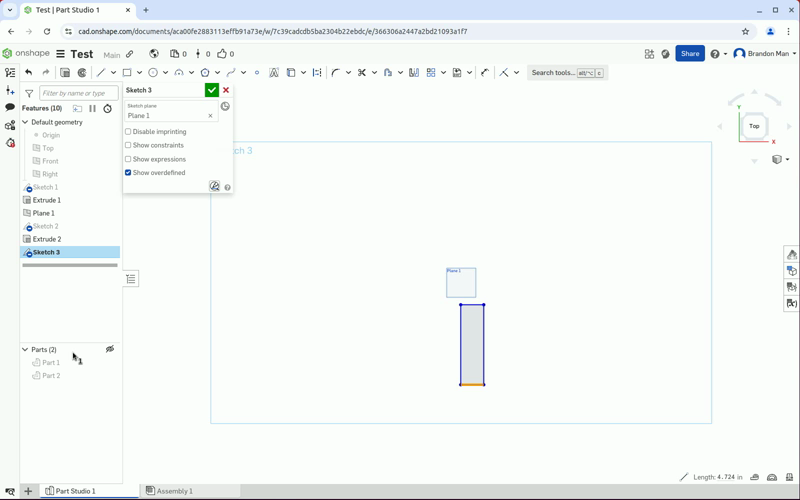
key(shift+y)
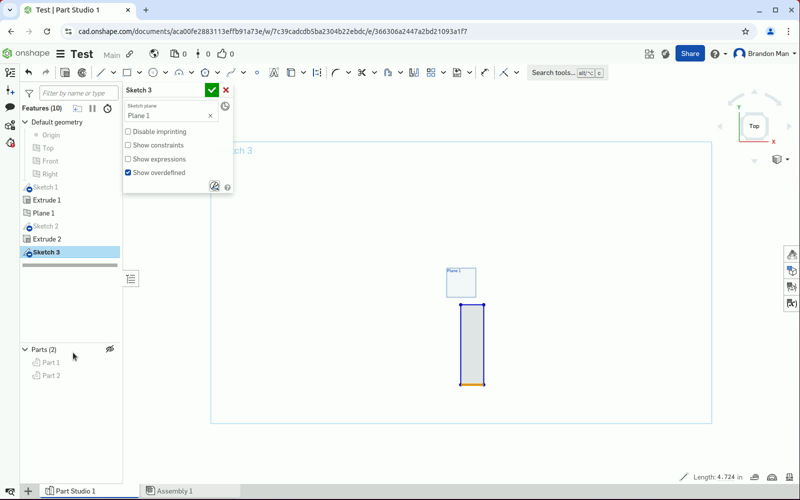
key(shift+e)
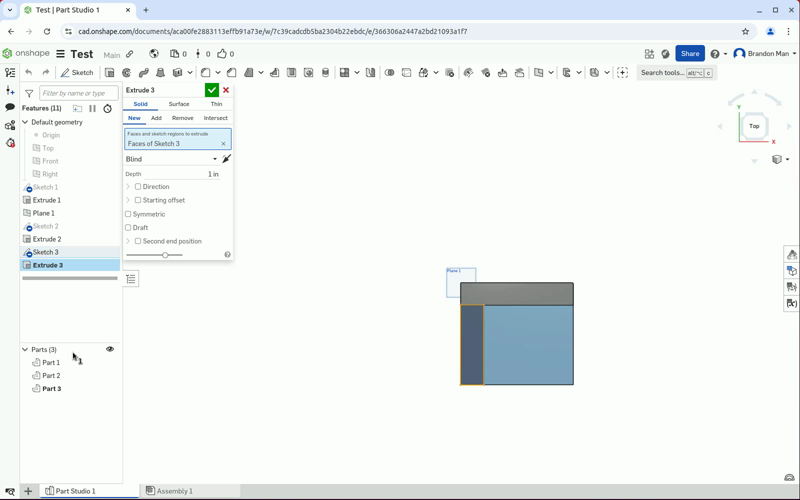
mouse_move(143, 106)
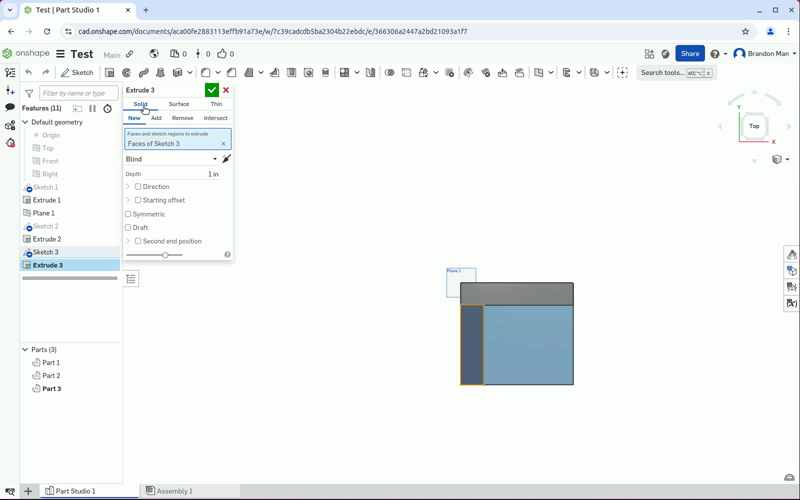
click(143, 106)
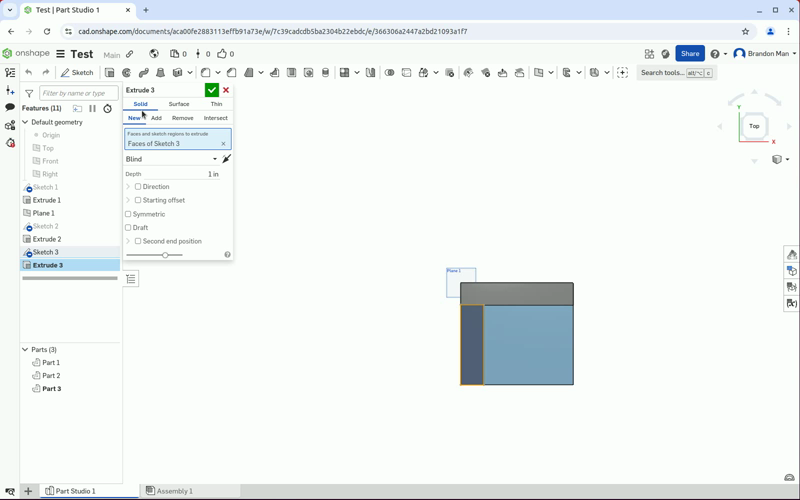
mouse_move(137, 120)
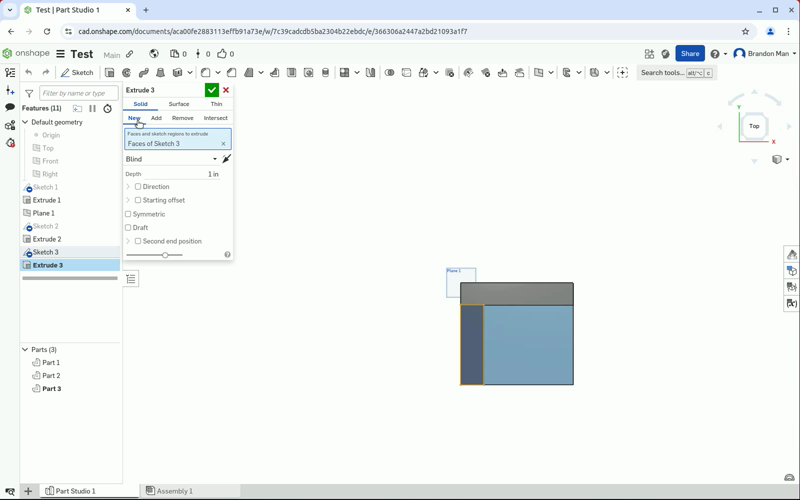
click(137, 120)
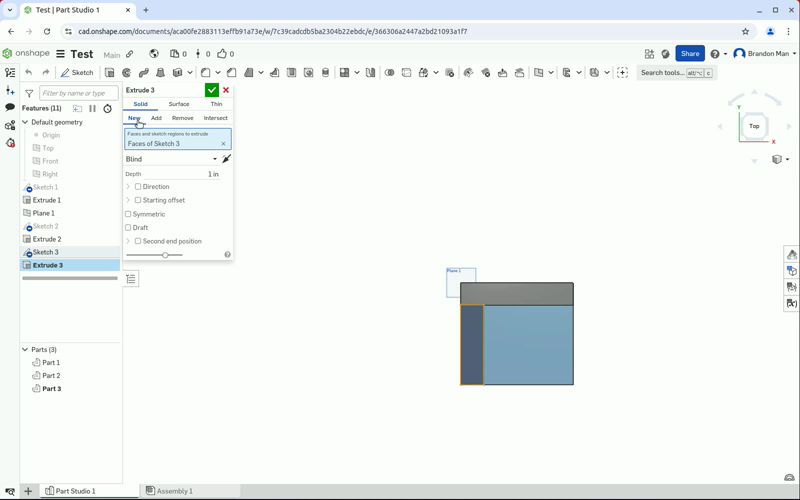
key(tab, 4)
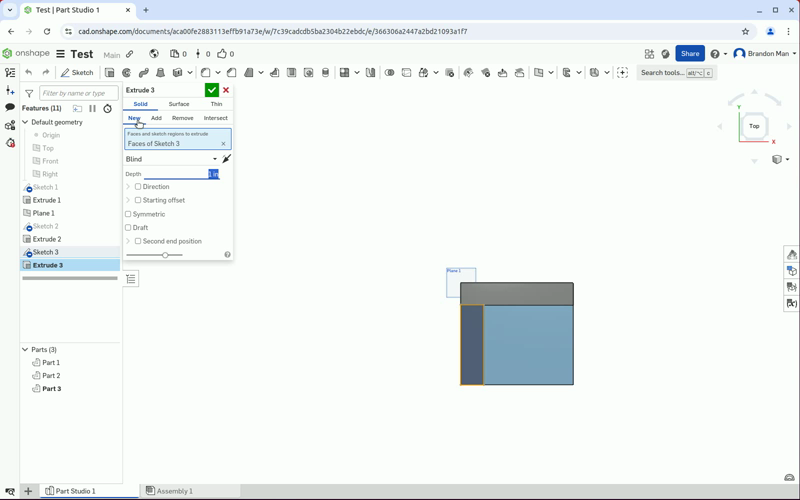
text(18.535)
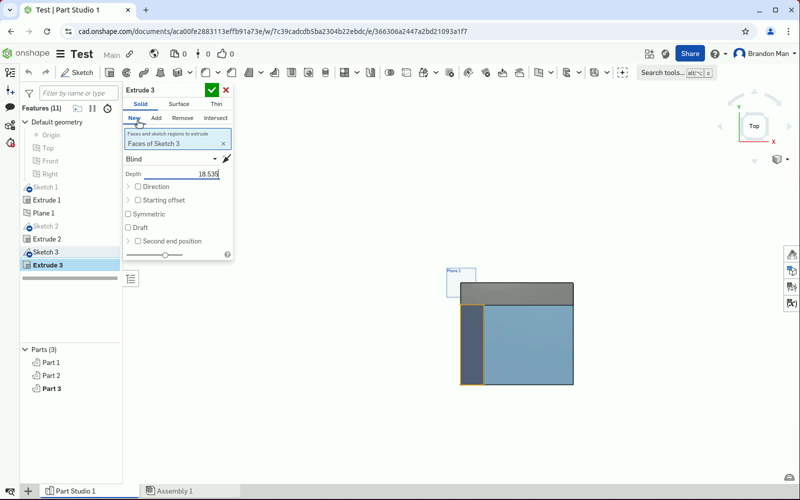
key(enter)
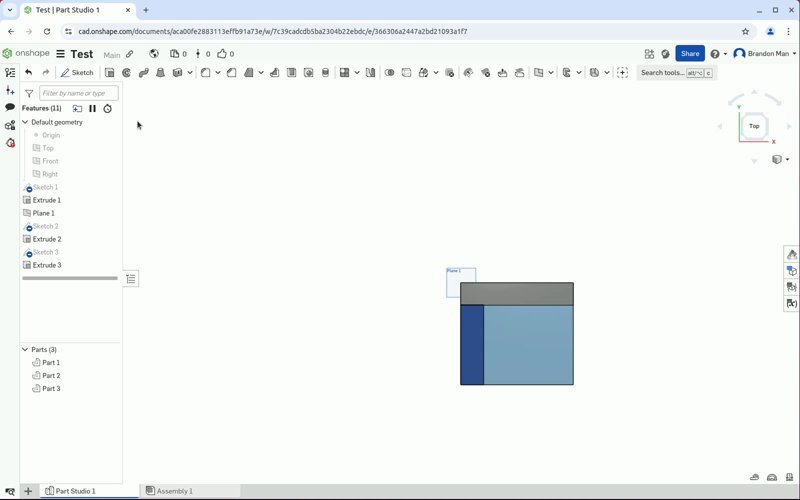
key(shift+h)
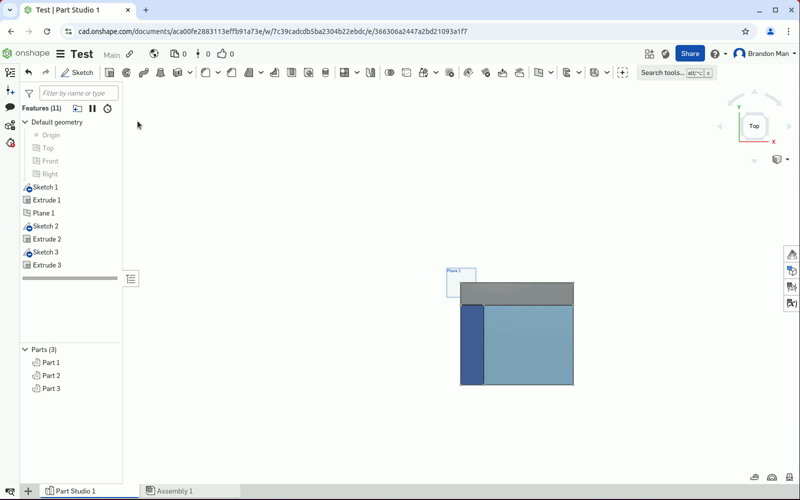
key(shift+h)
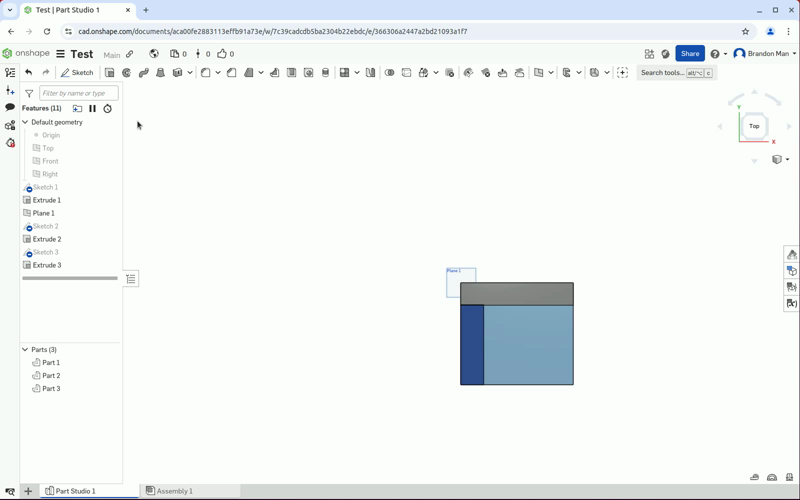
mouse_move(73, 189)
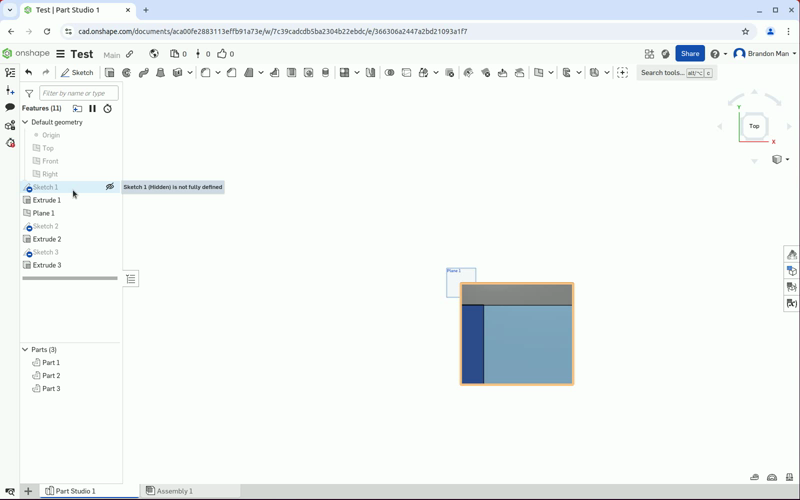
click(73, 189)
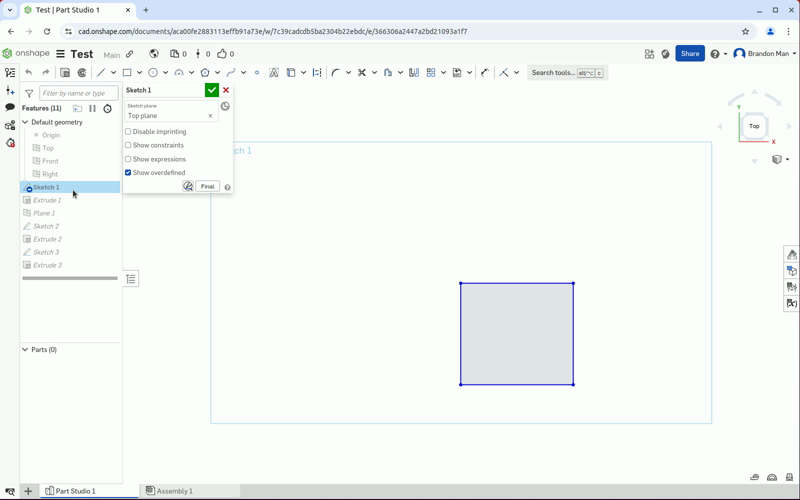
mouse_move(229, 92)
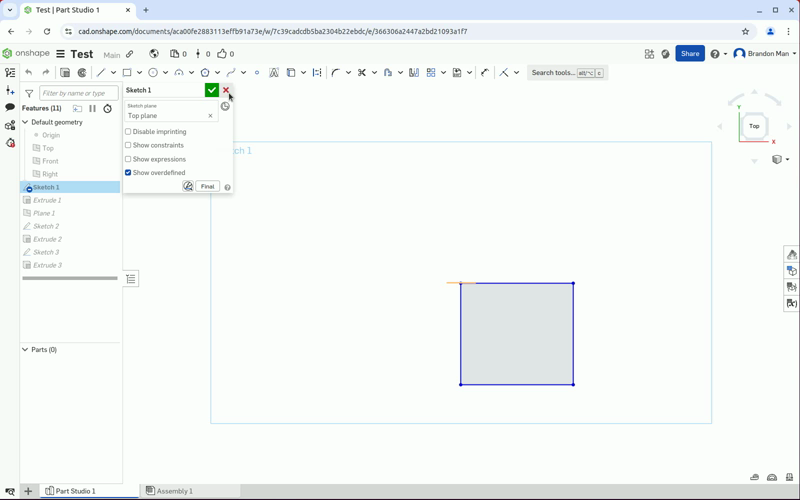
click(229, 92)
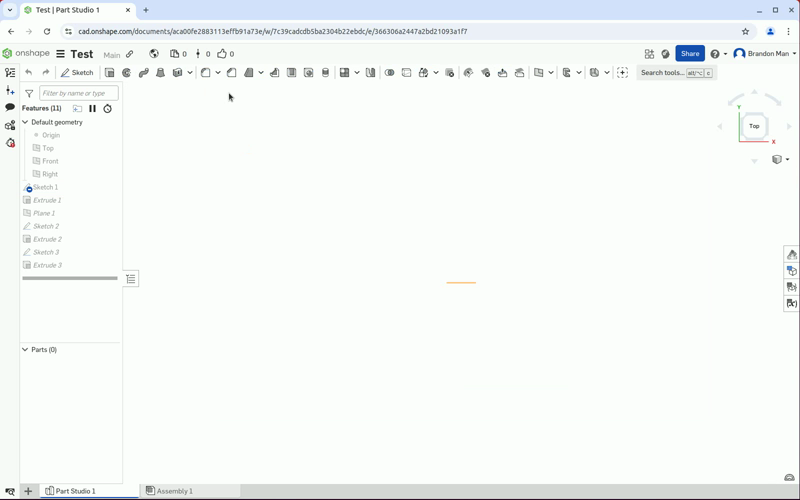
key(shift+s)
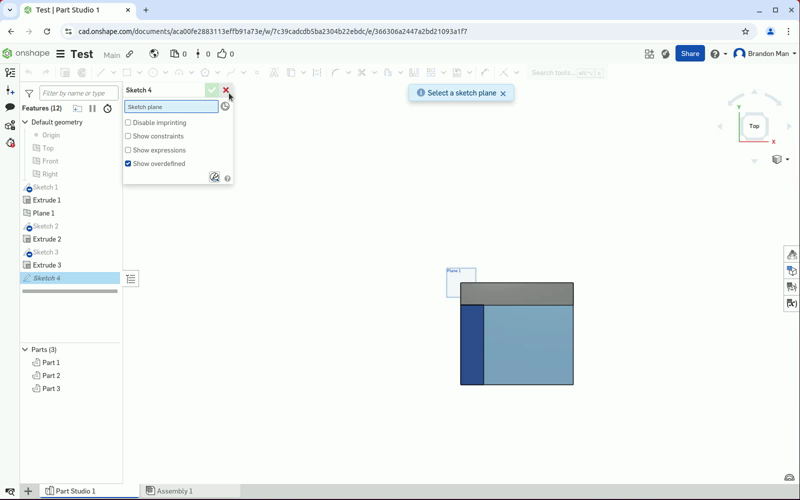
mouse_move(73, 215)
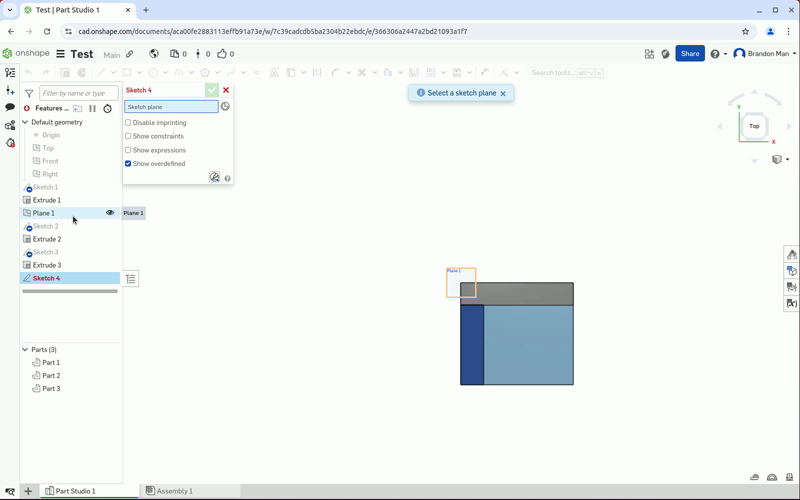
click(73, 215)
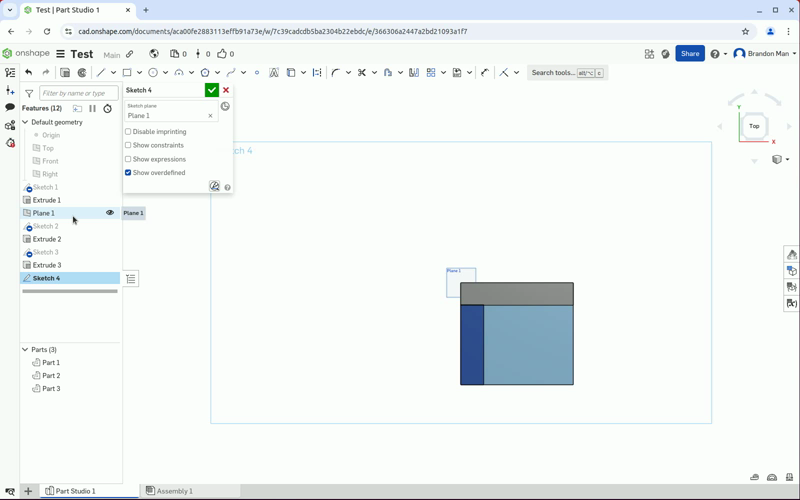
mouse_move(73, 352)
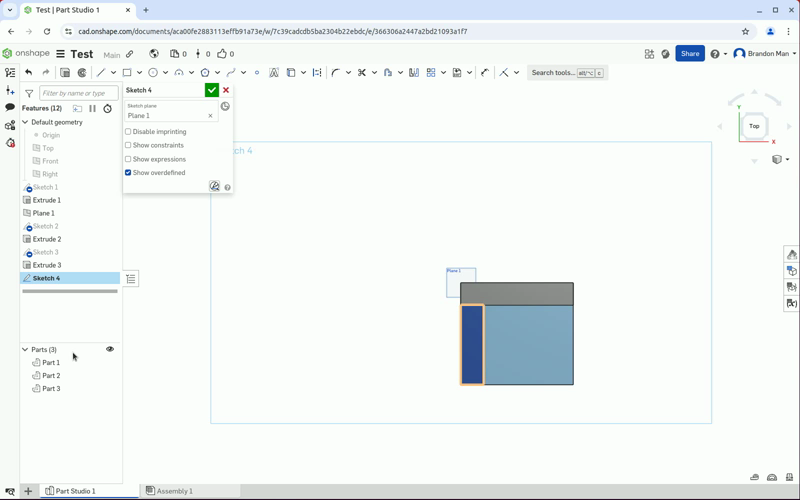
key(y)
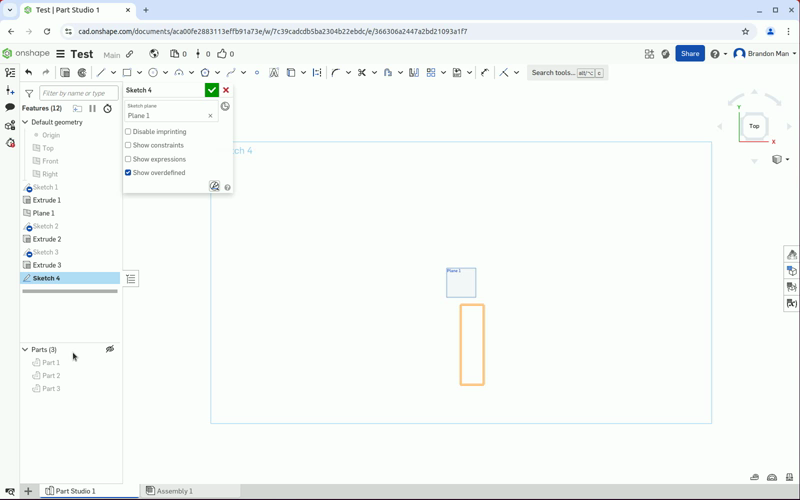
key(l)
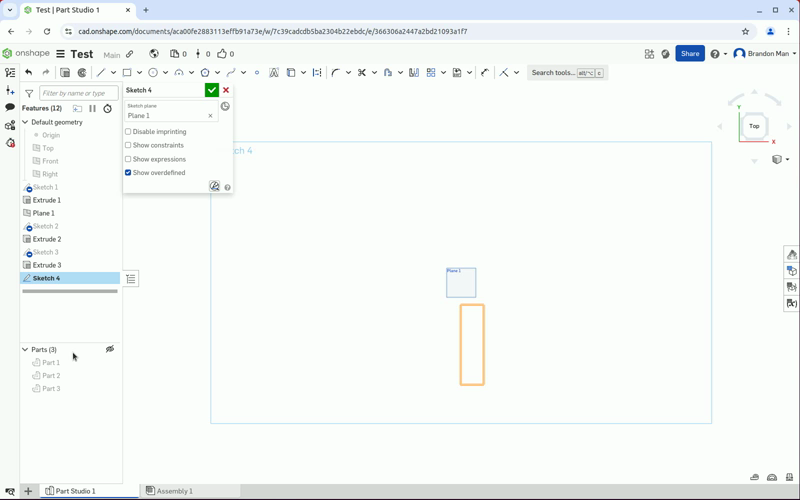
key_down(shift)
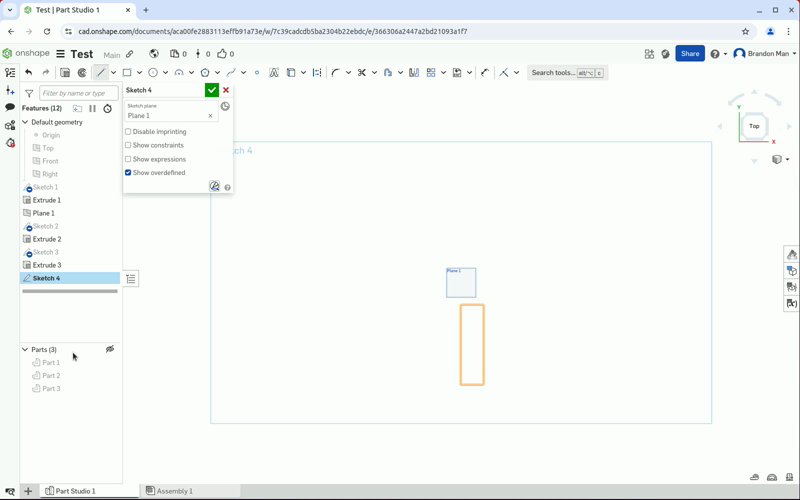
mouse_move(551, 384)
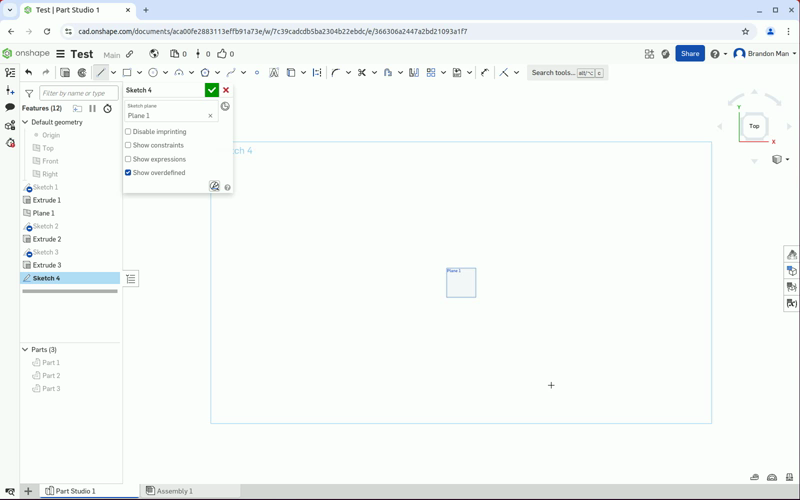
click(551, 384)
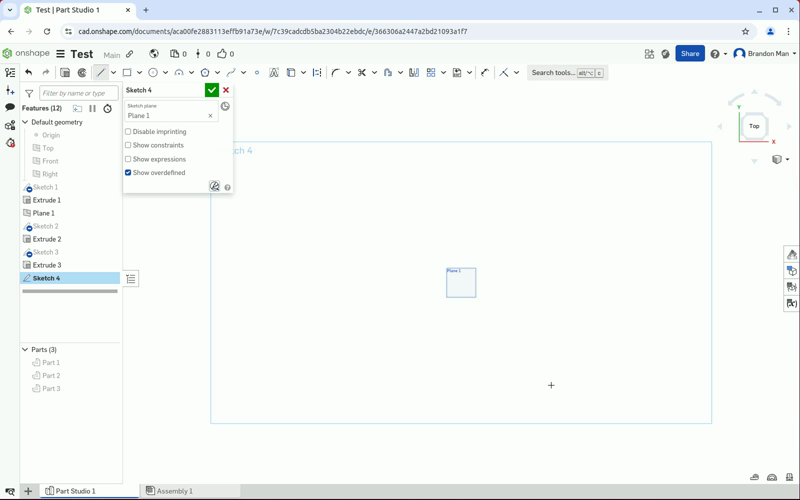
key_up(shift)
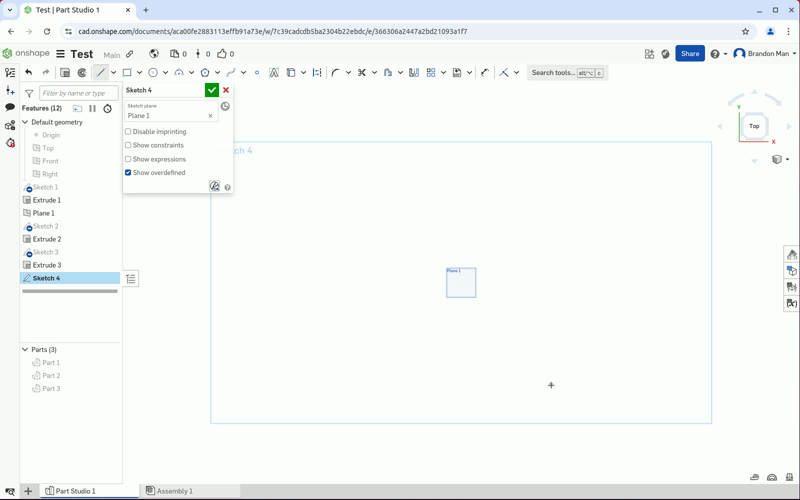
key_down(shift)
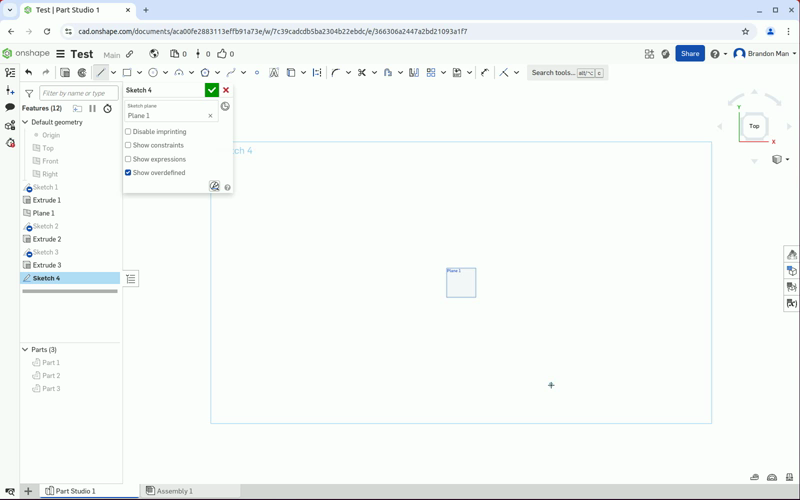
mouse_move(581, 384)
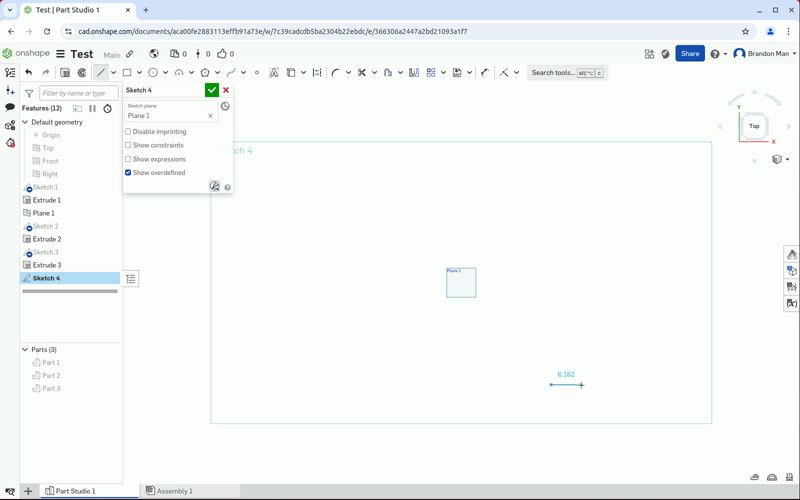
mouse_move(574, 384)
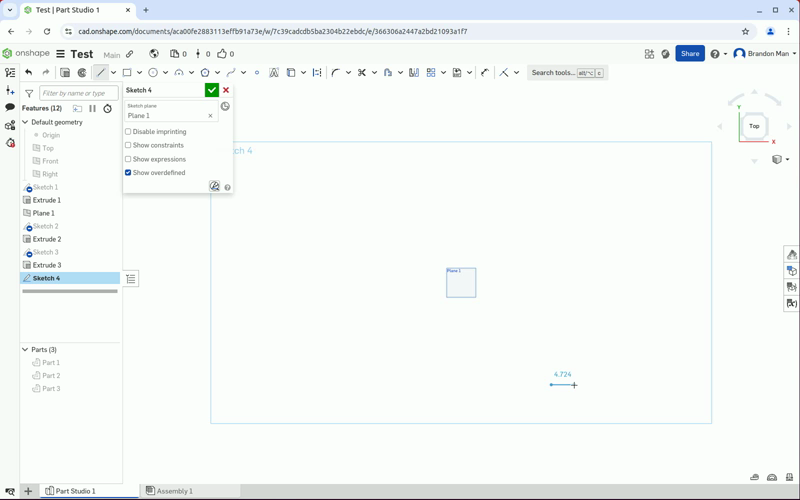
click(574, 384)
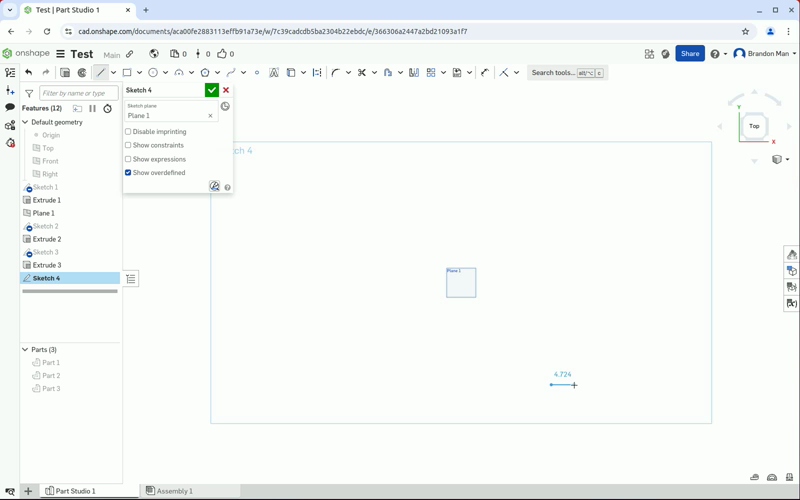
key_up(shift)
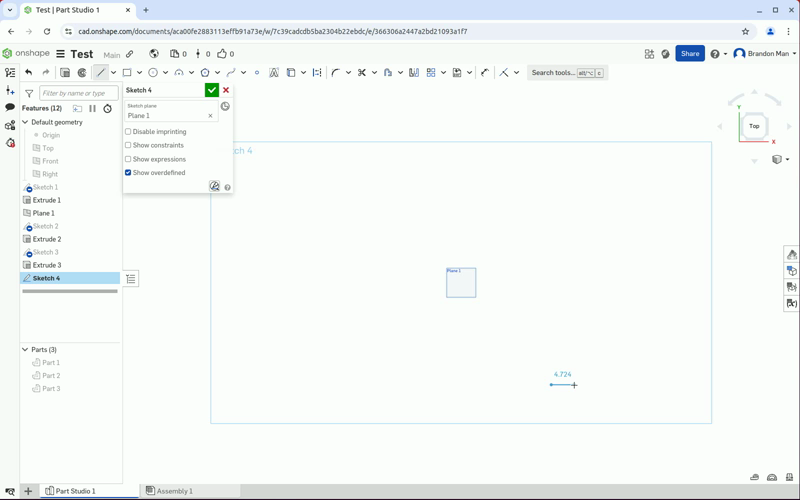
key_down(shift)
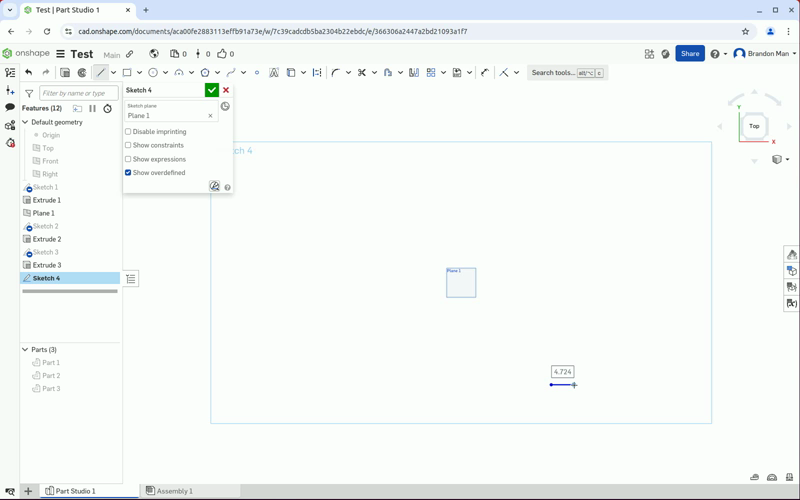
mouse_move(589, 384)
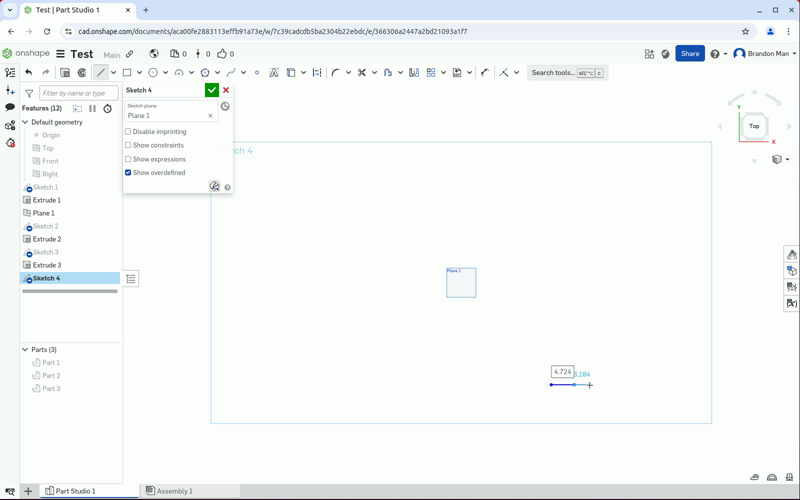
mouse_move(574, 361)
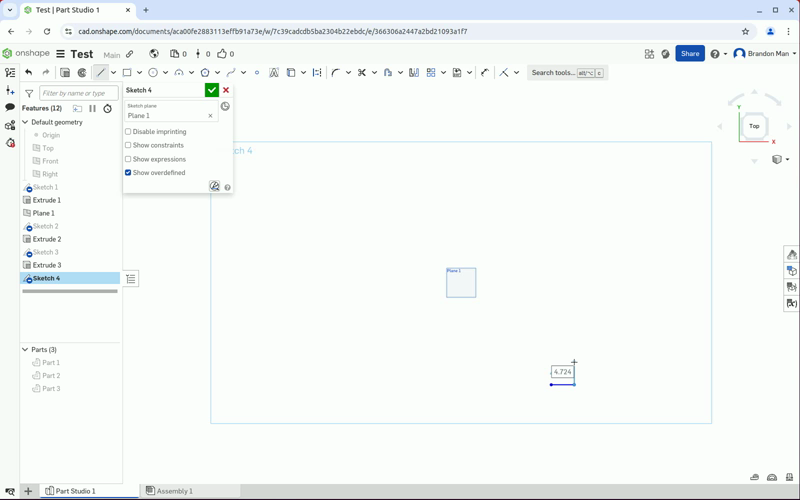
click(574, 361)
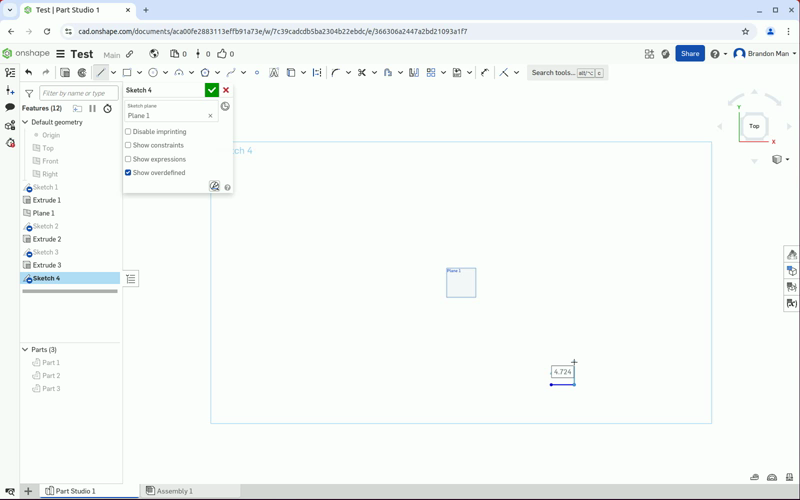
key_up(shift)
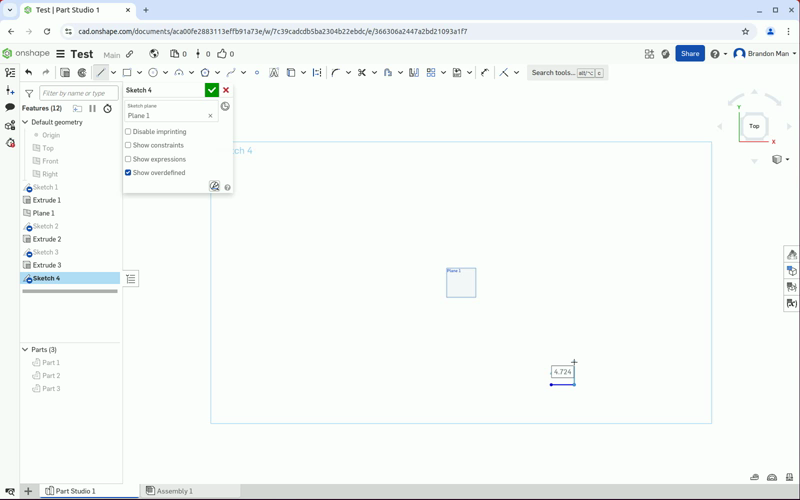
key_down(shift)
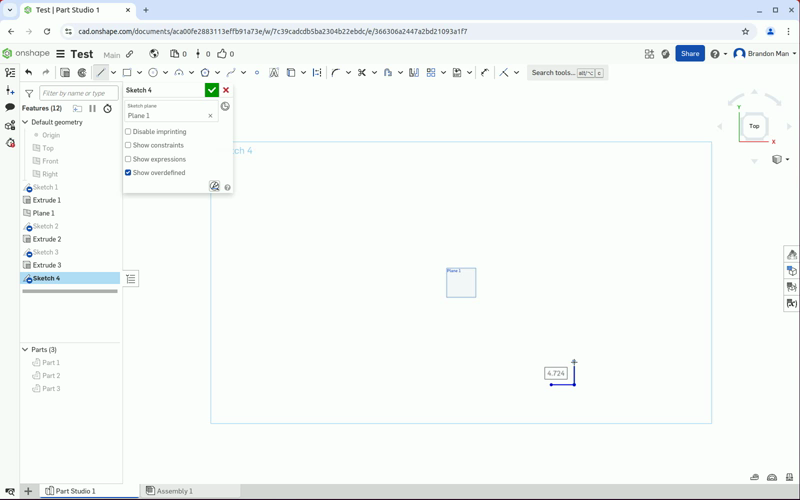
mouse_move(589, 361)
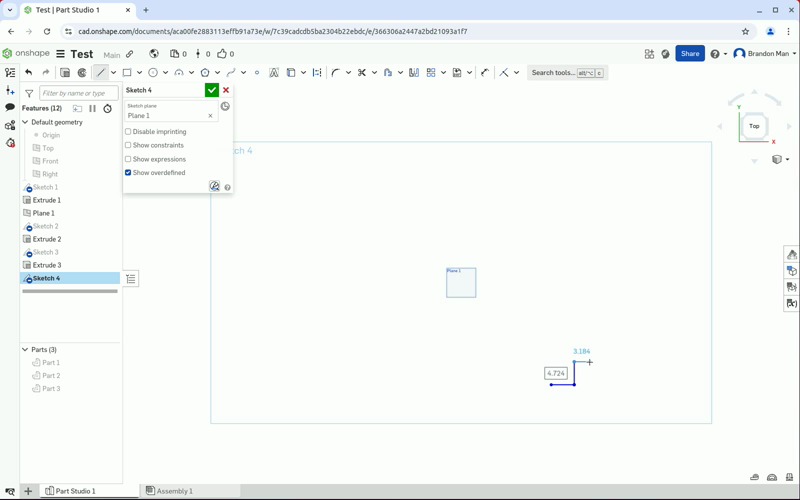
mouse_move(551, 361)
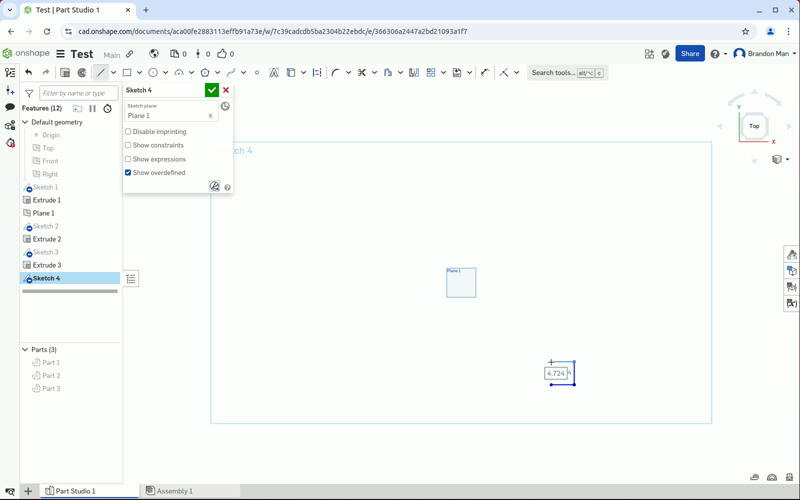
click(551, 361)
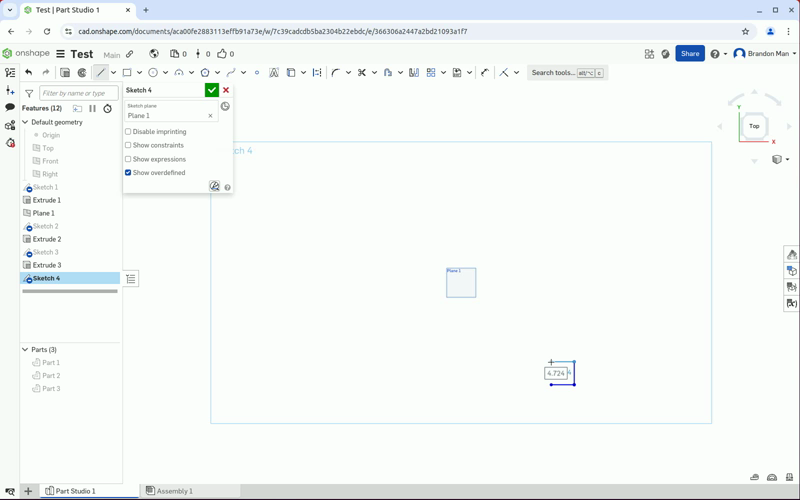
key_up(shift)
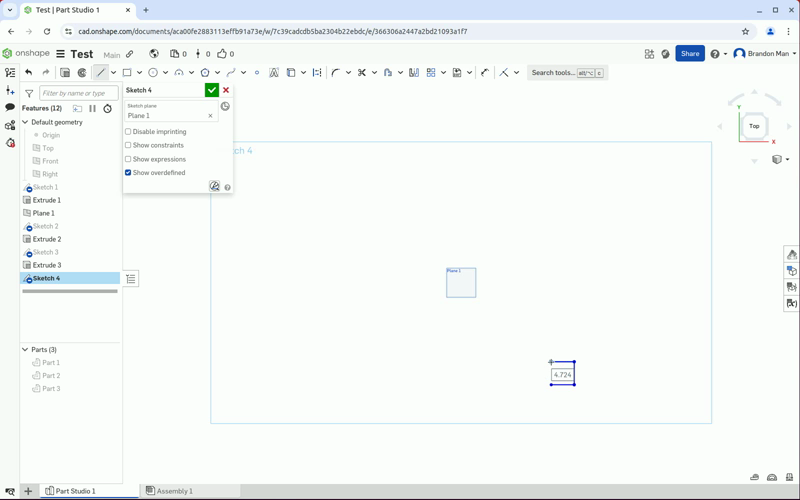
mouse_move(581, 361)
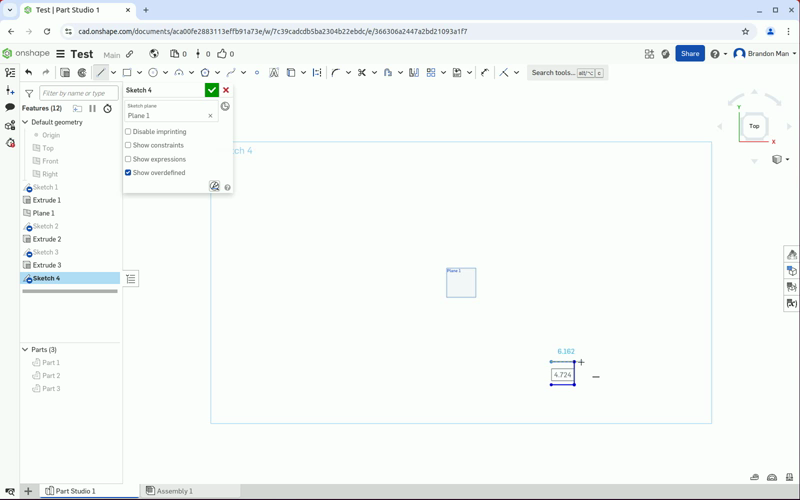
key_down(shift)
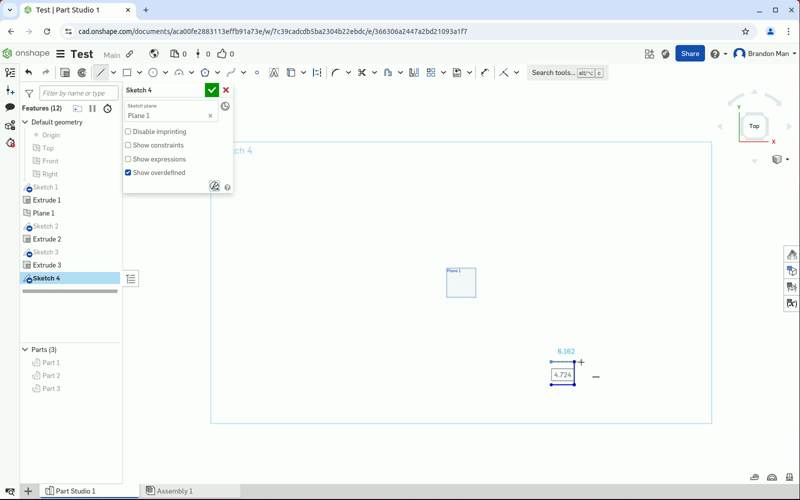
mouse_move(551, 384)
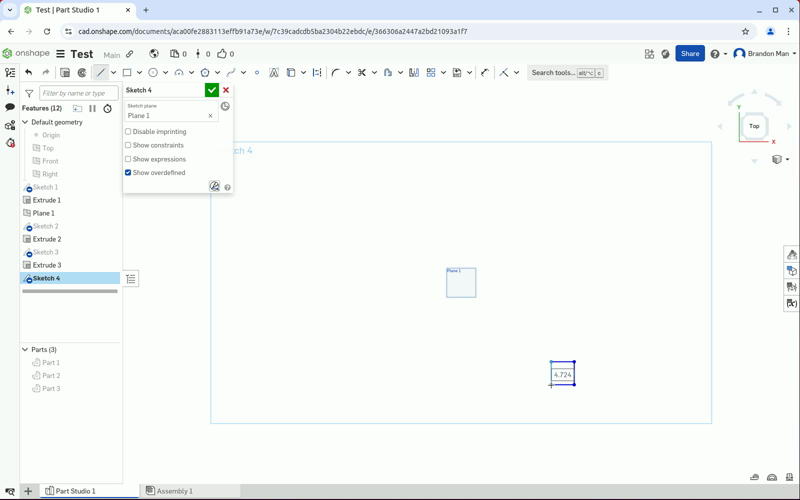
key_up(shift)
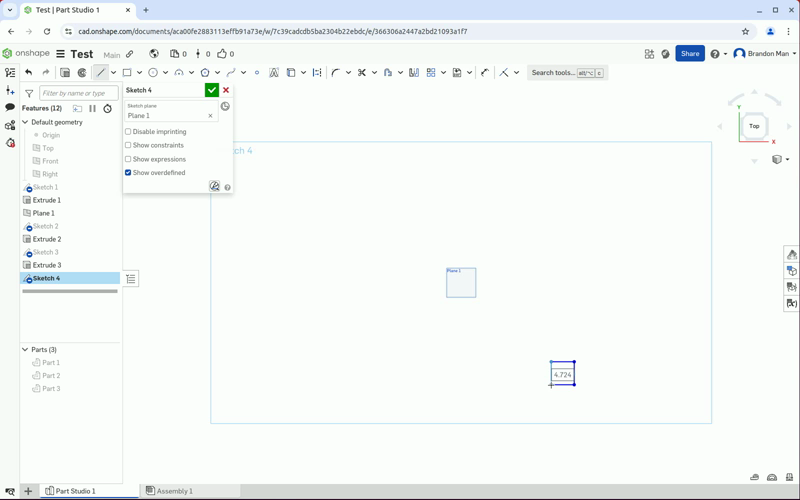
click(551, 384)
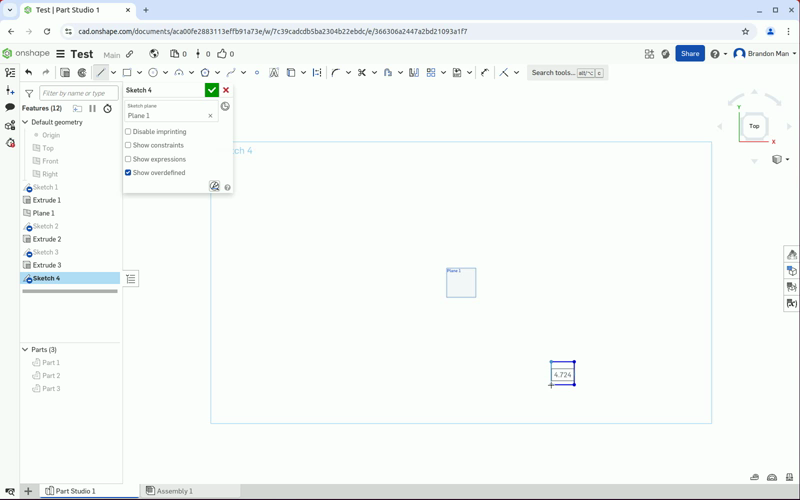
key(esc)
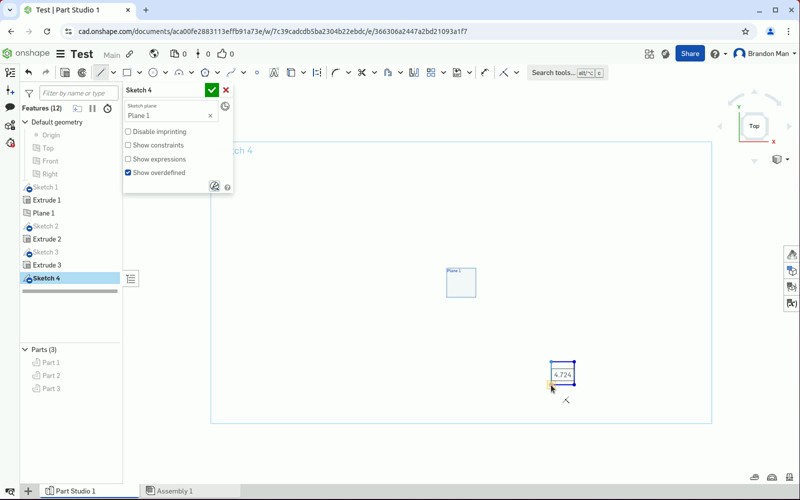
mouse_move(571, 363)
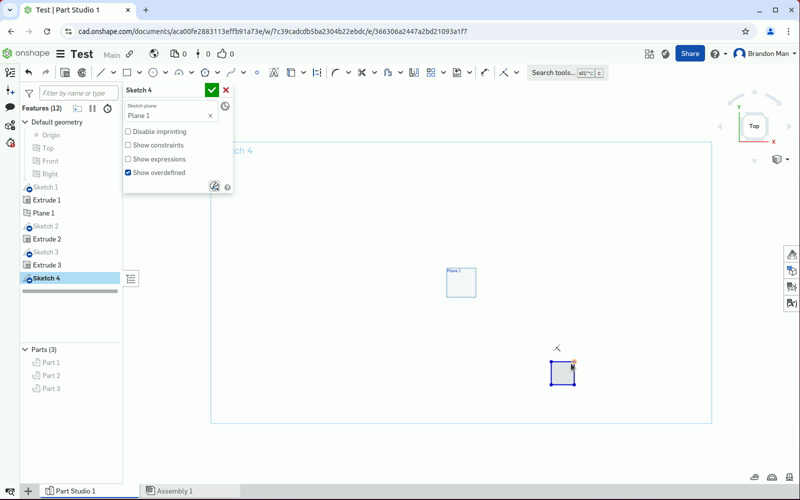
scroll(6)
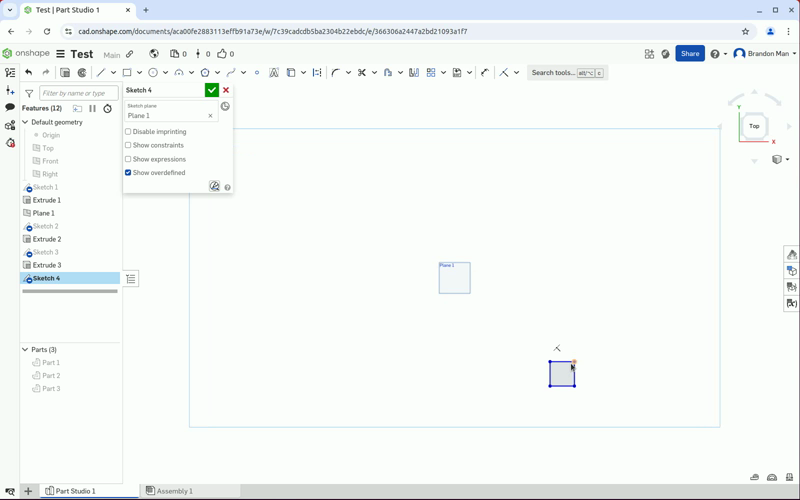
scroll(6)
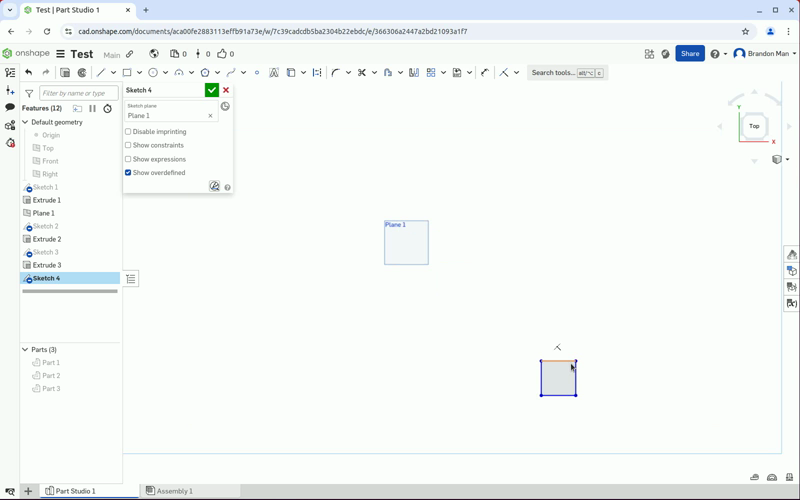
scroll(6)
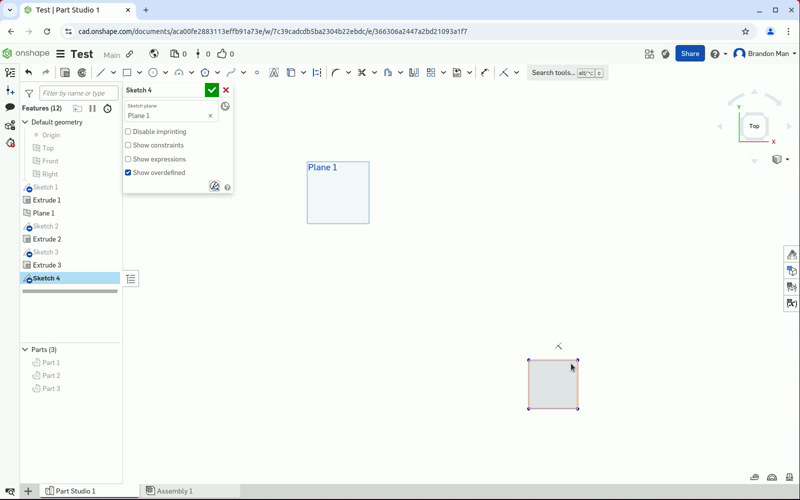
scroll(6)
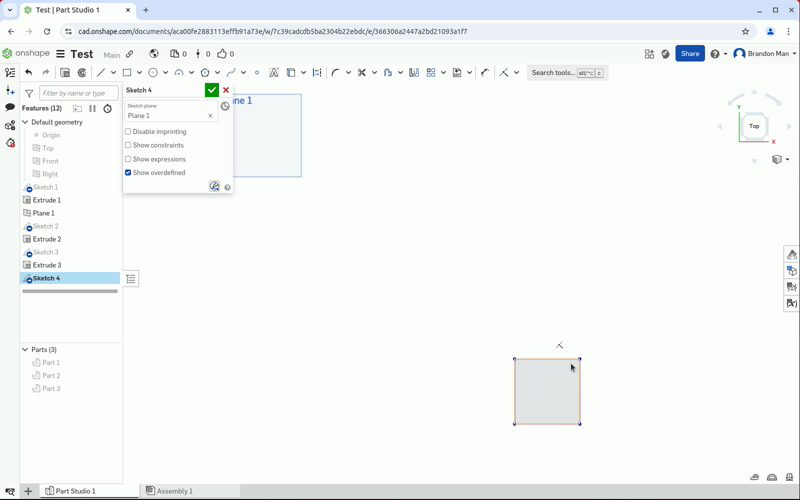
scroll(6)
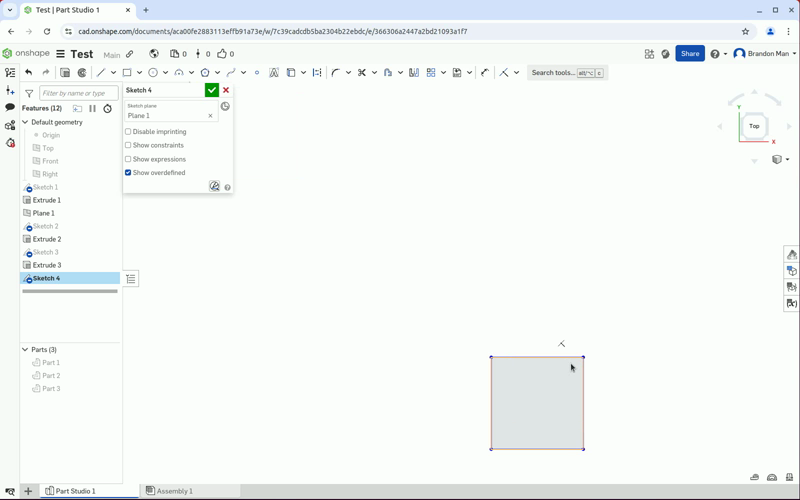
scroll(6)
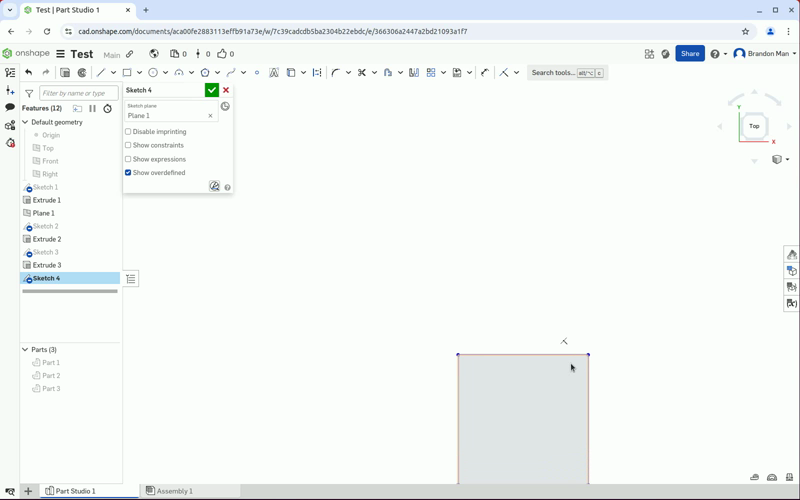
scroll(6)
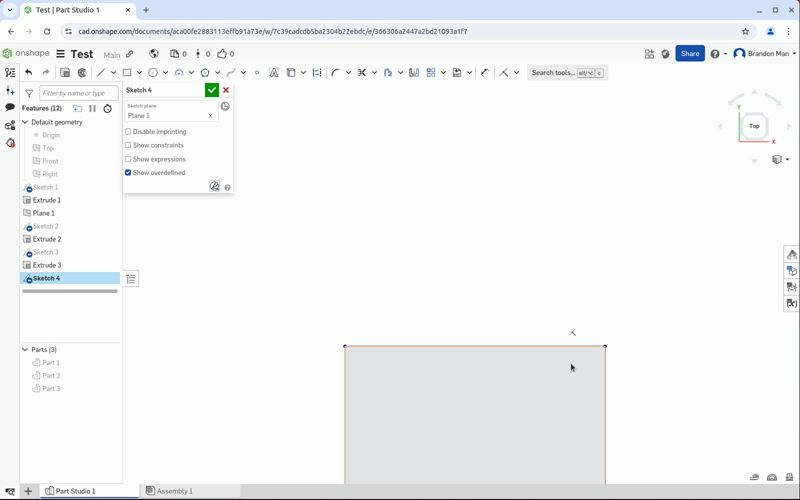
click(571, 363)
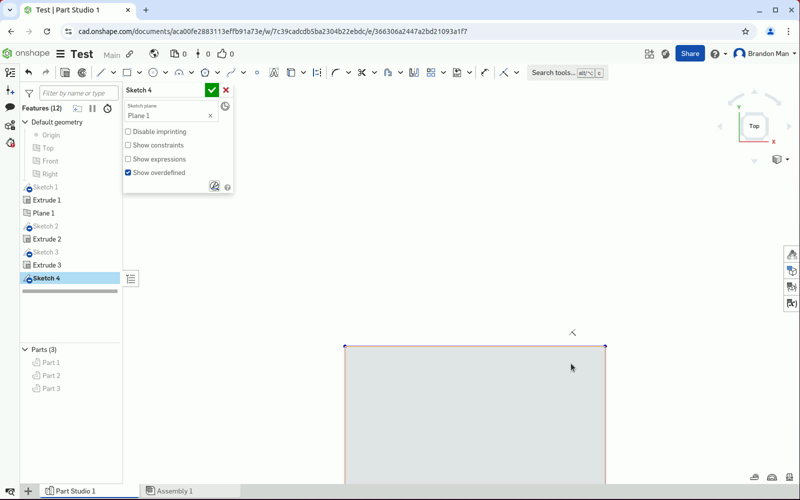
scroll(-6)
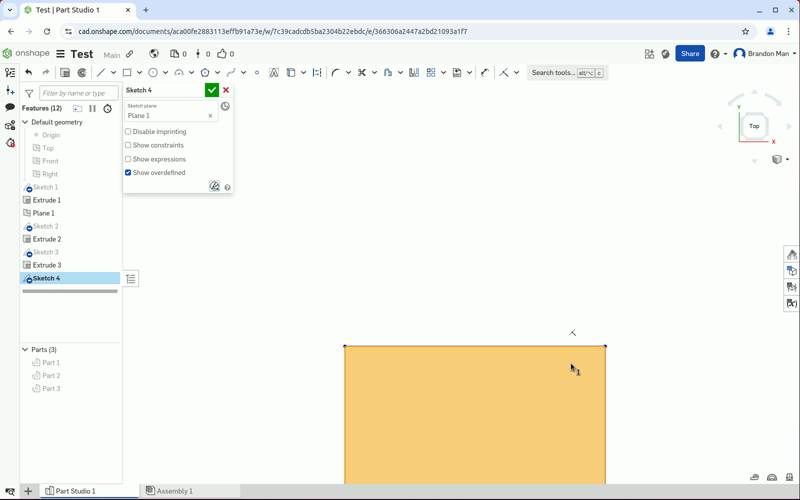
scroll(-6)
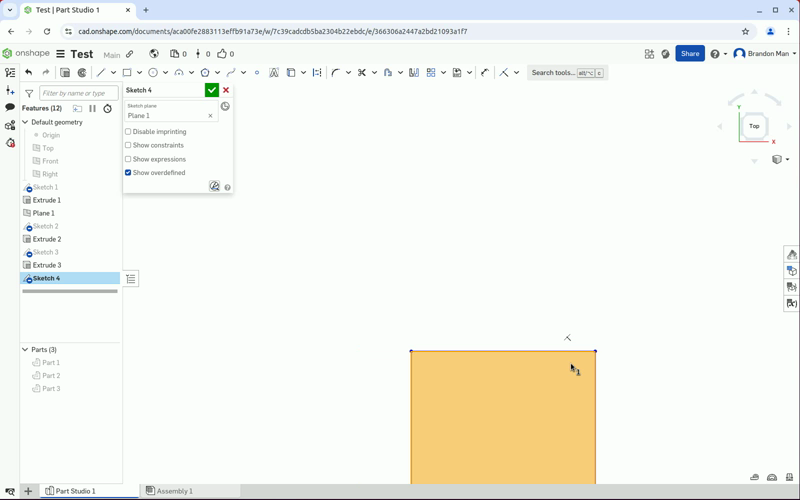
scroll(-6)
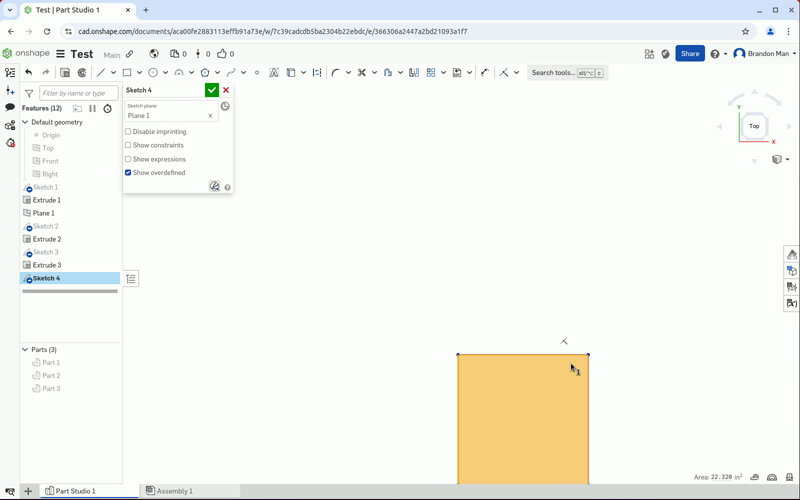
scroll(-6)
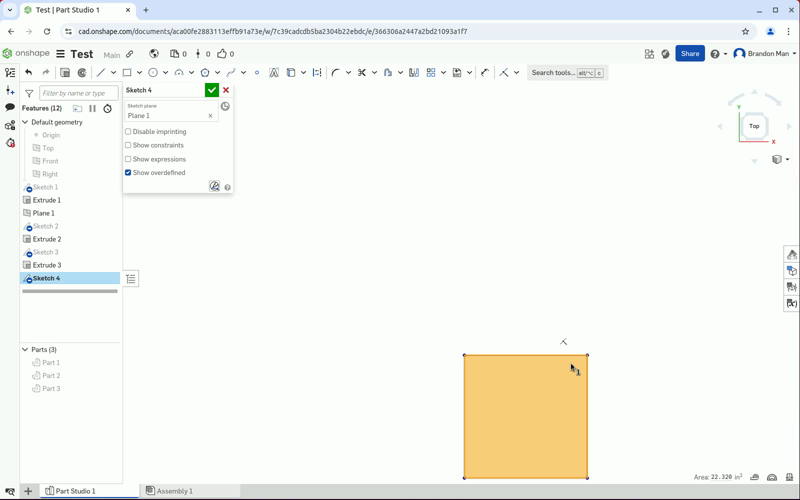
scroll(-6)
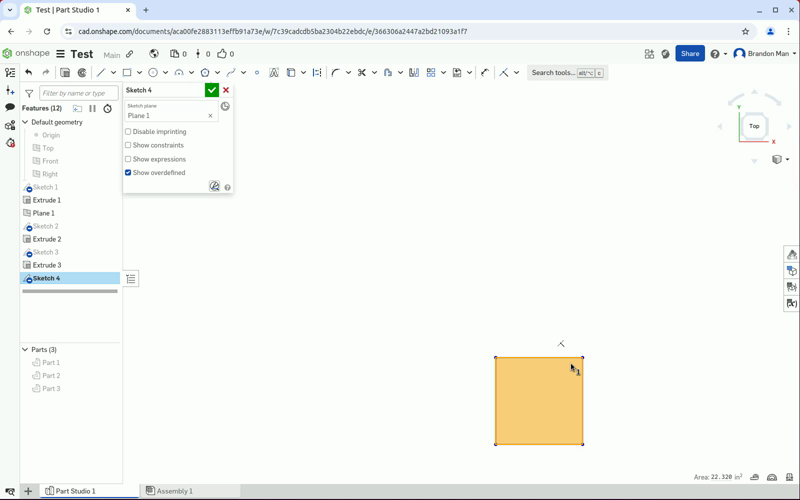
scroll(-6)
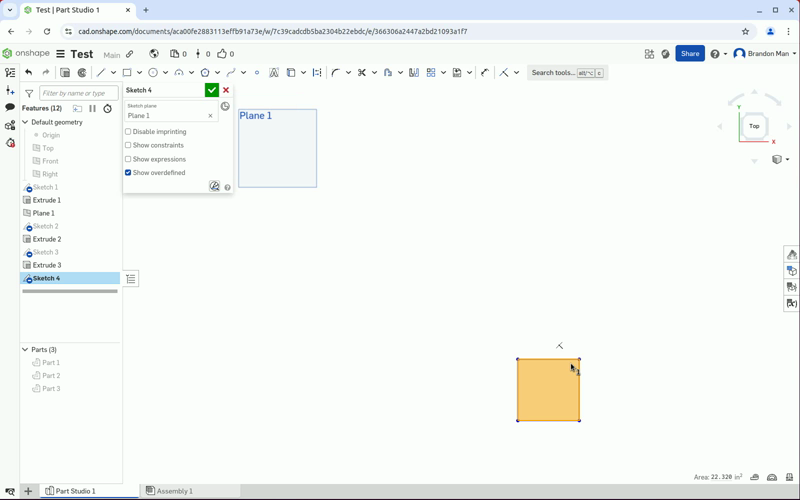
scroll(-6)
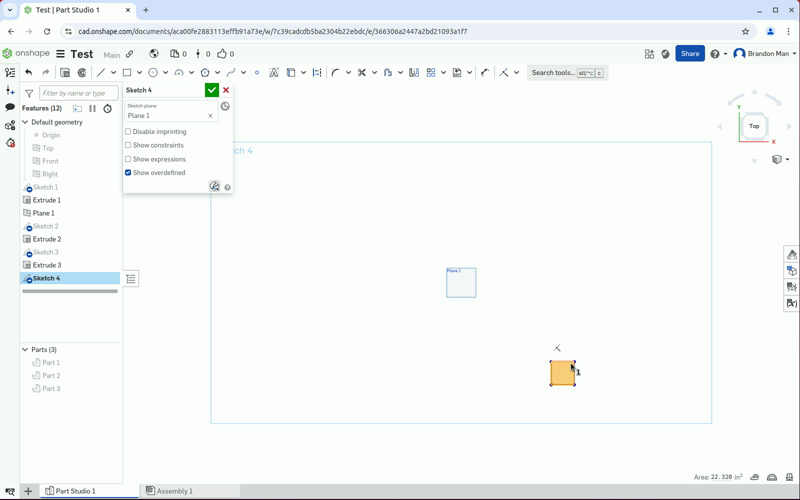
mouse_move(73, 352)
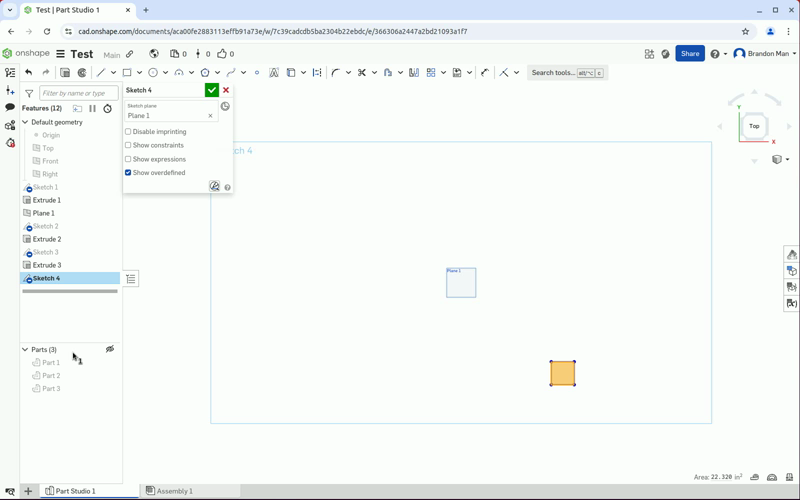
key(shift+y)
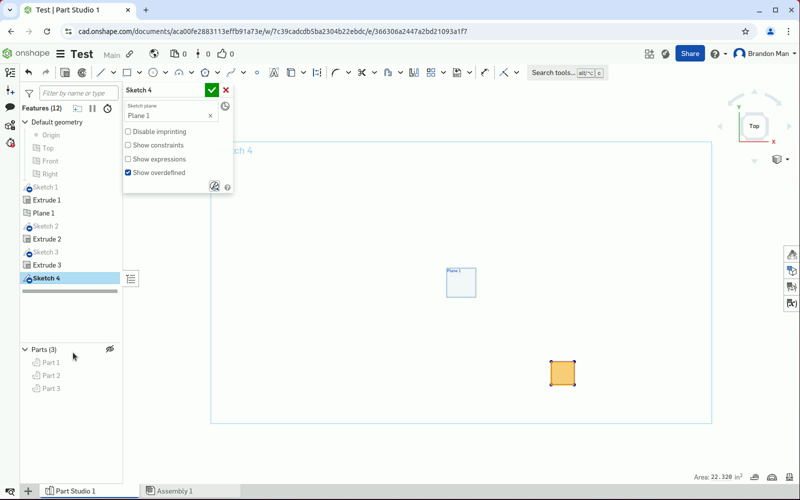
key(shift+e)
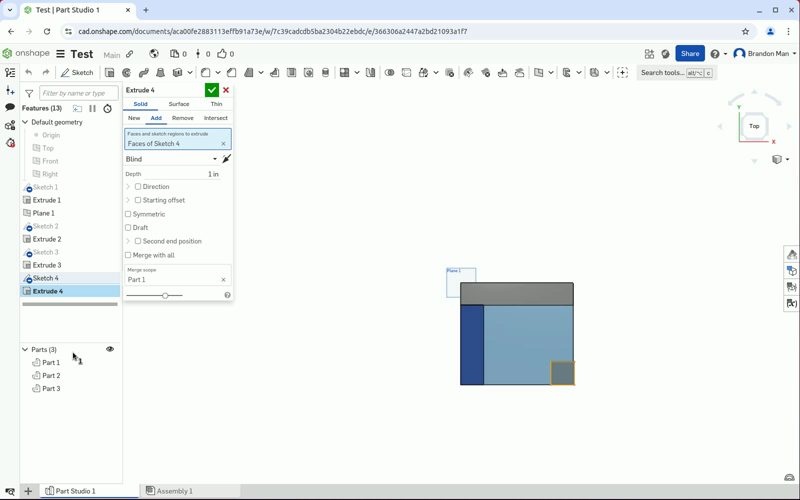
mouse_move(143, 106)
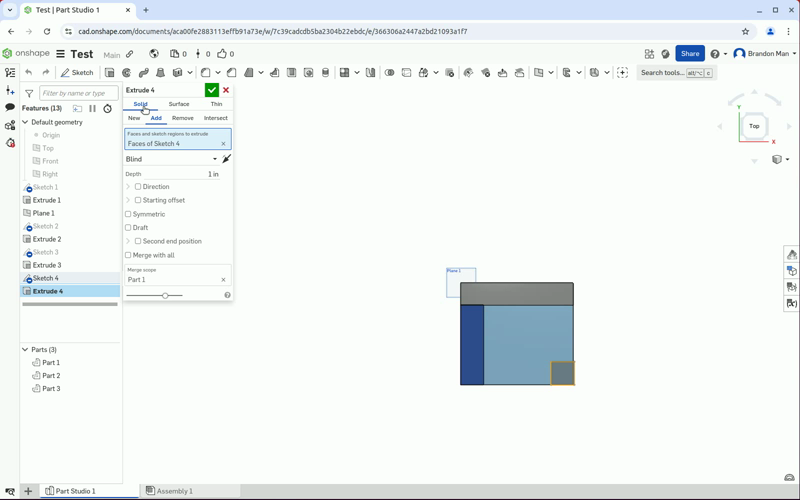
click(143, 106)
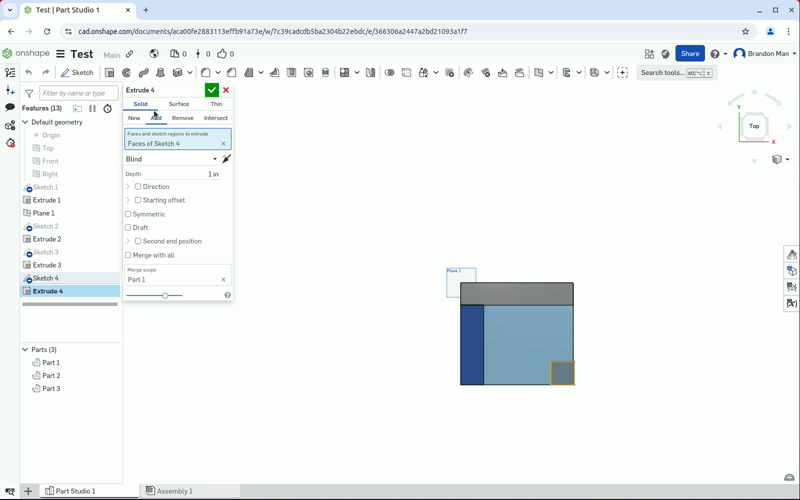
mouse_move(186, 120)
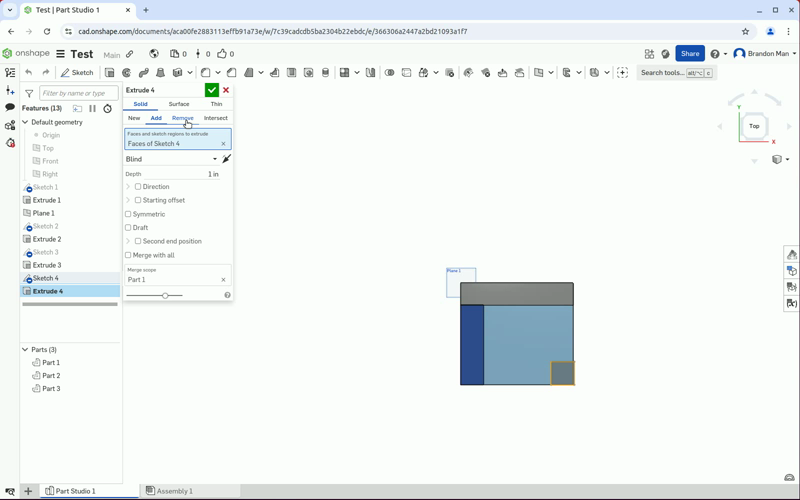
click(186, 120)
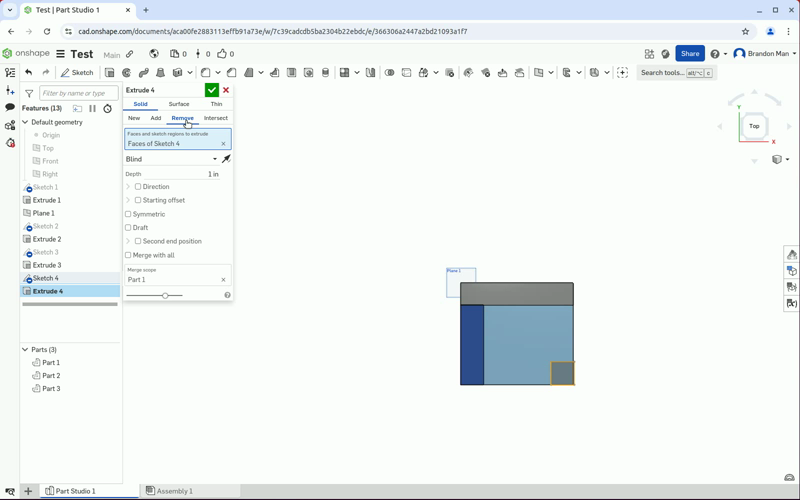
key(tab, 4)
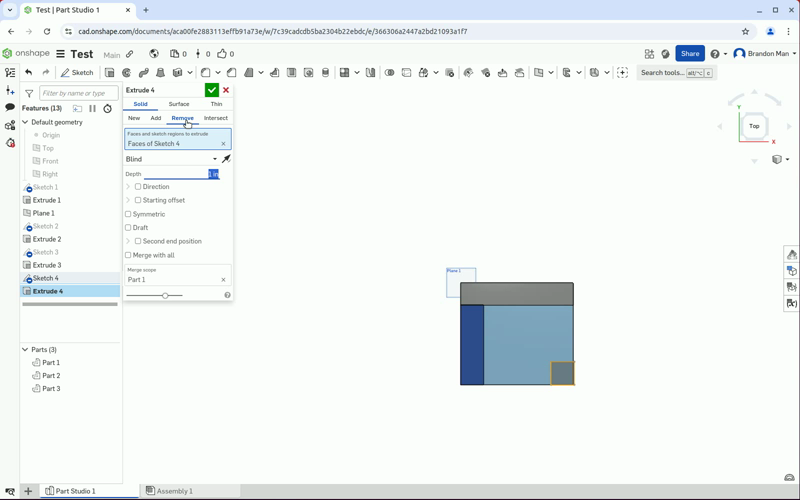
text(4.574)
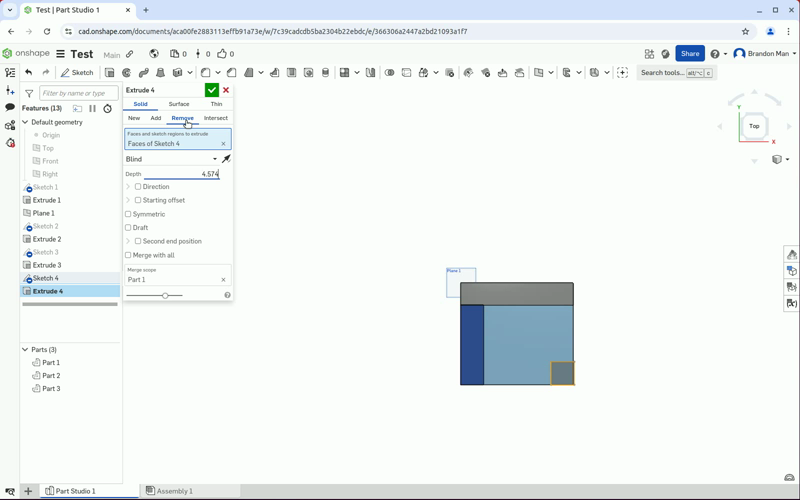
key(tab, 6)
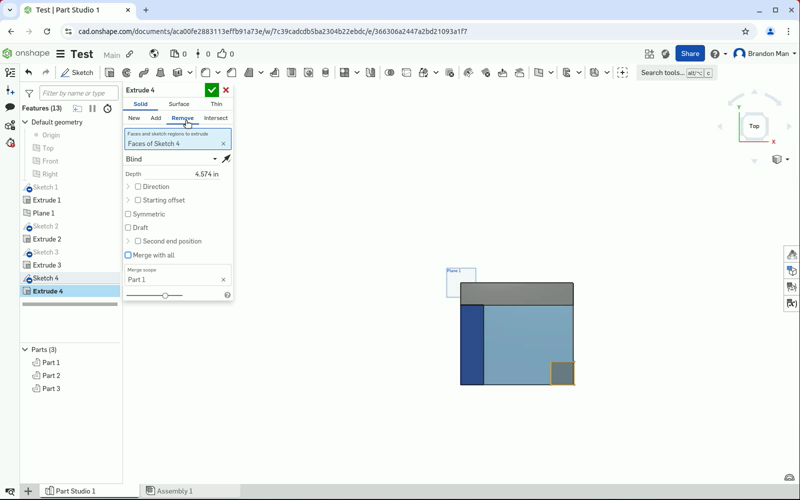
key(space)
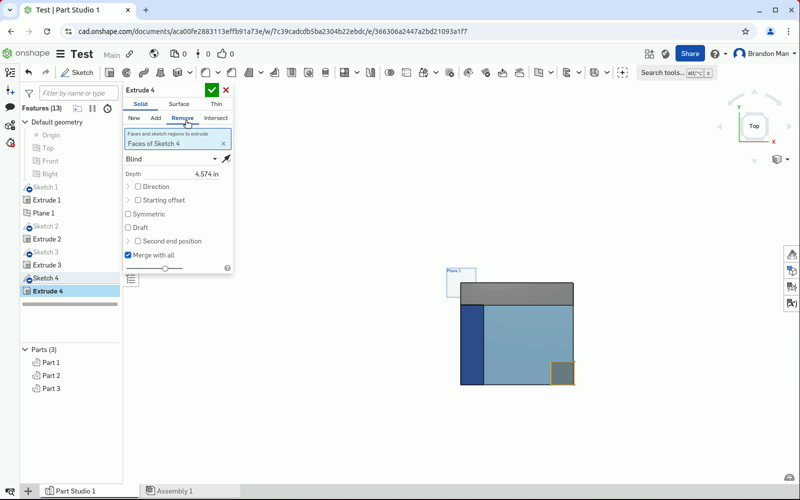
key(enter)
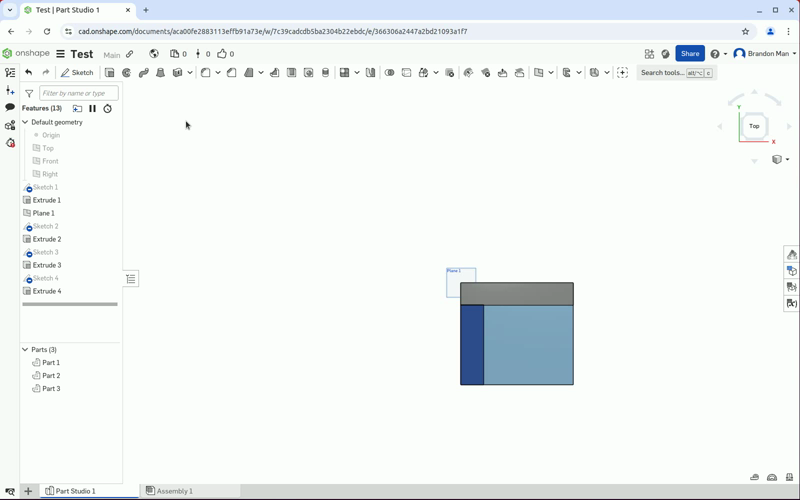
key(shift+h)
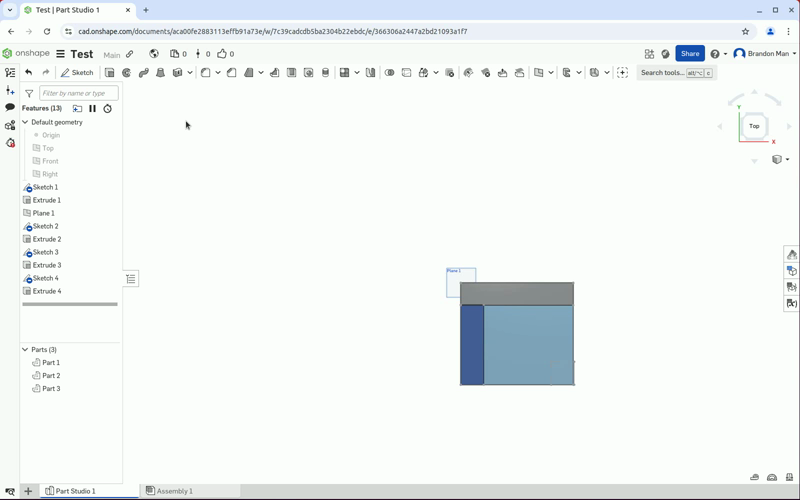
key(shift+h)
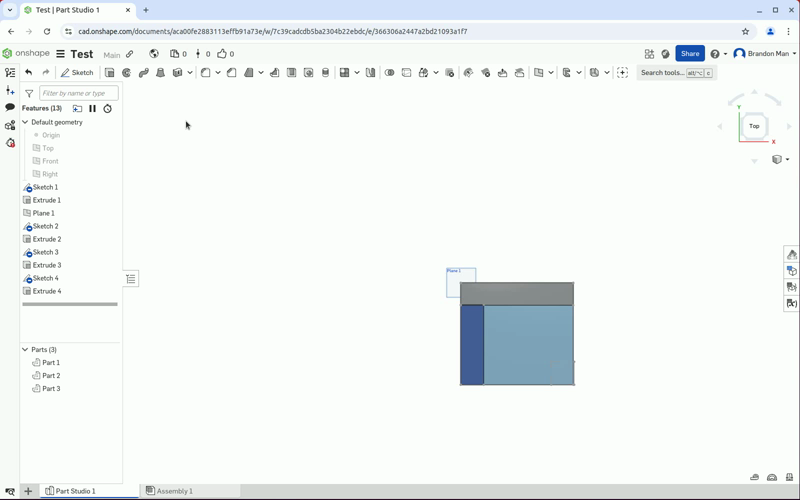
key(shift+7)
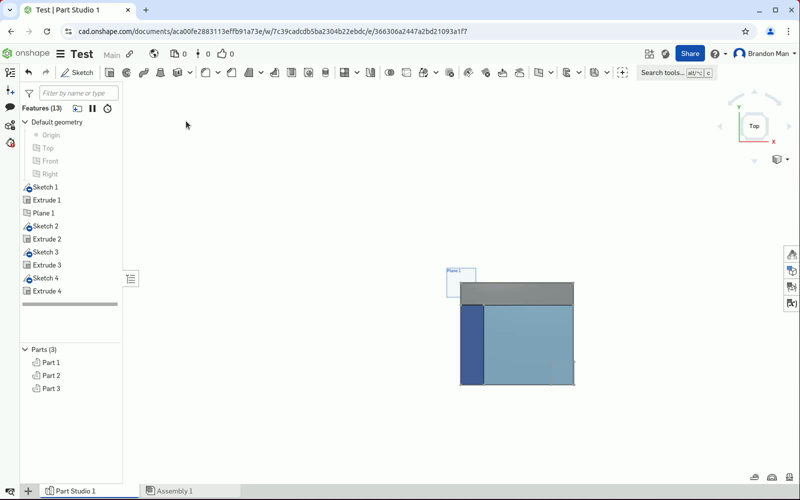
key(up, 3)
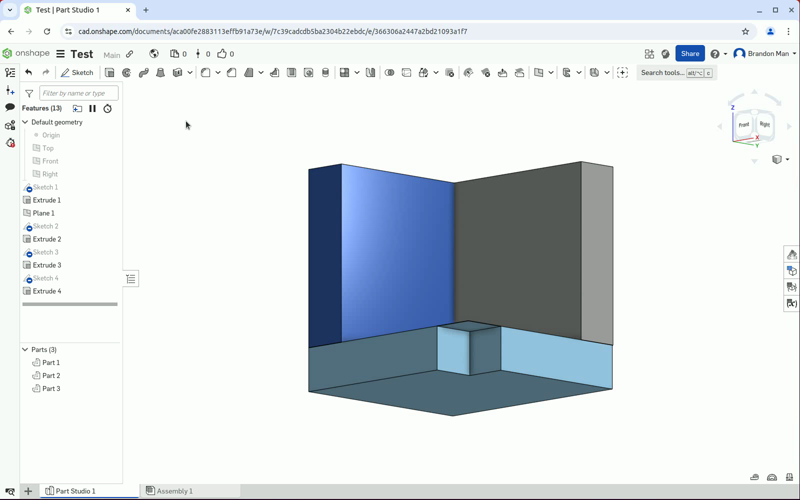
key(left, 3)
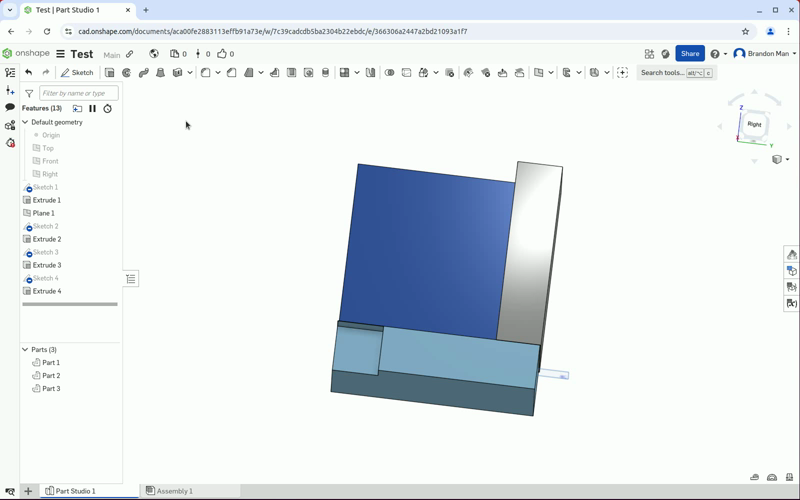
key(right, 3)
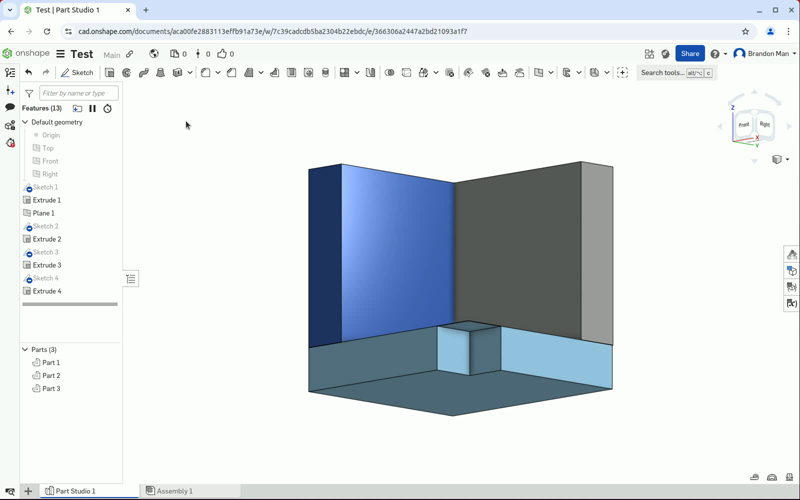
key(down, 3)
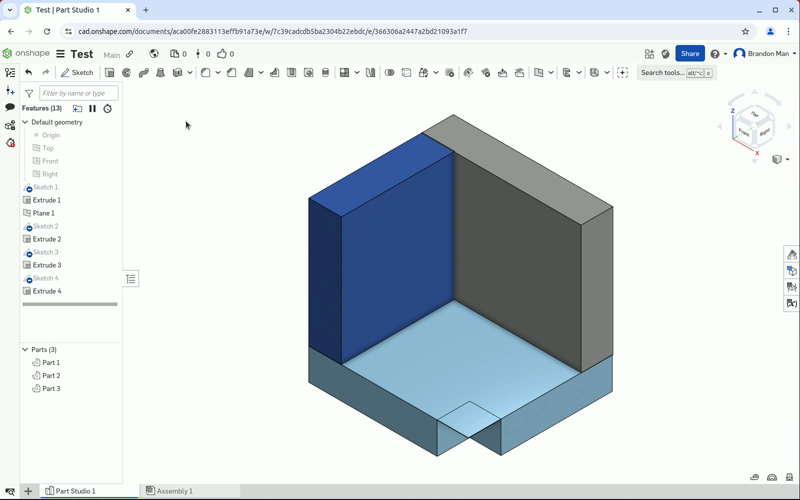
mouse_move(73, 189)
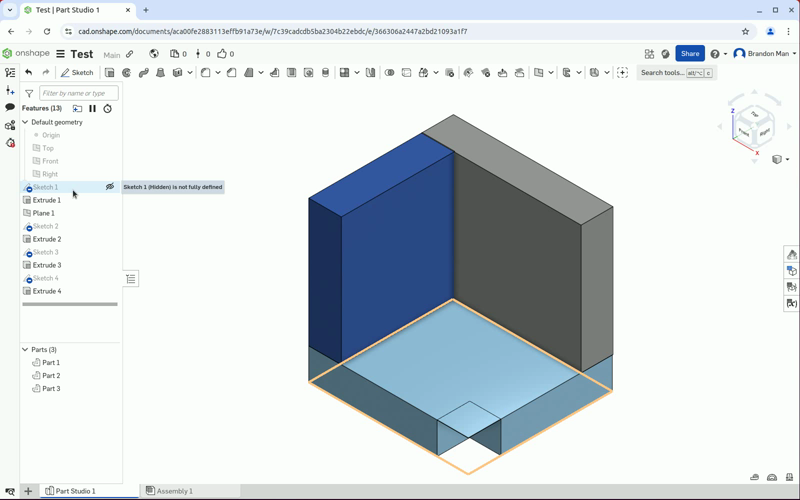
click(73, 189)